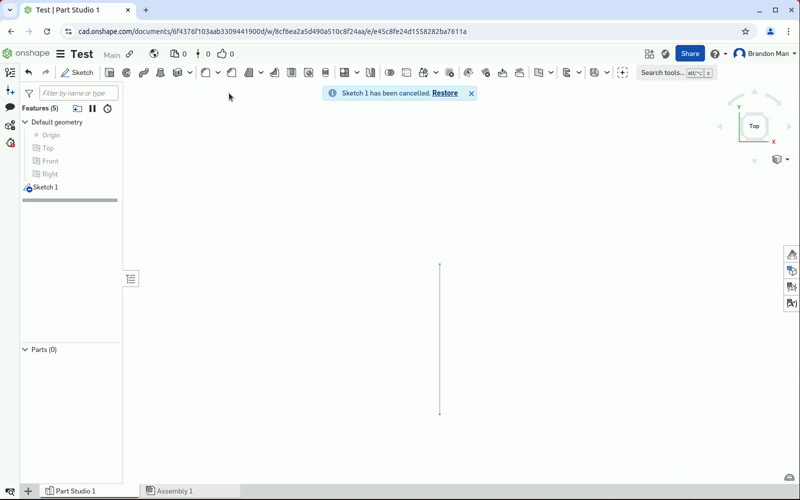
key(shift+h)
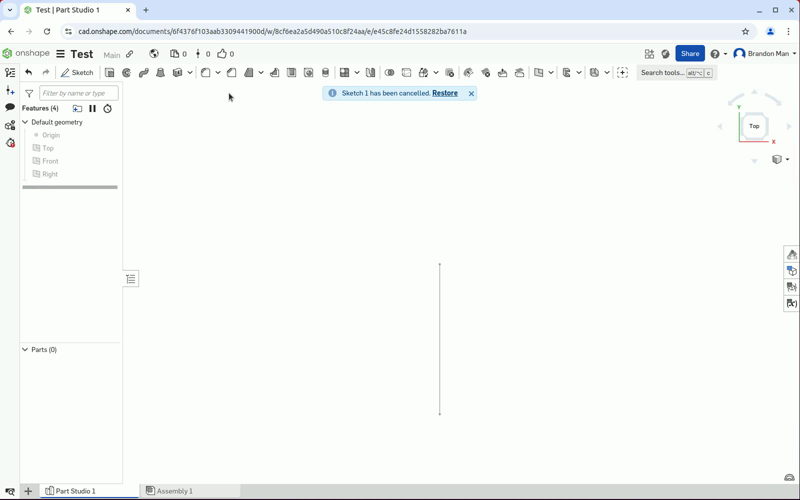
key(shift+s)
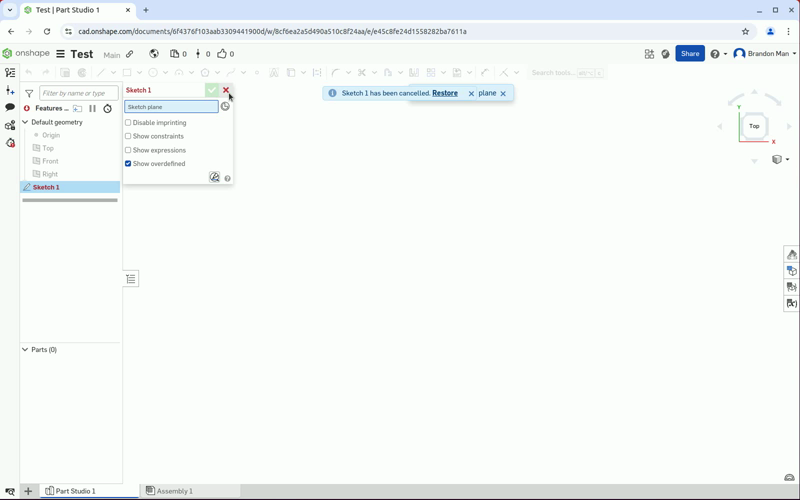
mouse_move(73, 150)
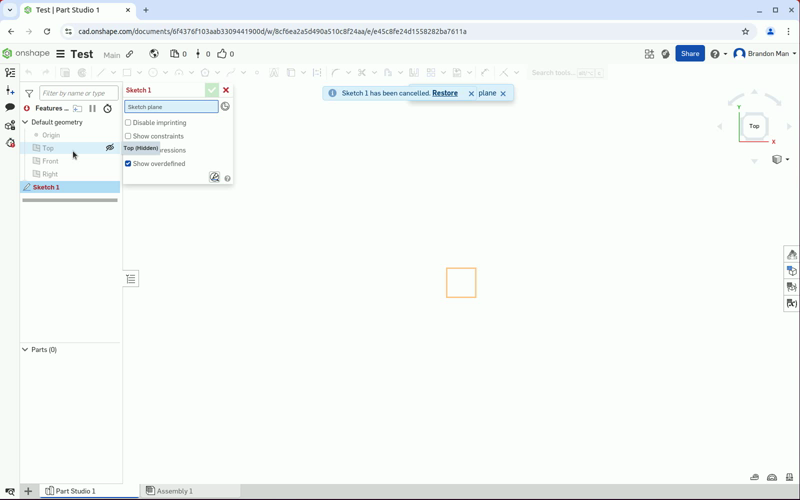
click(73, 150)
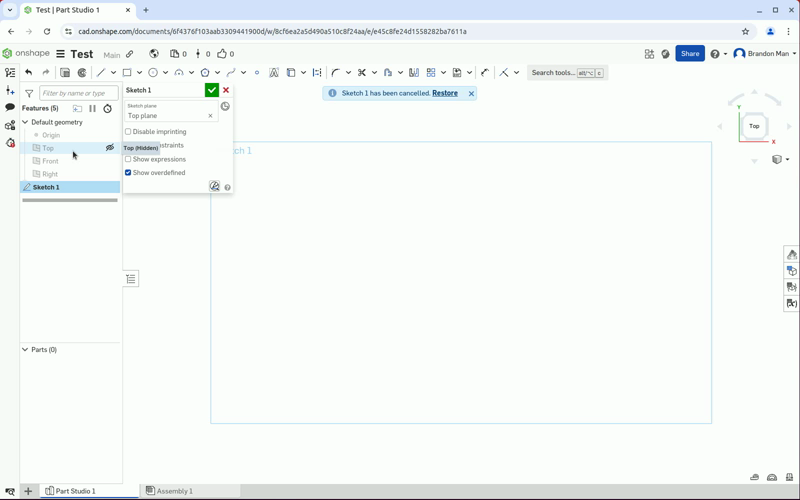
mouse_move(73, 352)
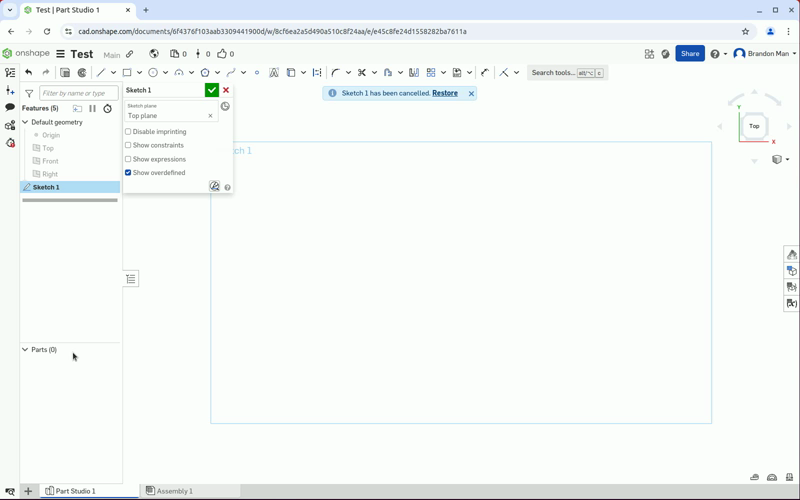
key(y)
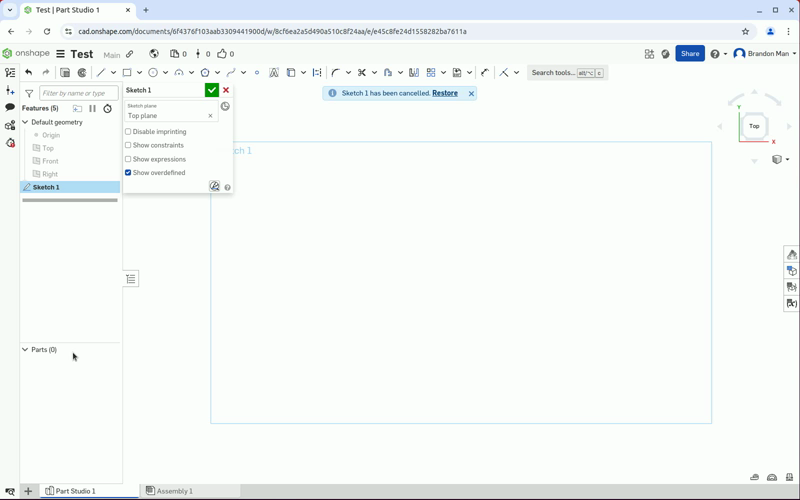
key(l)
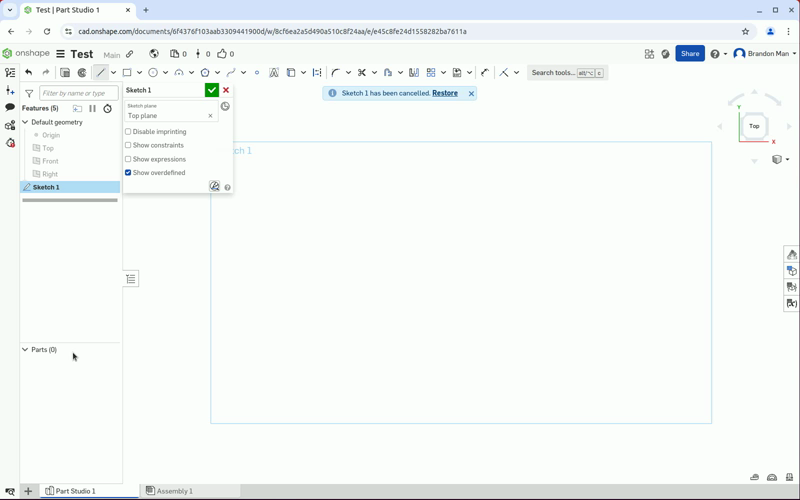
key_down(shift)
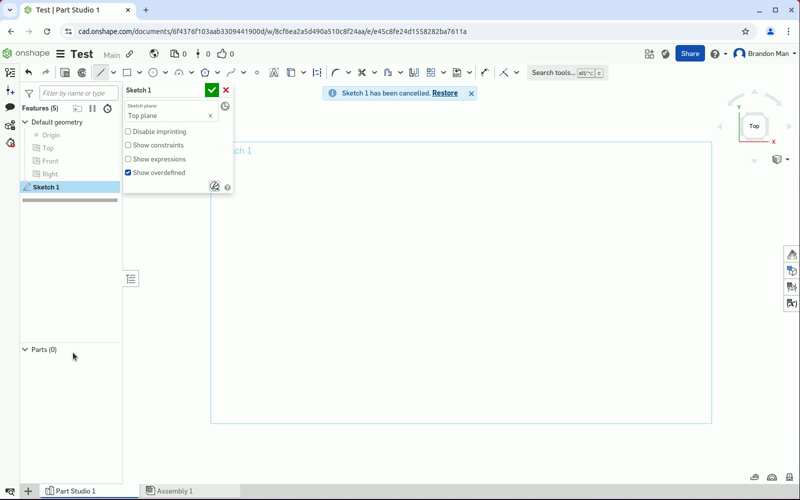
mouse_move(436, 247)
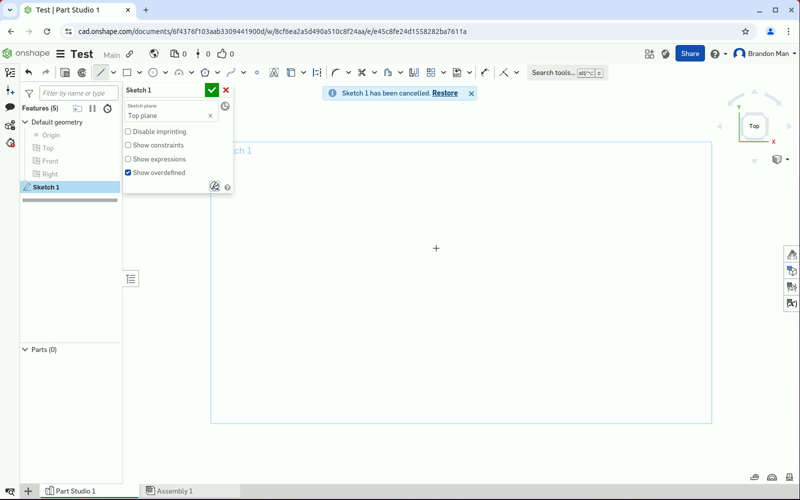
click(436, 247)
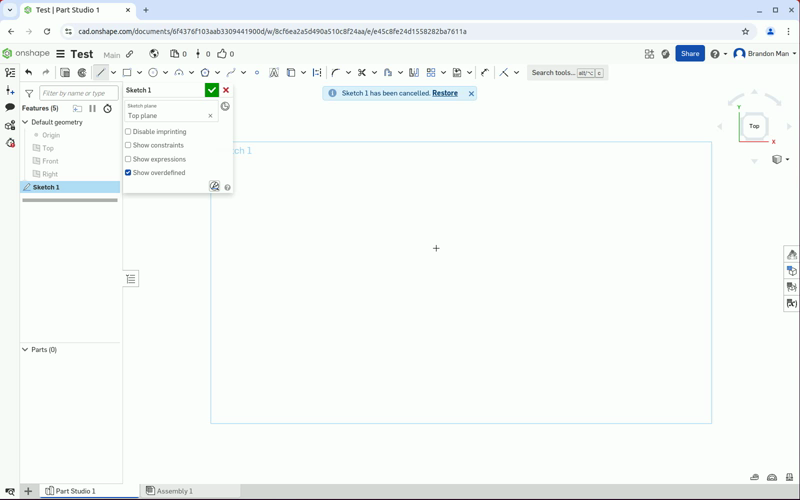
key_up(shift)
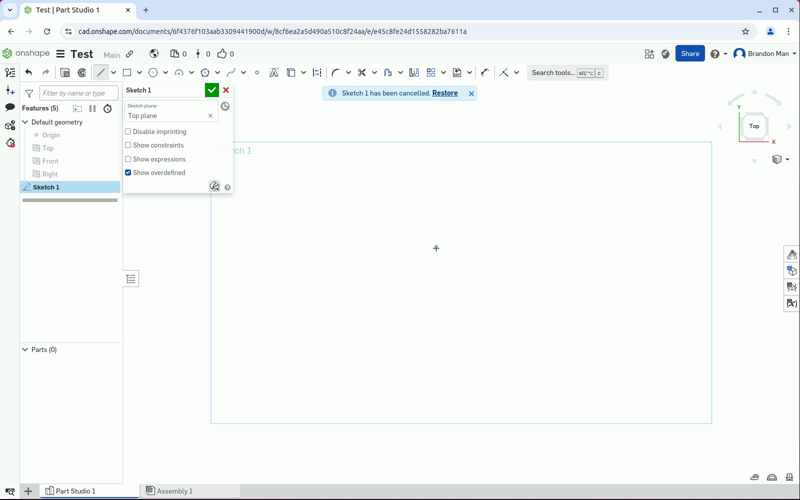
key_down(shift)
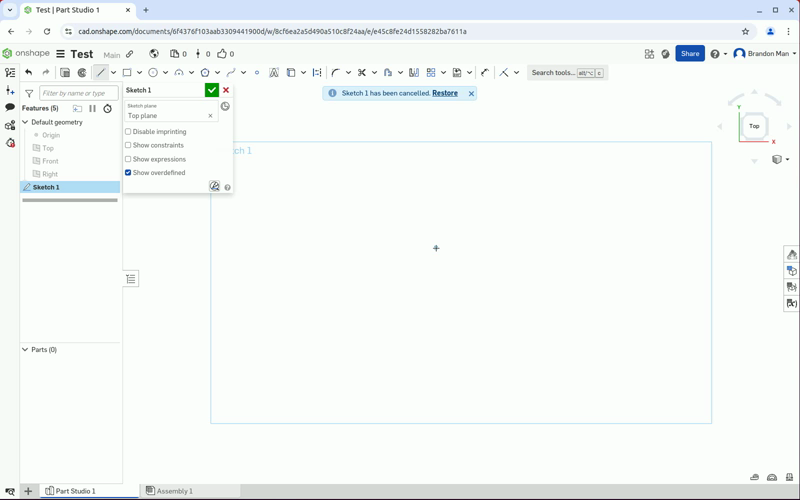
mouse_move(466, 247)
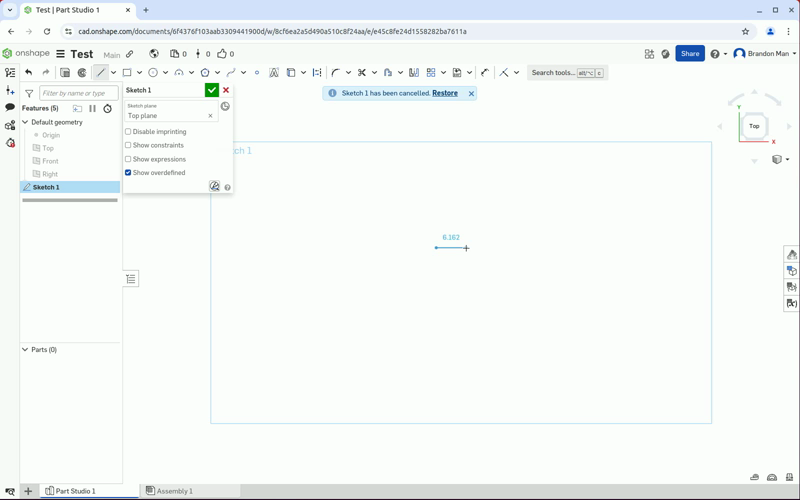
mouse_move(486, 248)
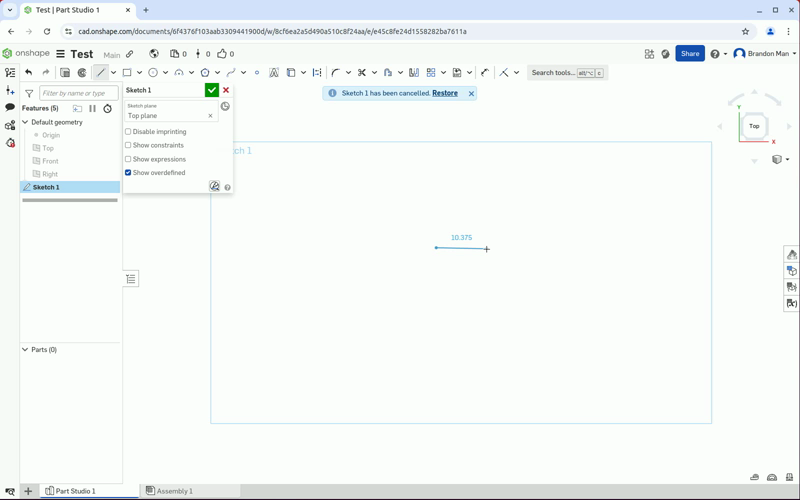
click(486, 248)
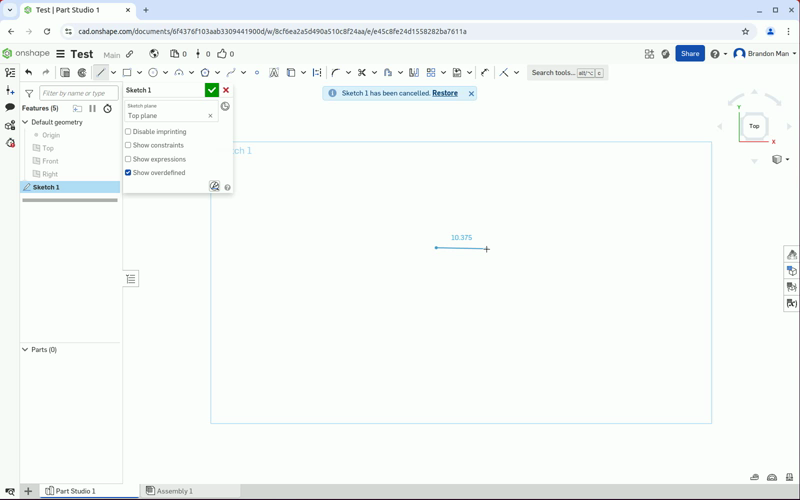
key_up(shift)
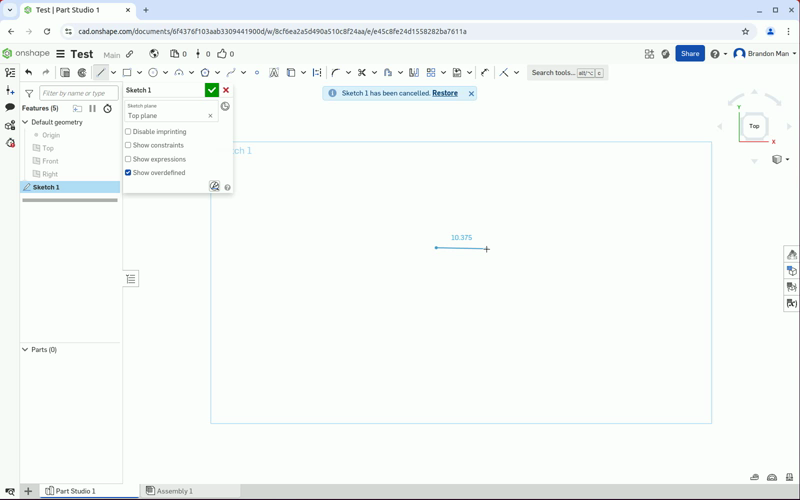
key_down(shift)
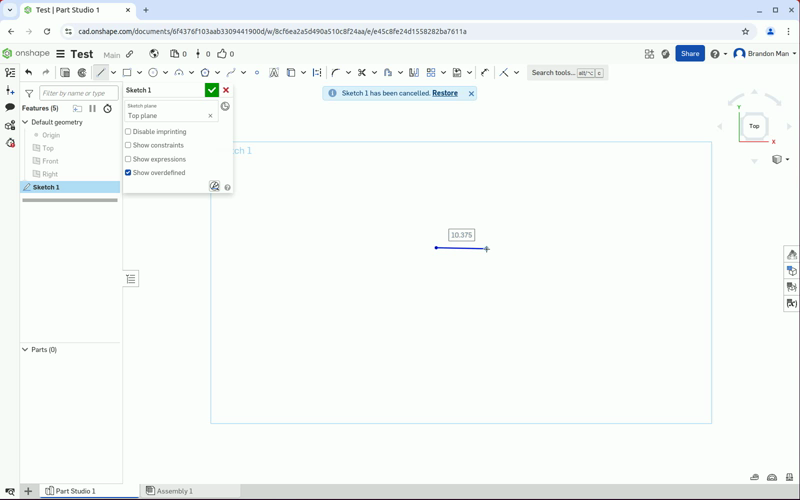
mouse_move(462, 170)
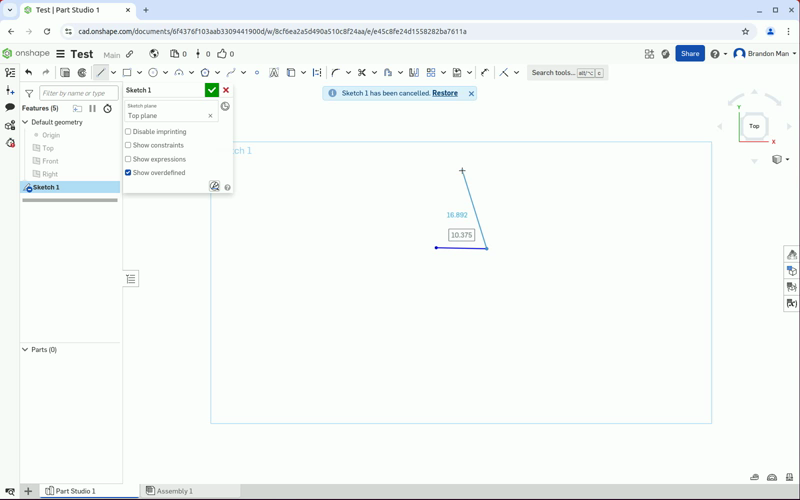
click(462, 170)
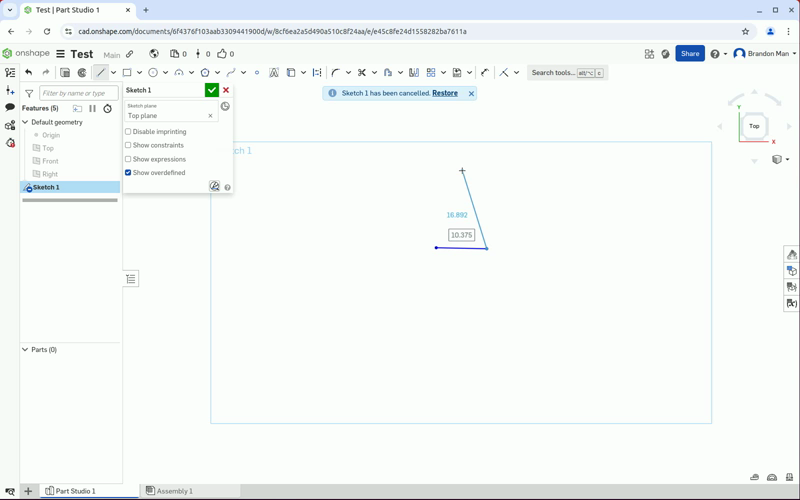
key_up(shift)
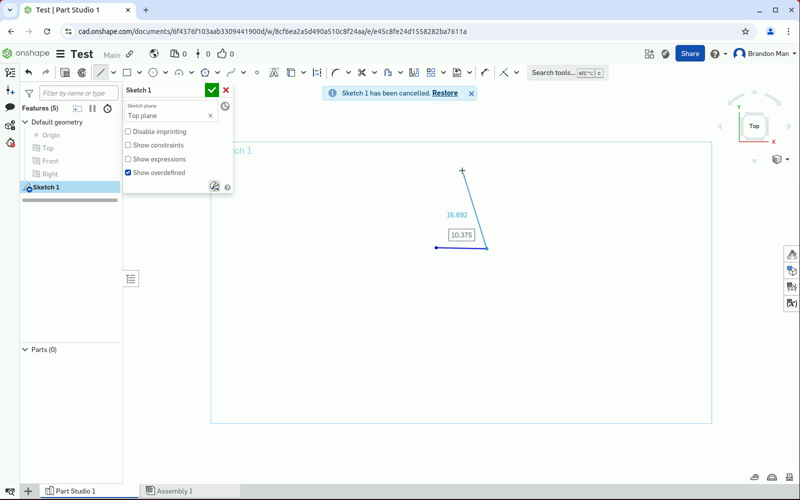
key_down(shift)
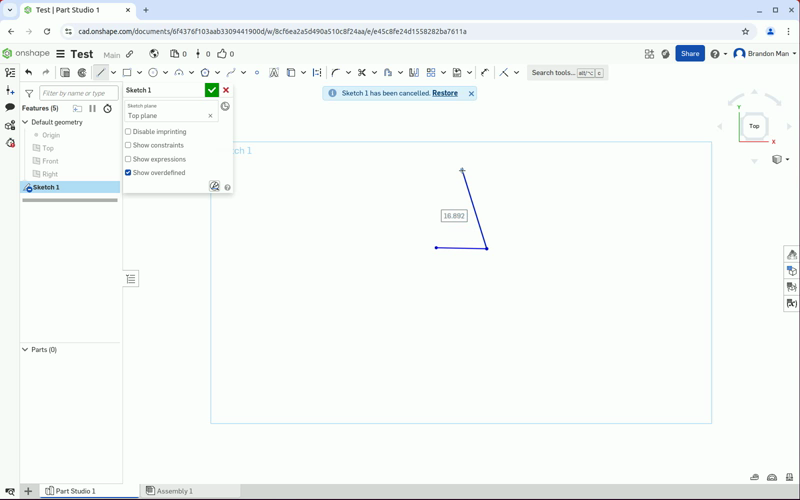
mouse_move(436, 247)
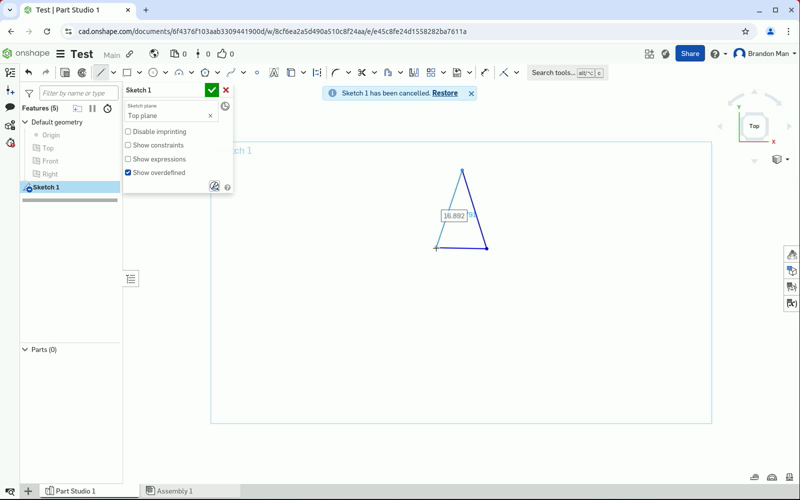
key_up(shift)
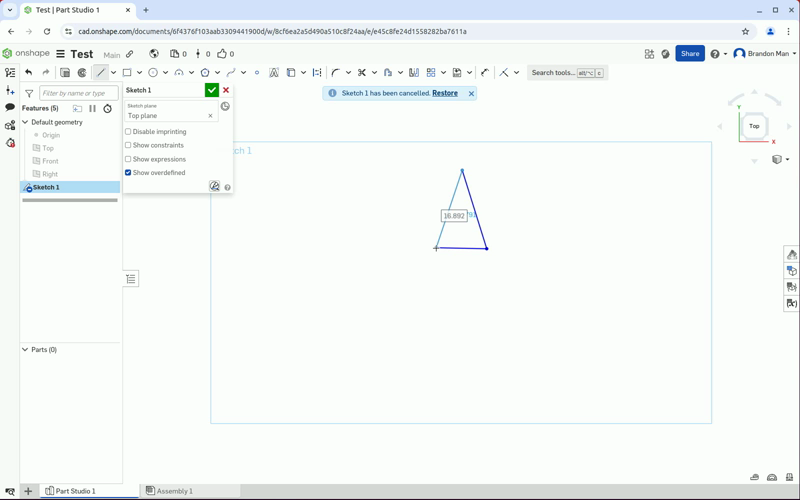
click(436, 247)
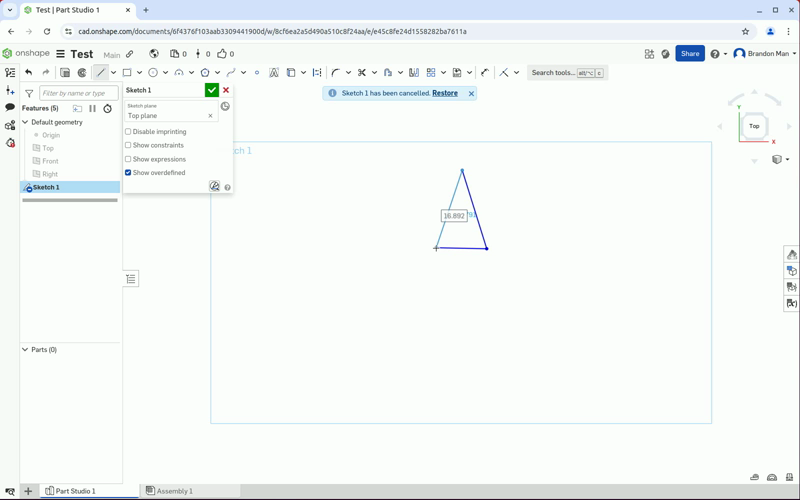
key(esc)
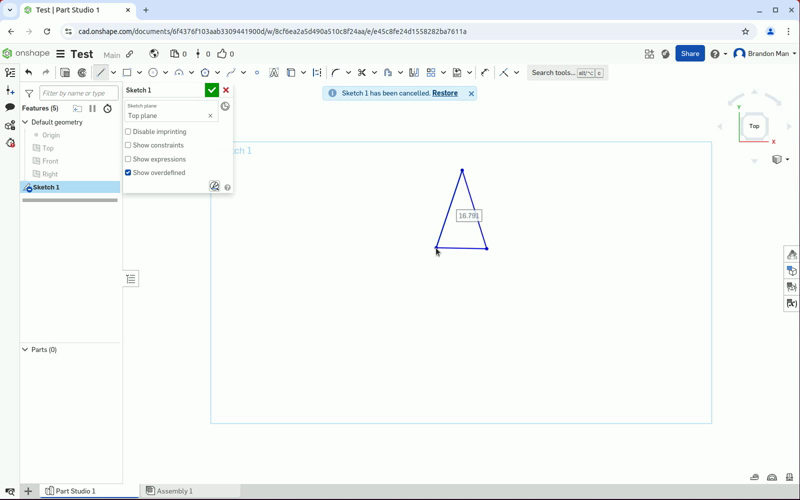
mouse_move(448, 222)
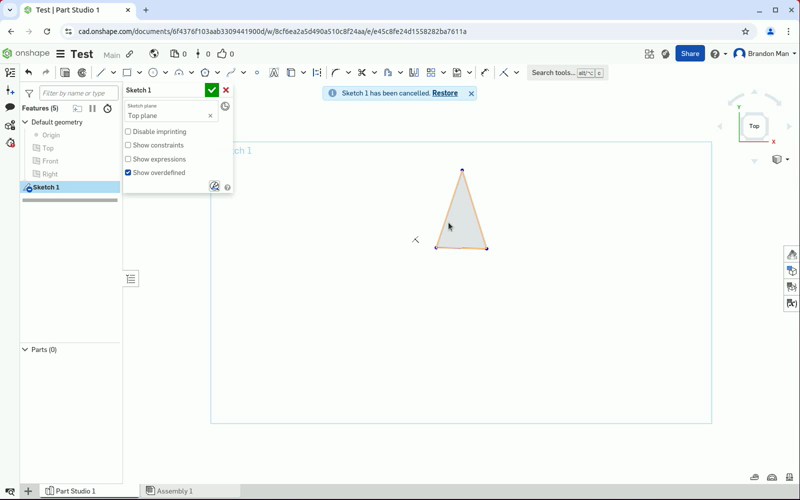
click(448, 222)
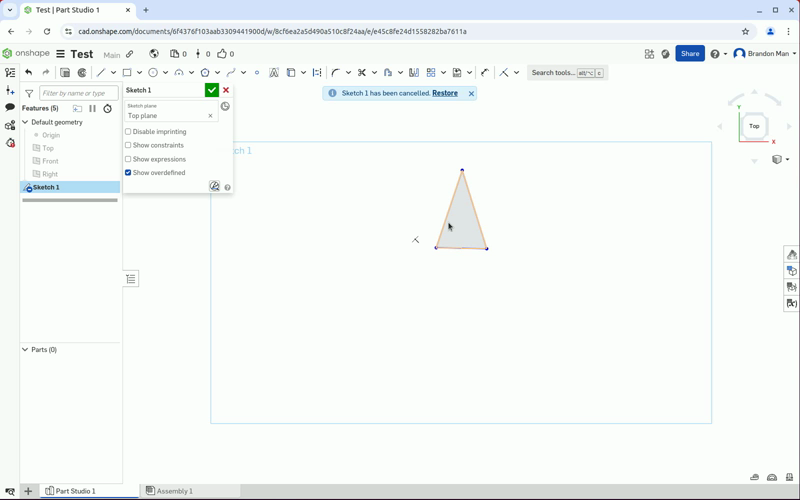
mouse_move(73, 352)
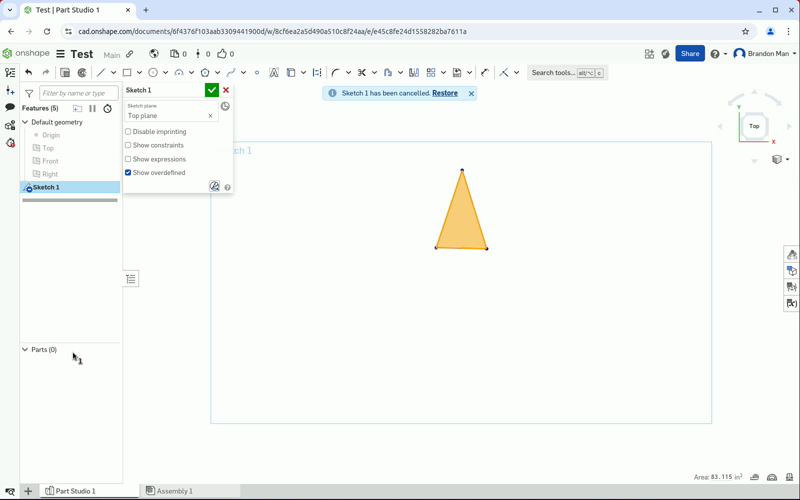
key(shift+y)
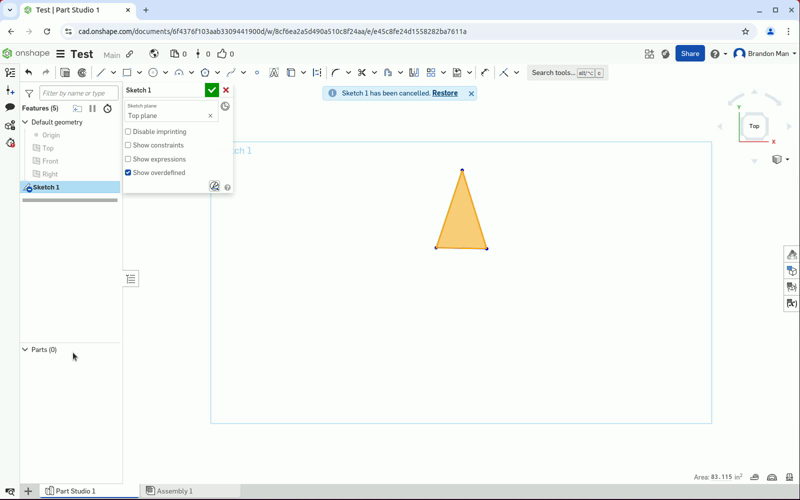
key(shift+e)
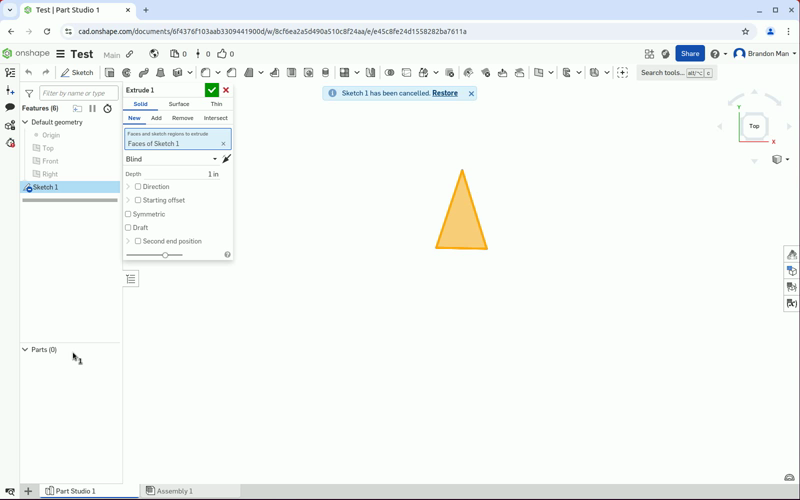
mouse_move(143, 106)
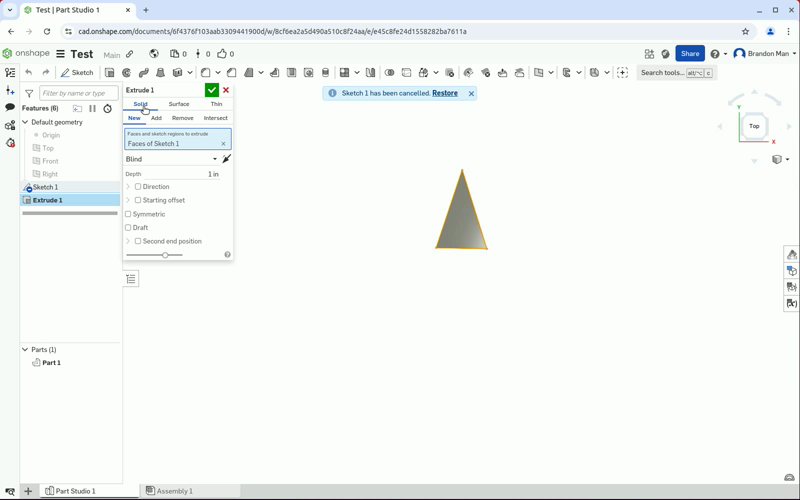
click(143, 106)
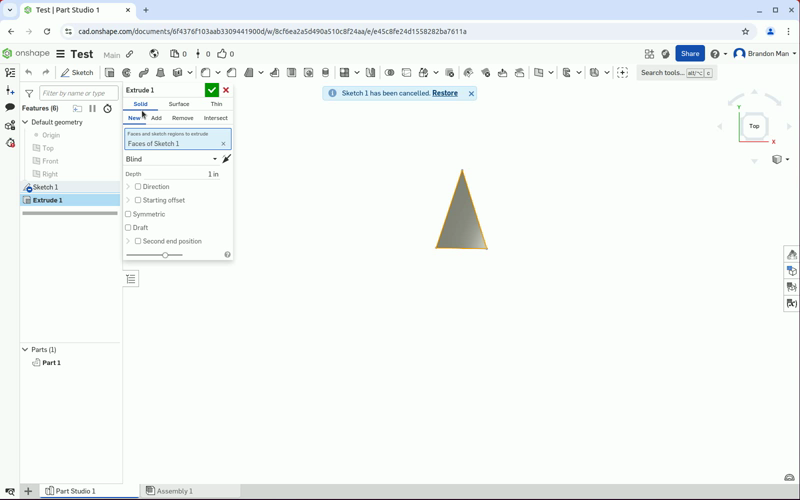
mouse_move(137, 120)
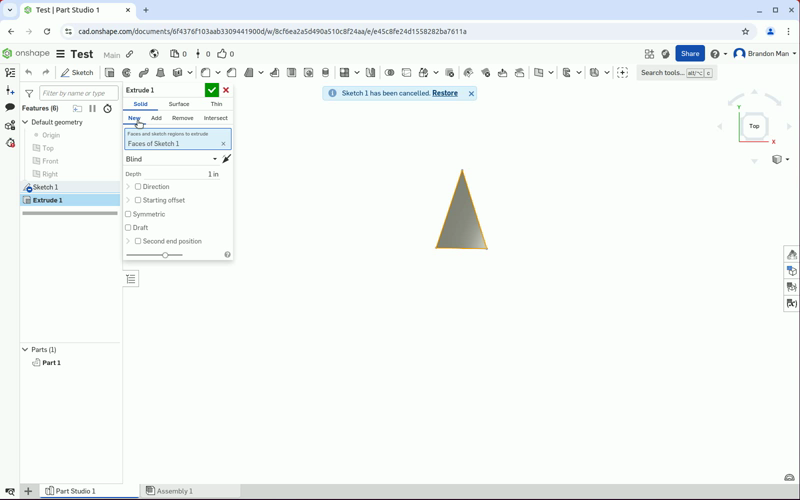
click(137, 120)
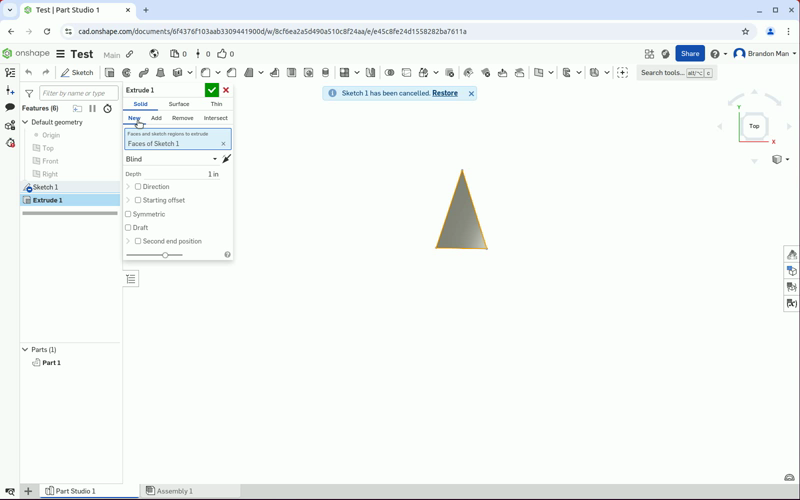
key(tab, 4)
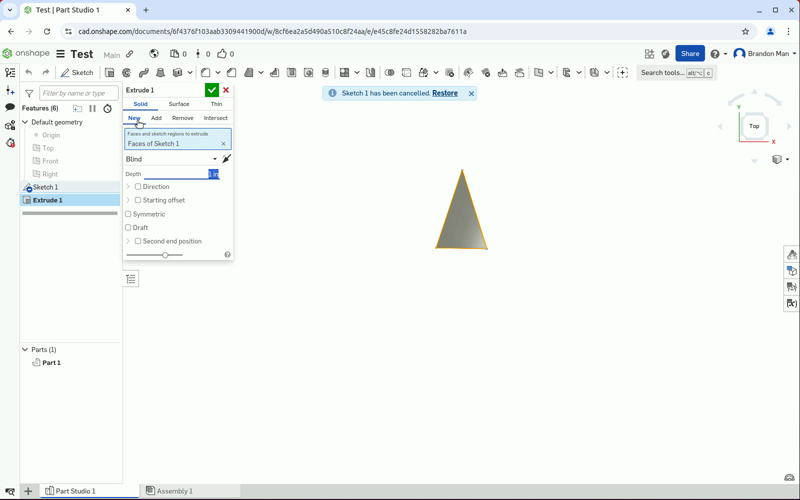
text(2.889)
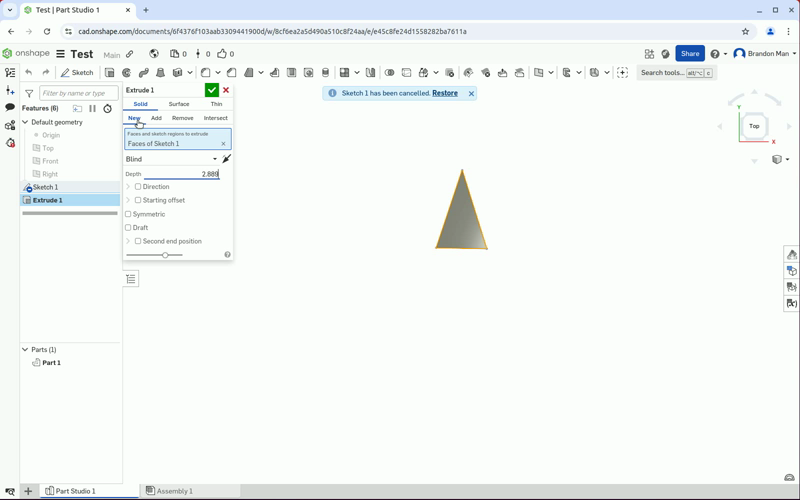
key(enter)
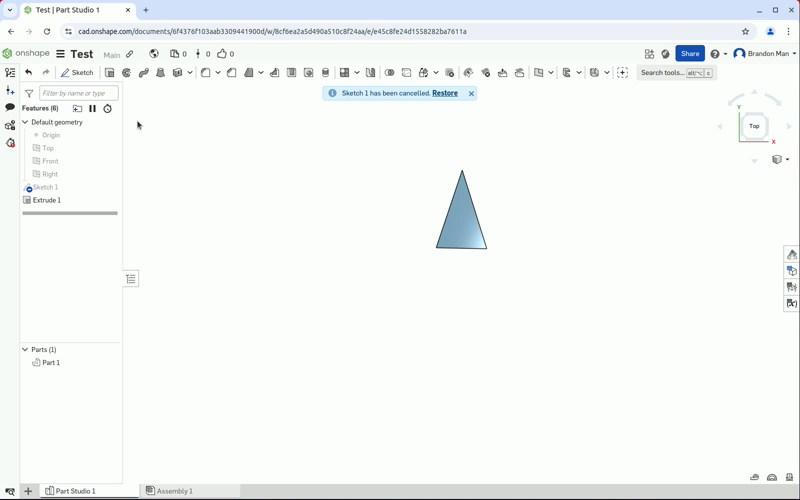
key(shift+h)
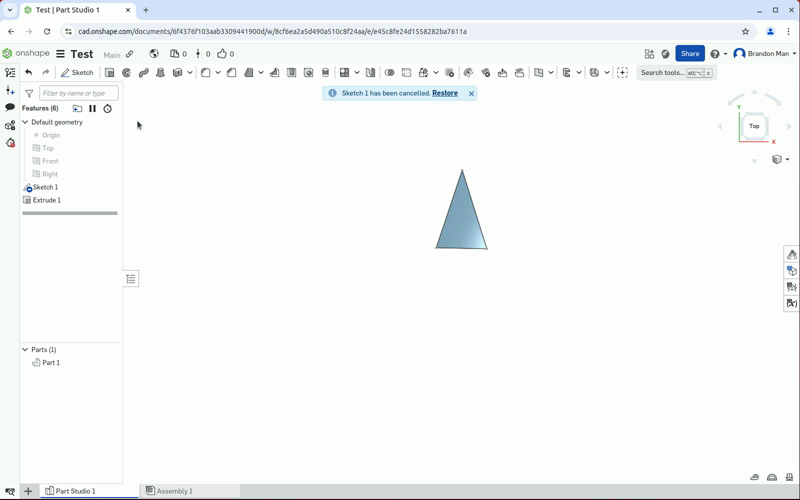
key(shift+h)
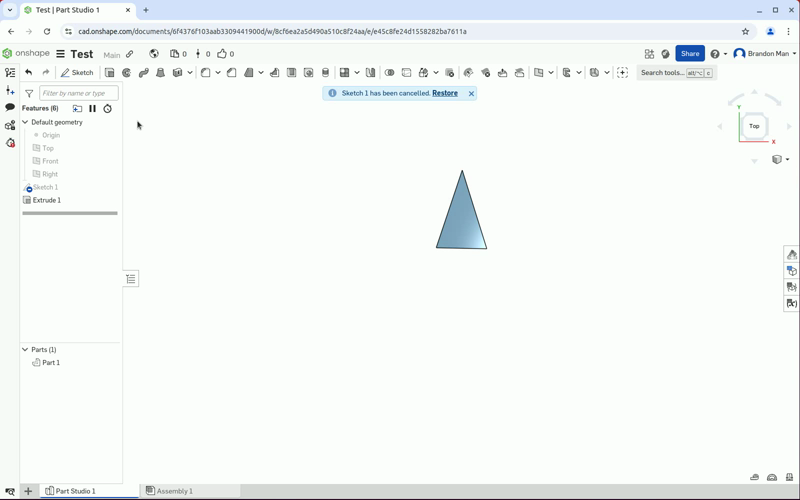
mouse_move(73, 189)
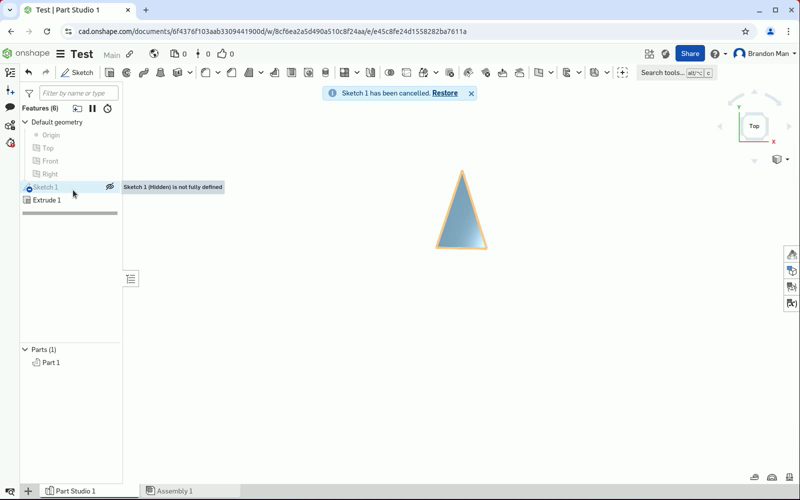
click(73, 189)
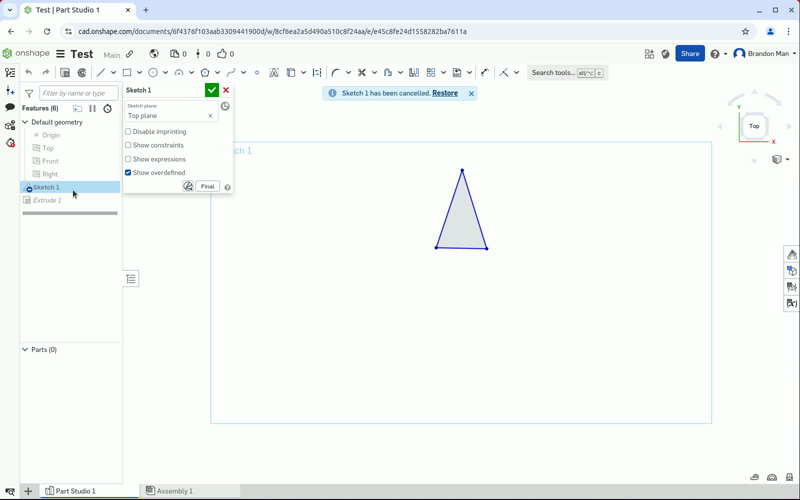
mouse_move(229, 92)
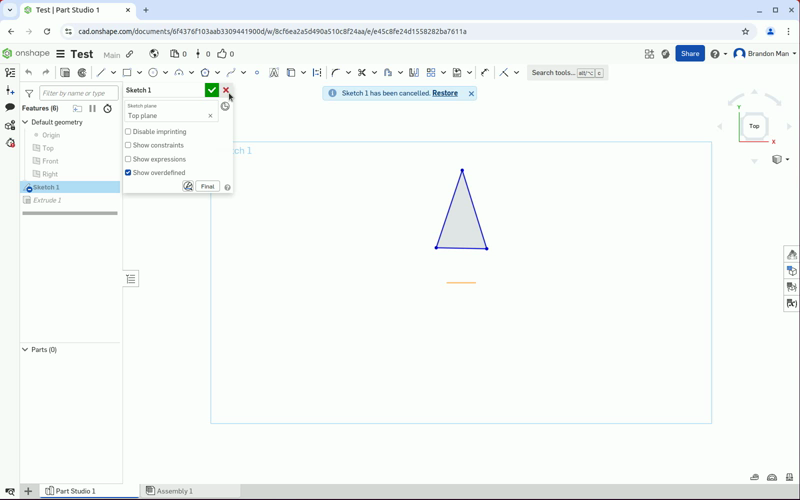
click(229, 92)
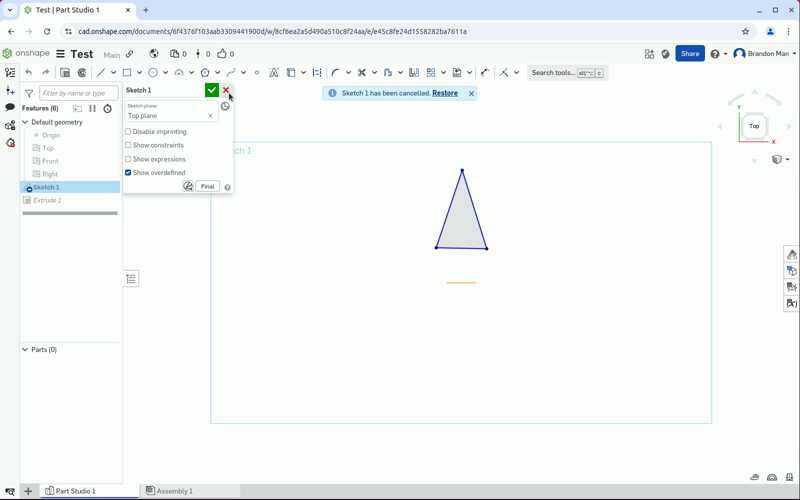
key(shift+s)
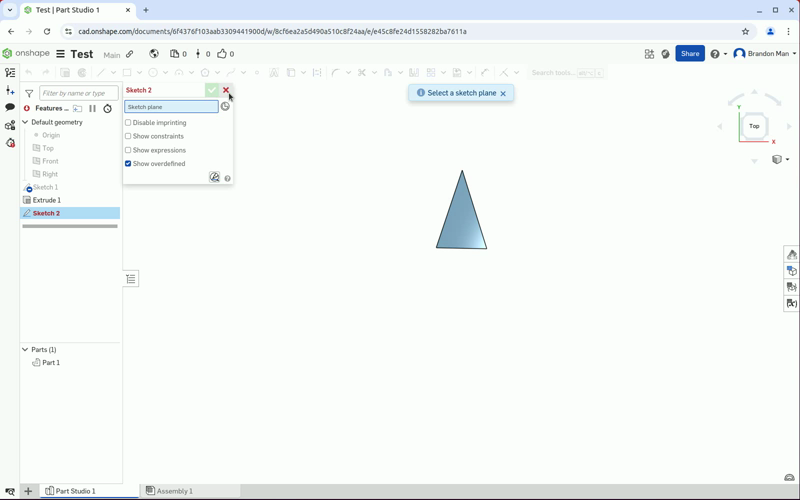
mouse_move(73, 150)
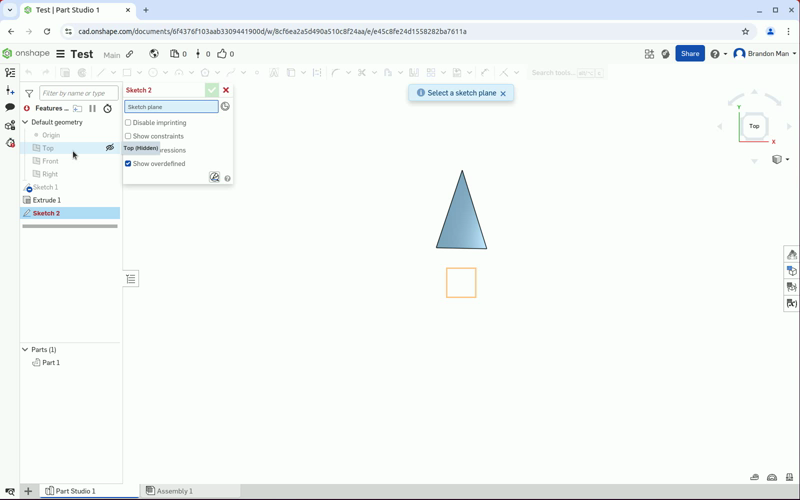
click(73, 150)
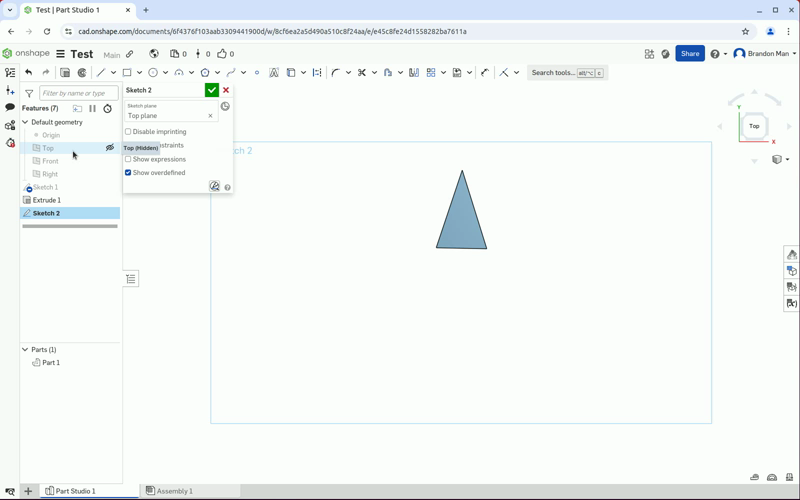
mouse_move(73, 352)
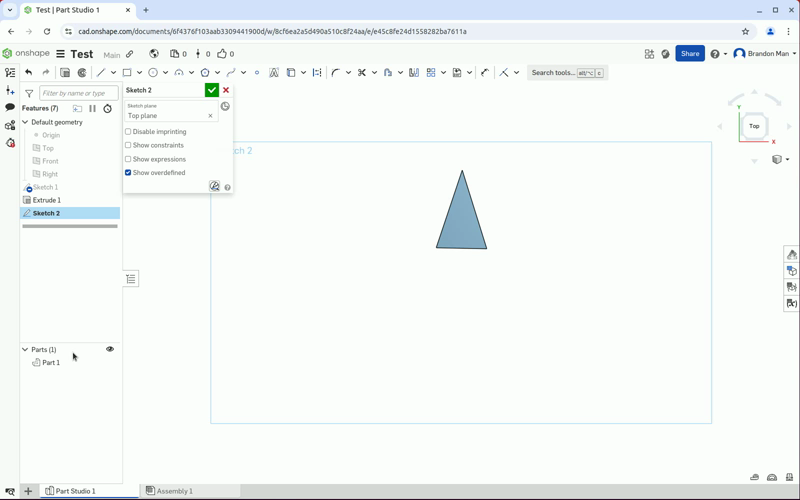
key(y)
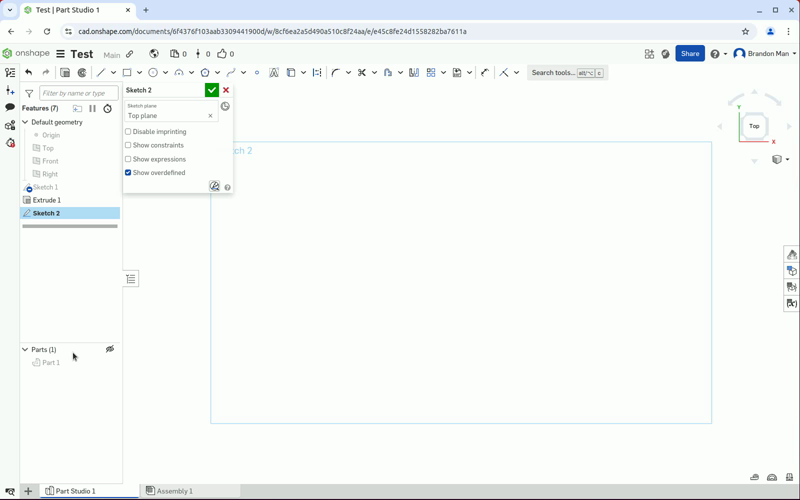
key(l)
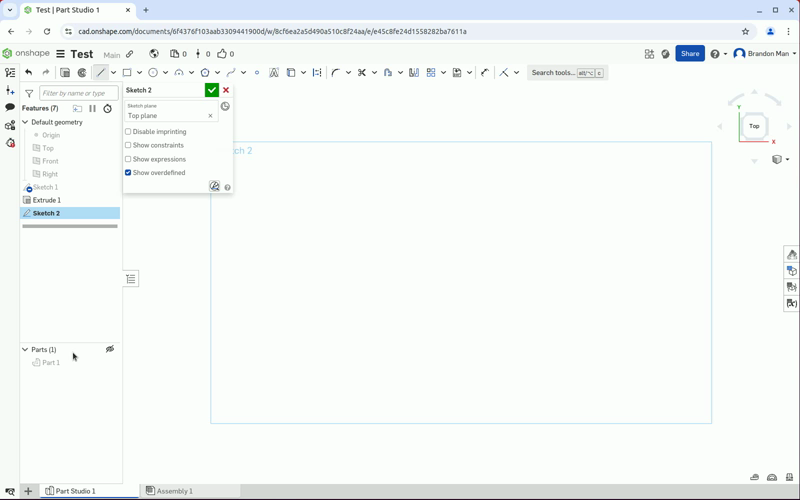
key_down(shift)
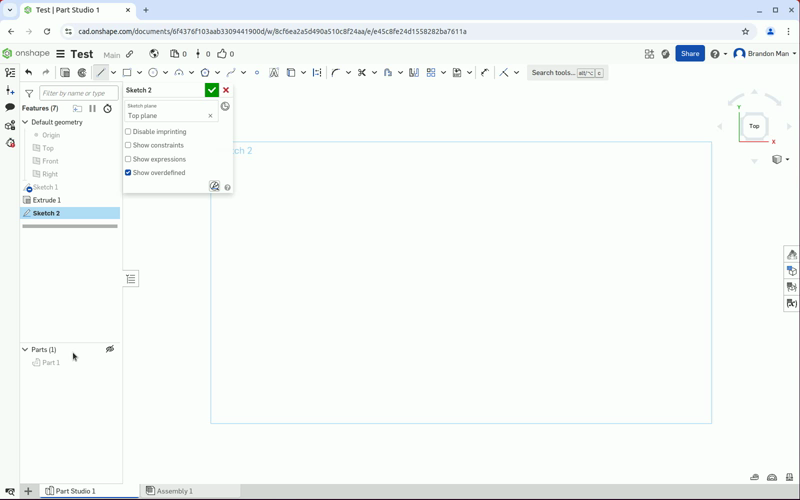
mouse_move(353, 246)
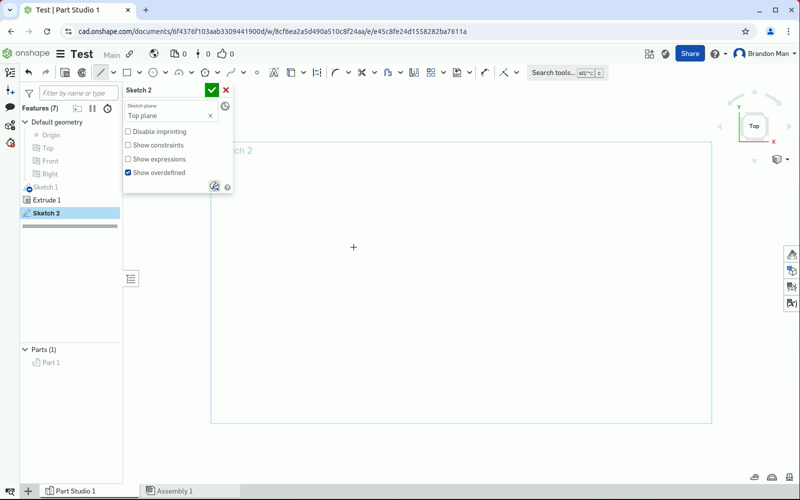
click(353, 246)
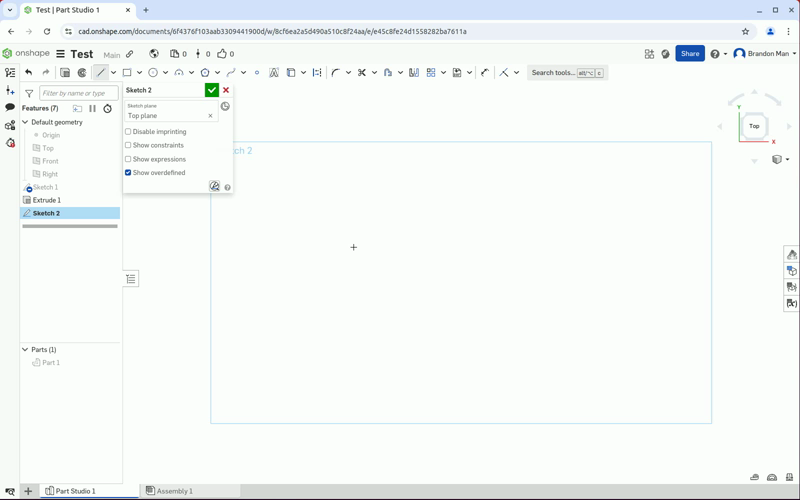
key_up(shift)
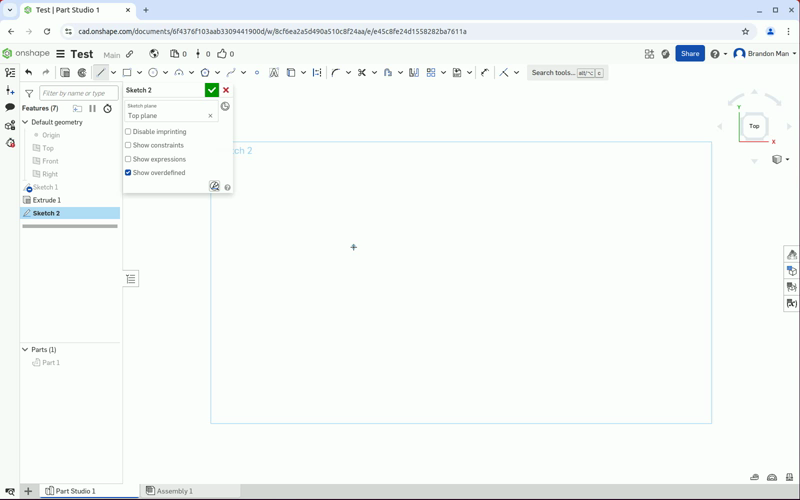
key_down(shift)
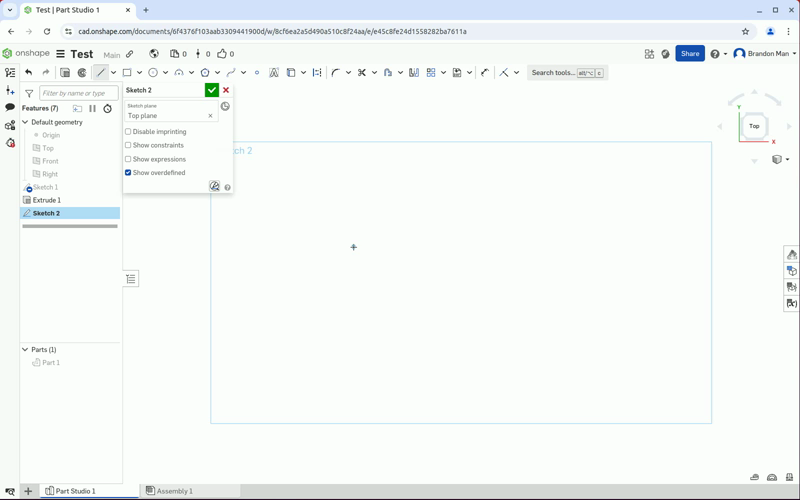
mouse_move(419, 296)
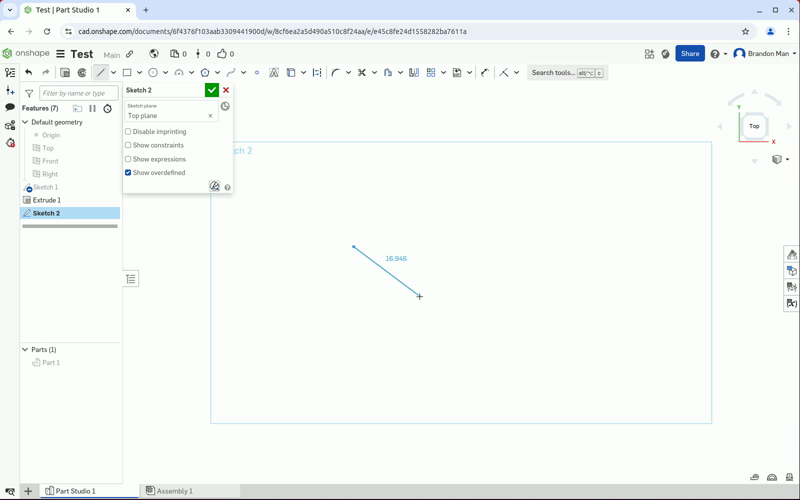
click(419, 296)
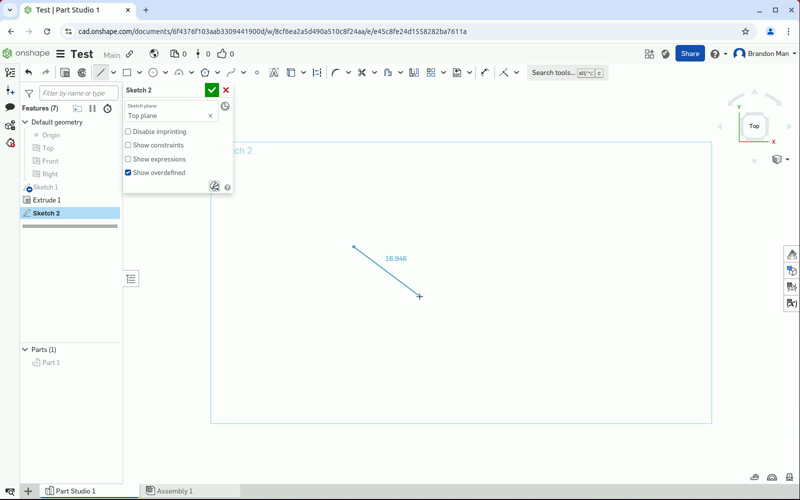
key_up(shift)
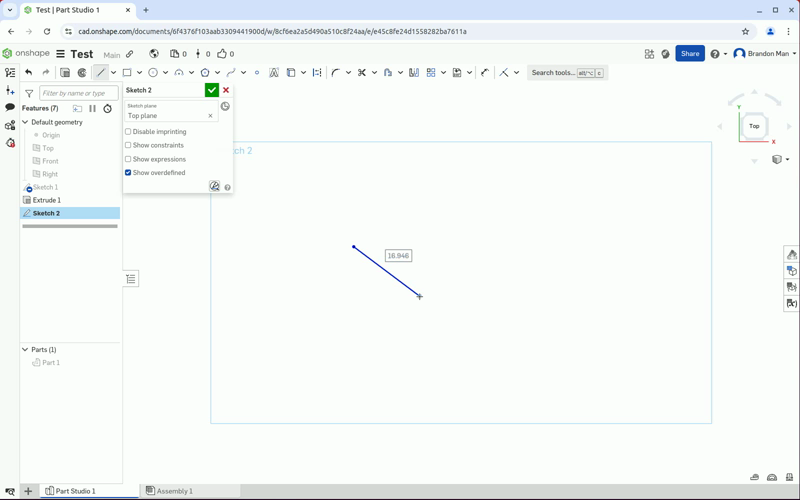
key_down(shift)
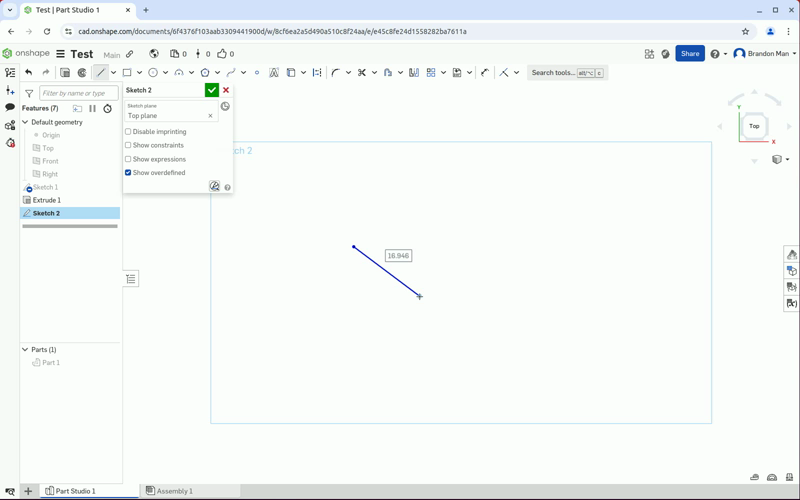
mouse_move(450, 296)
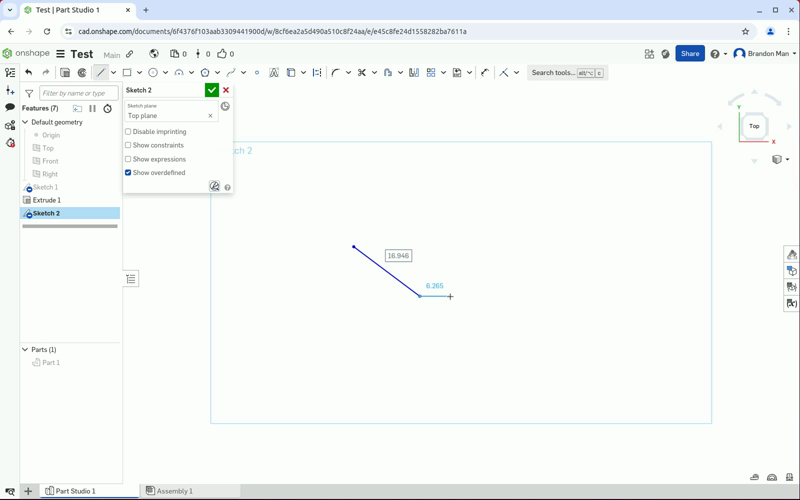
mouse_move(436, 247)
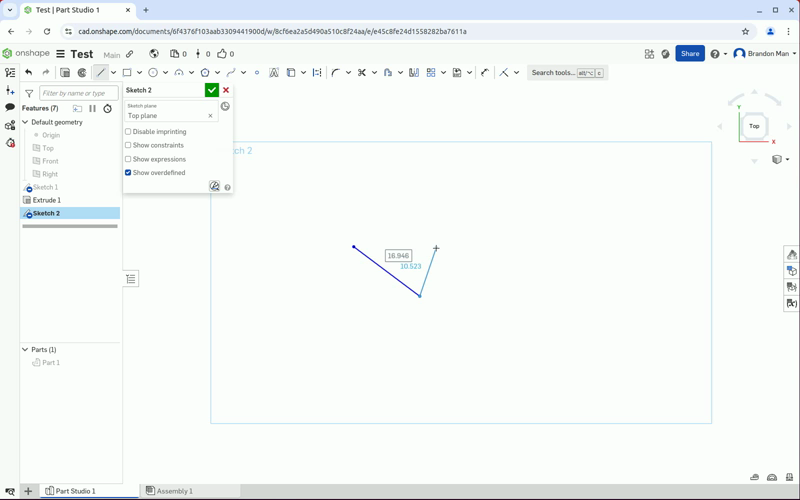
click(436, 247)
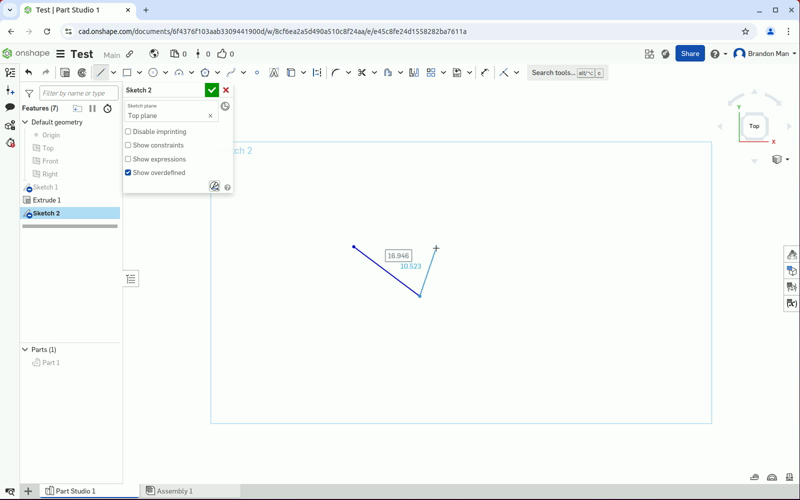
key_up(shift)
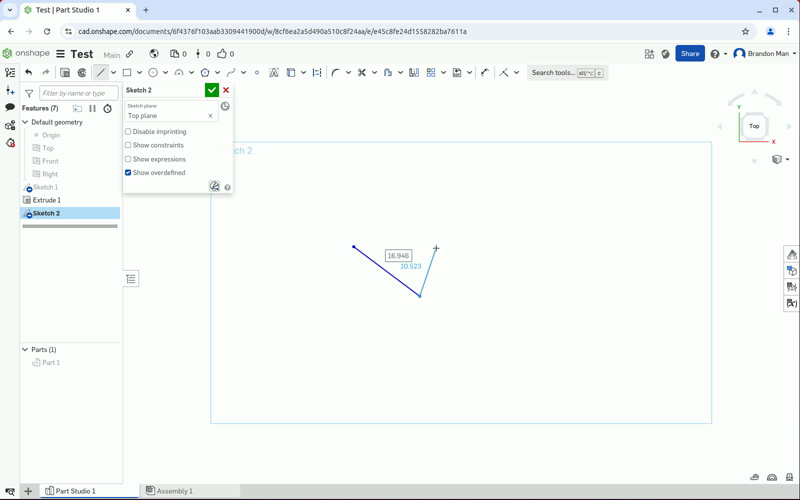
key_down(shift)
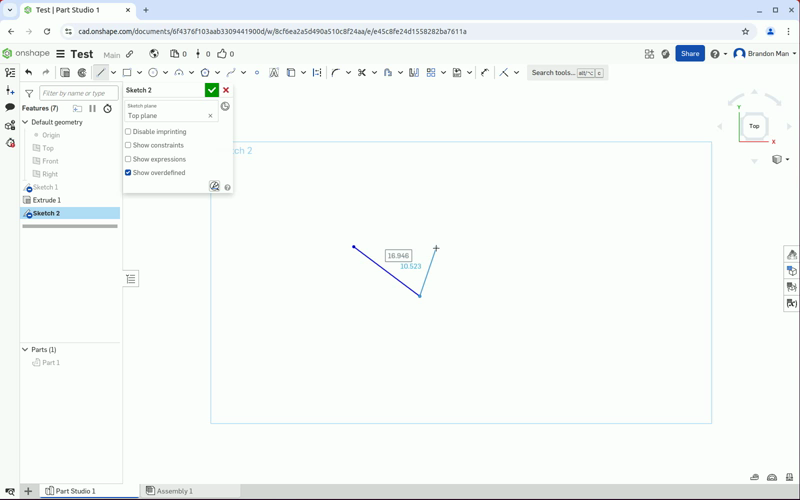
mouse_move(353, 246)
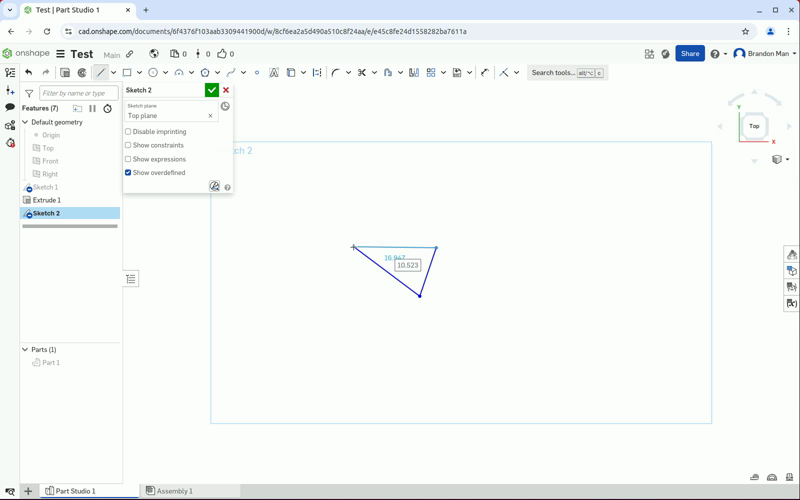
key_up(shift)
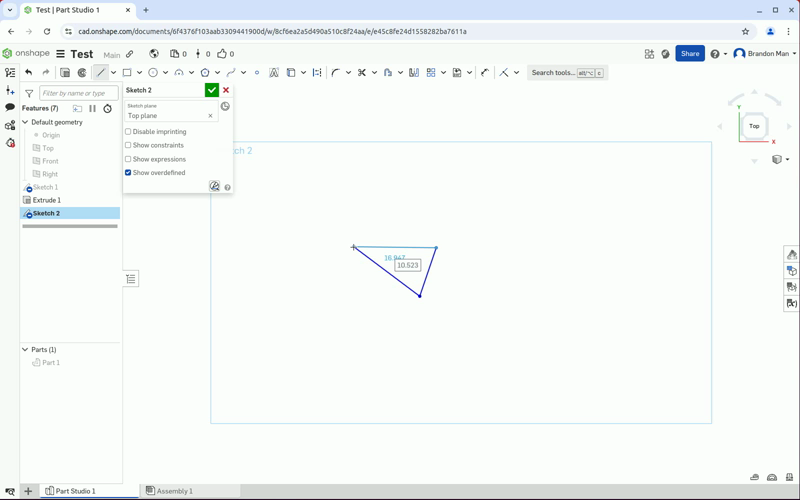
click(353, 246)
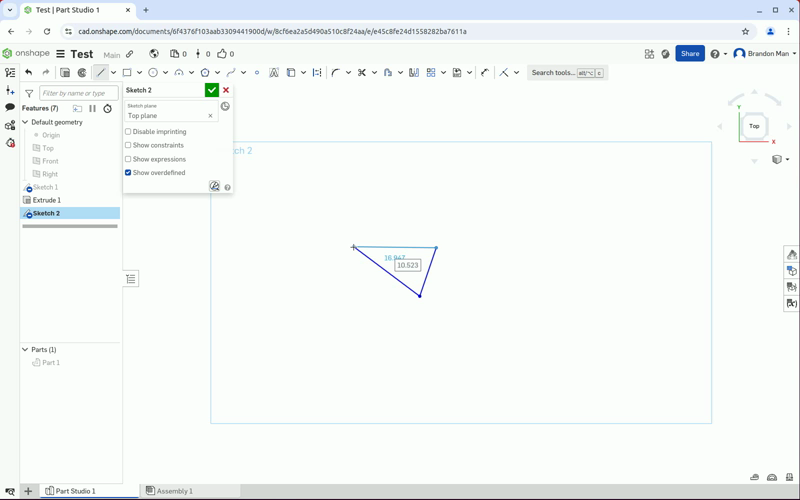
key(esc)
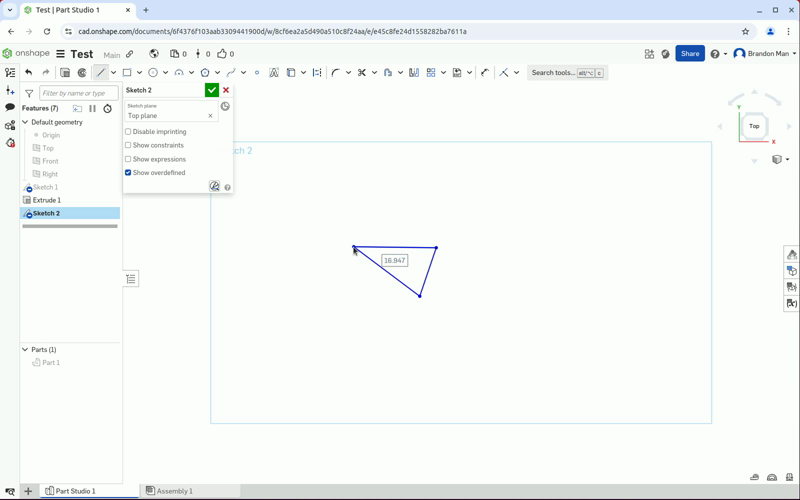
mouse_move(425, 253)
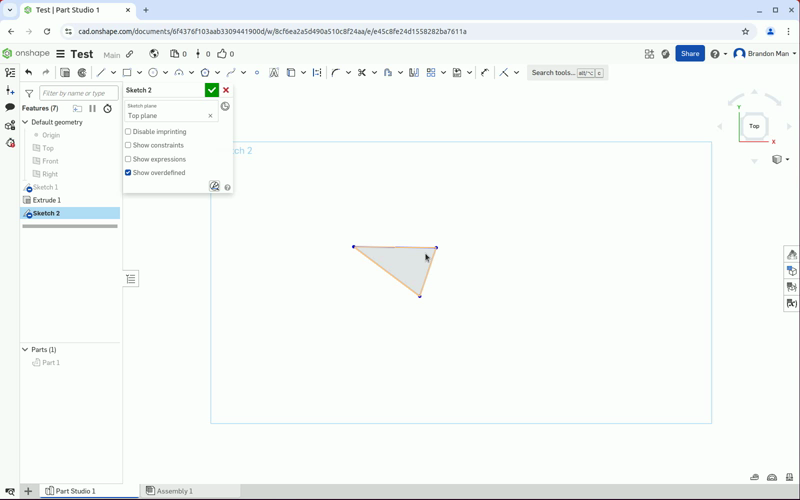
click(425, 253)
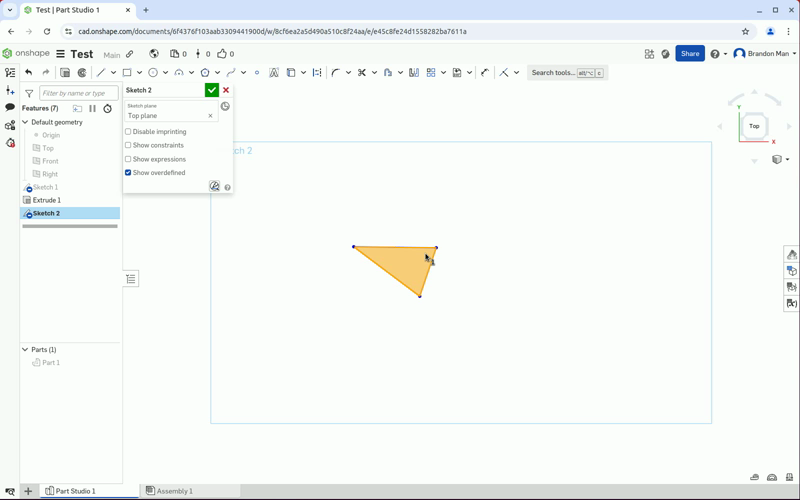
mouse_move(73, 352)
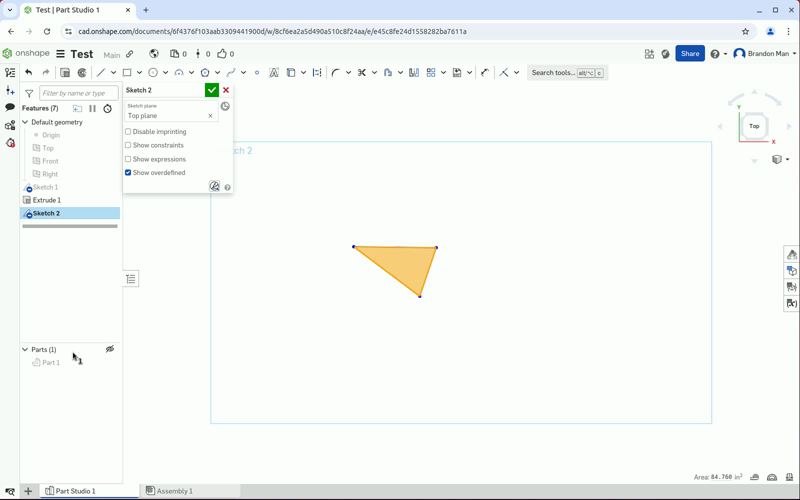
key(shift+y)
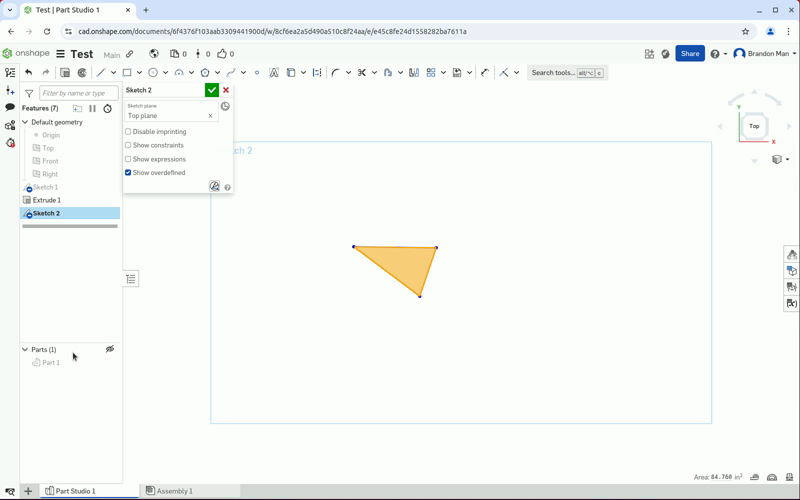
key(shift+e)
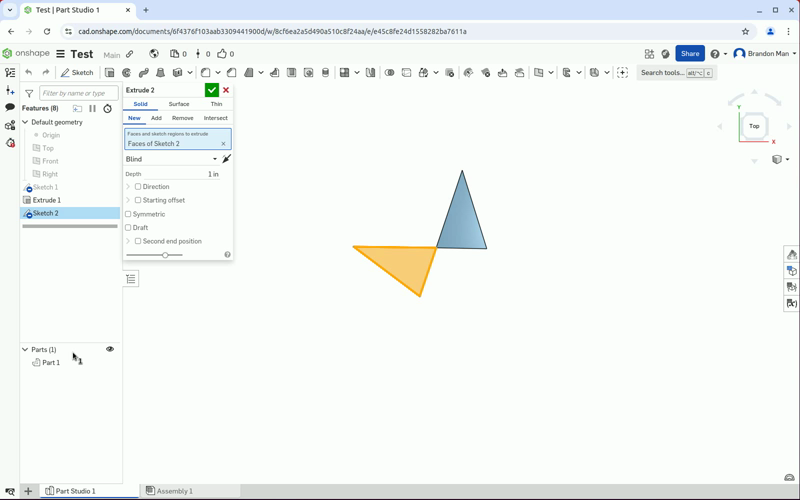
mouse_move(143, 106)
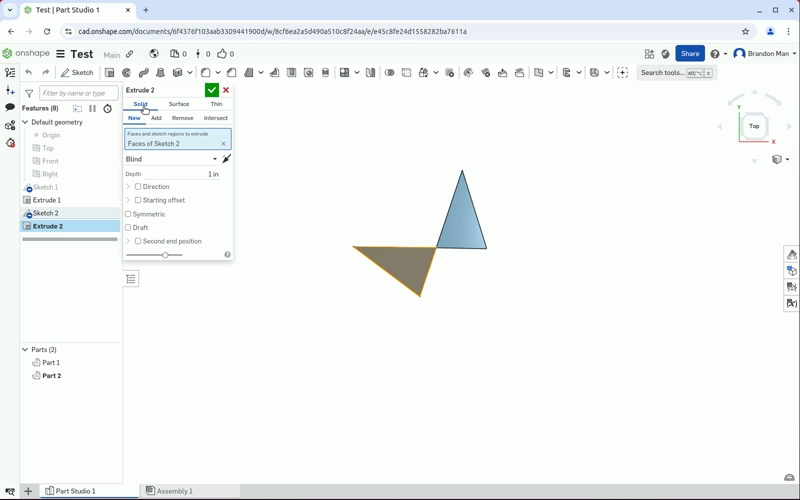
click(143, 106)
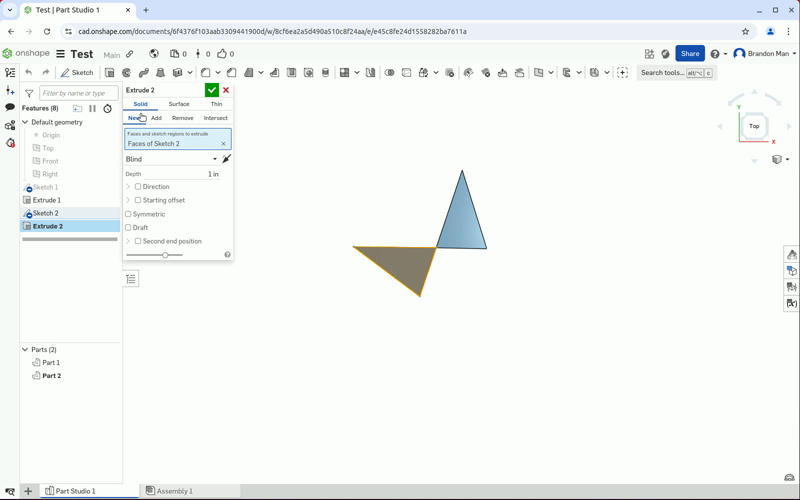
mouse_move(137, 120)
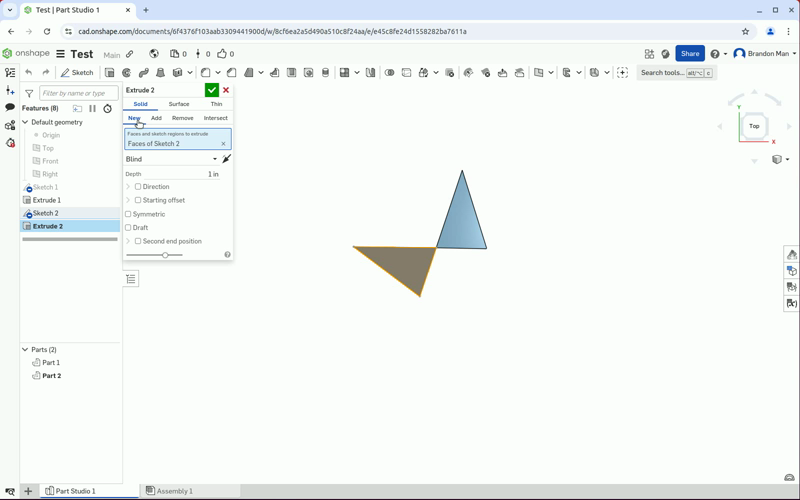
click(137, 120)
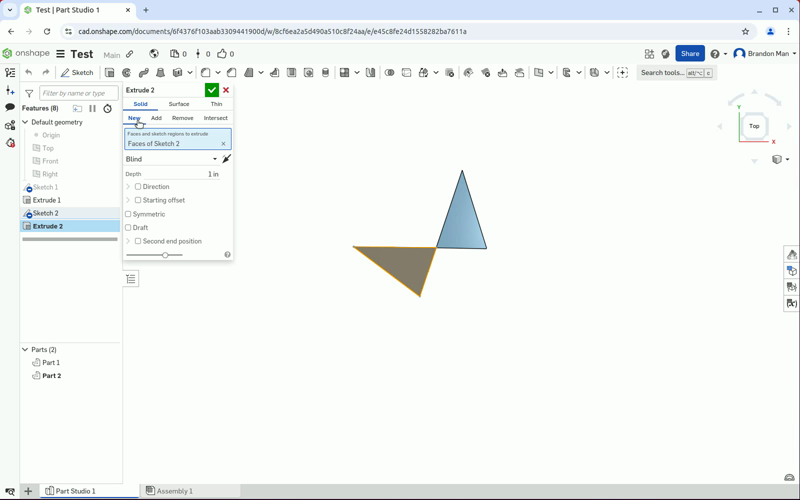
key(tab, 4)
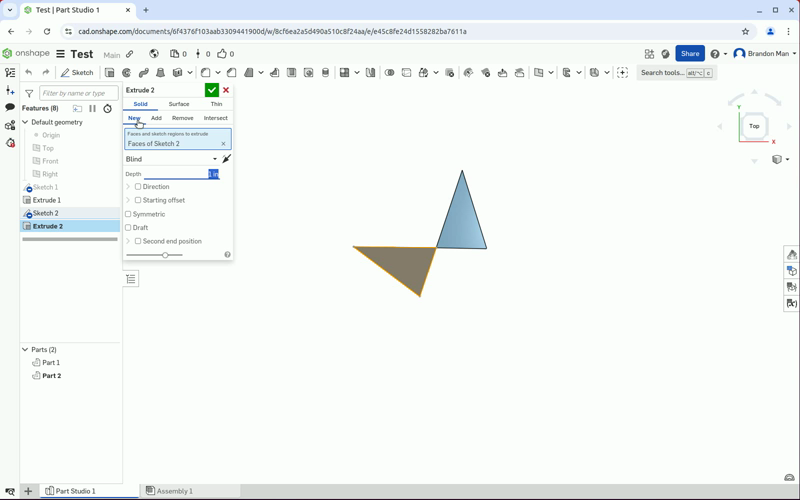
text(2.889)
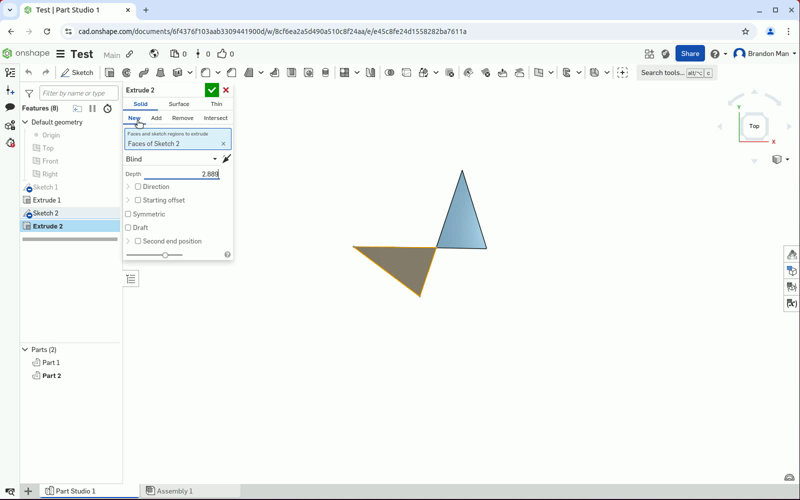
key(enter)
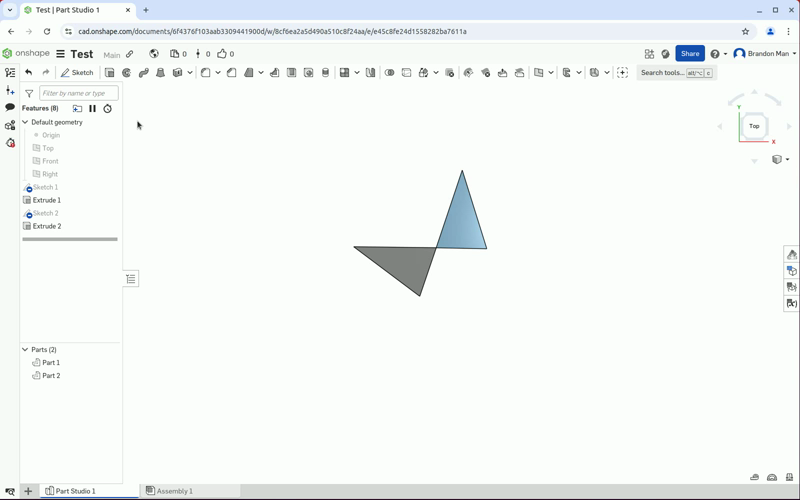
key(shift+h)
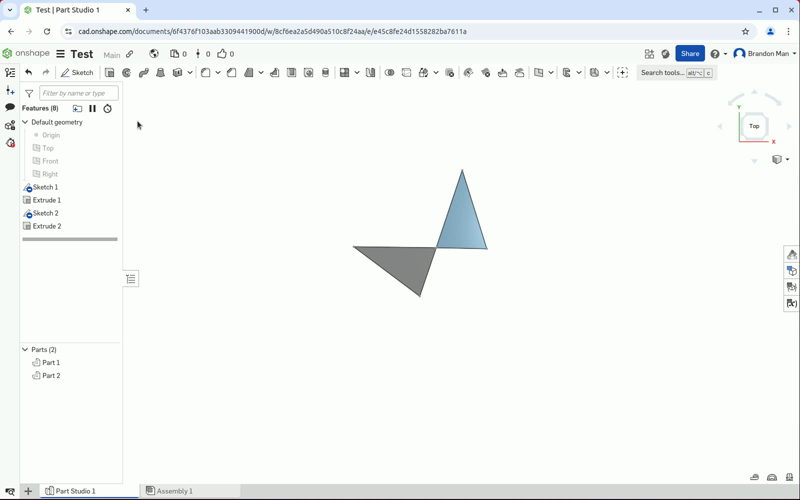
key(shift+h)
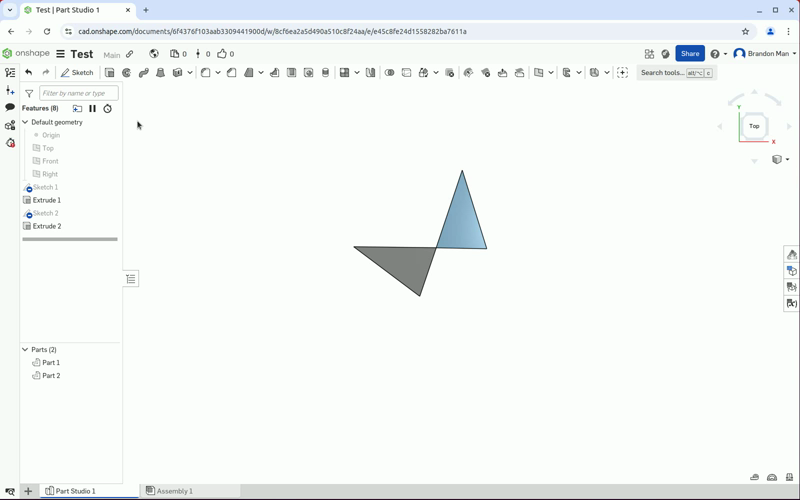
mouse_move(73, 189)
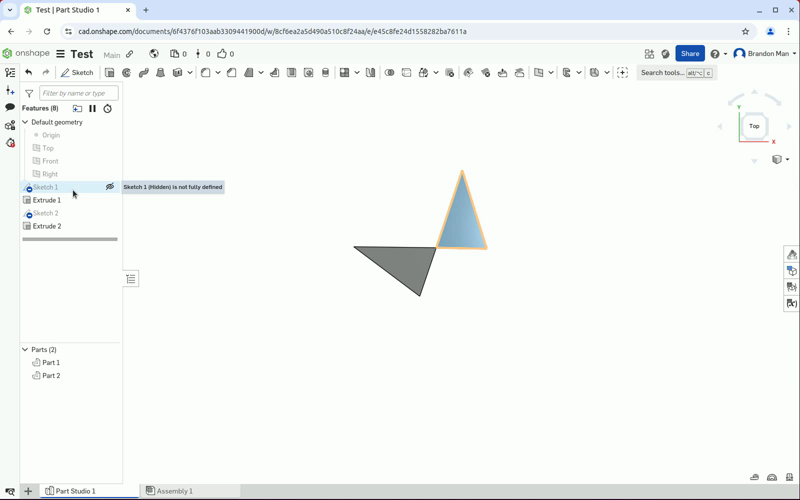
click(73, 189)
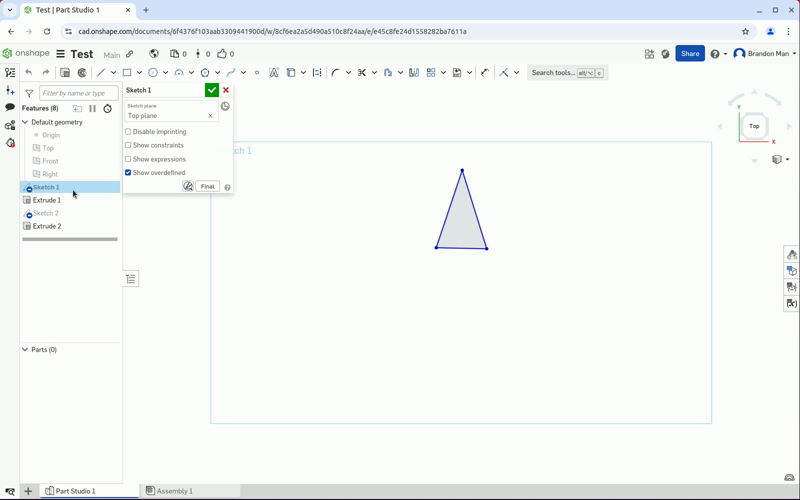
mouse_move(229, 92)
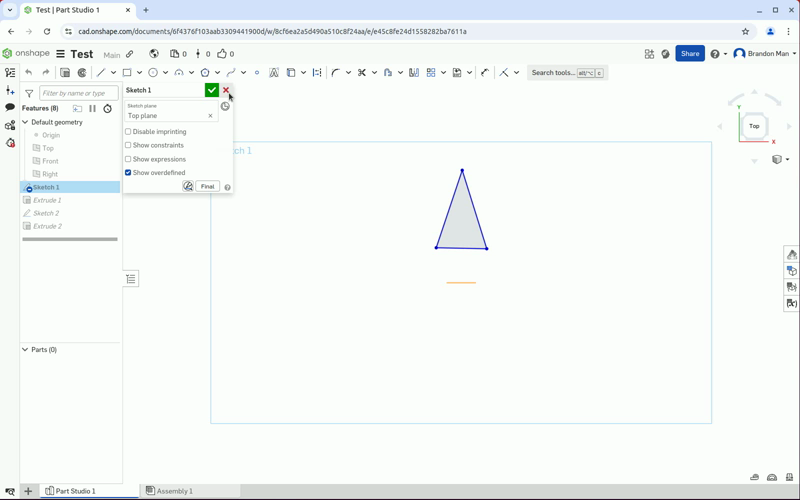
click(229, 92)
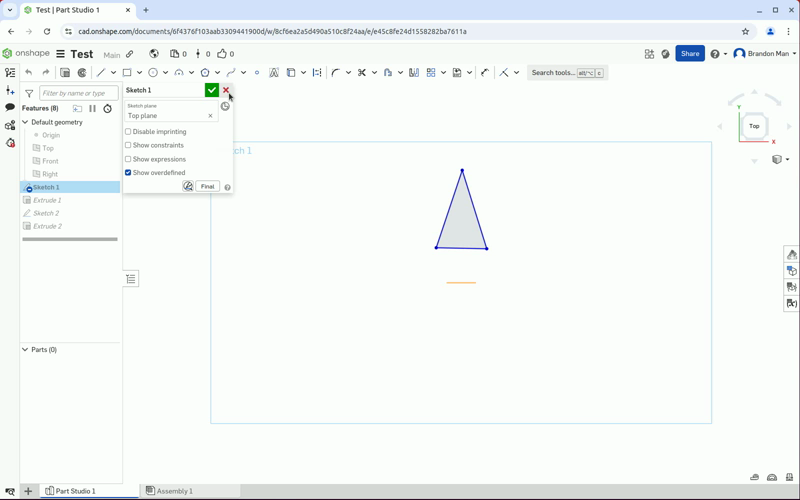
key(shift+s)
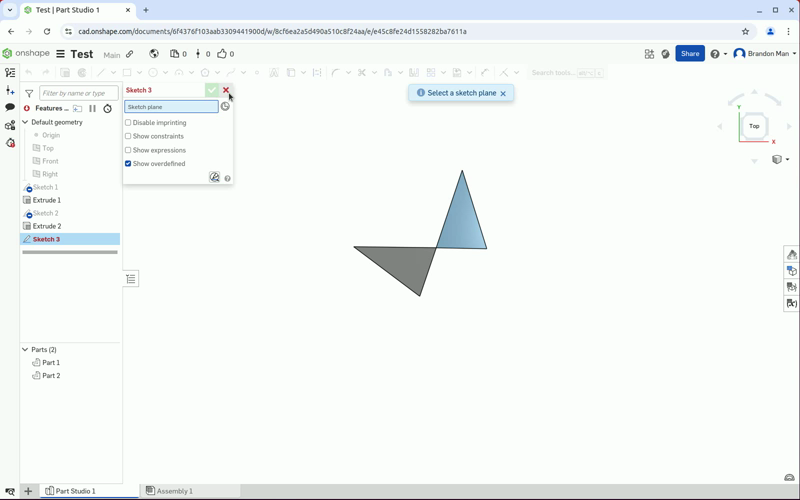
mouse_move(73, 150)
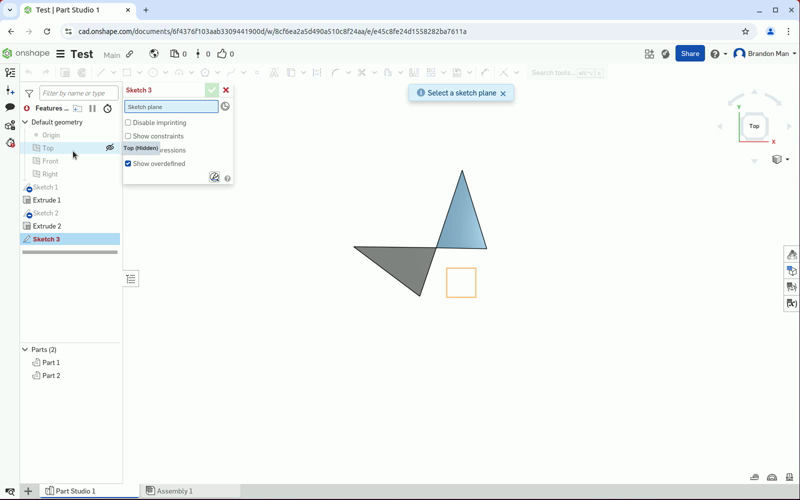
click(73, 150)
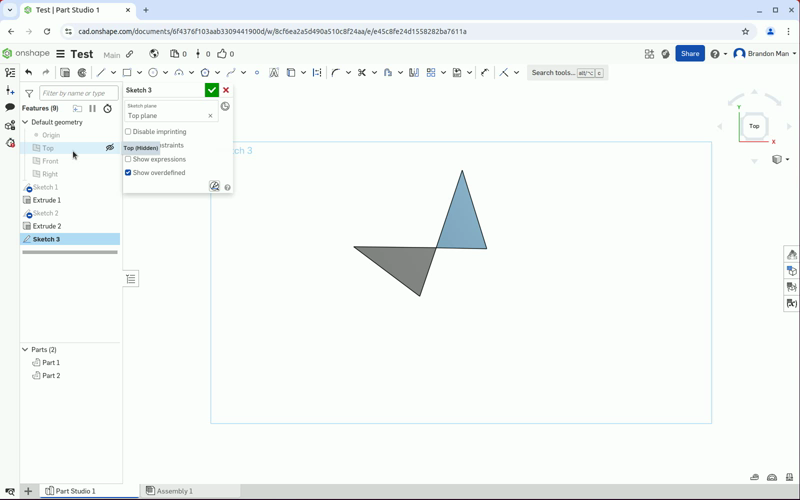
mouse_move(73, 352)
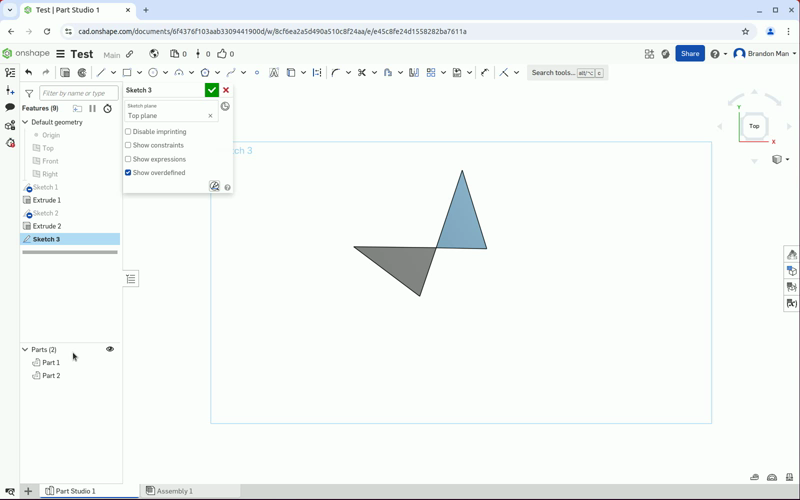
key(y)
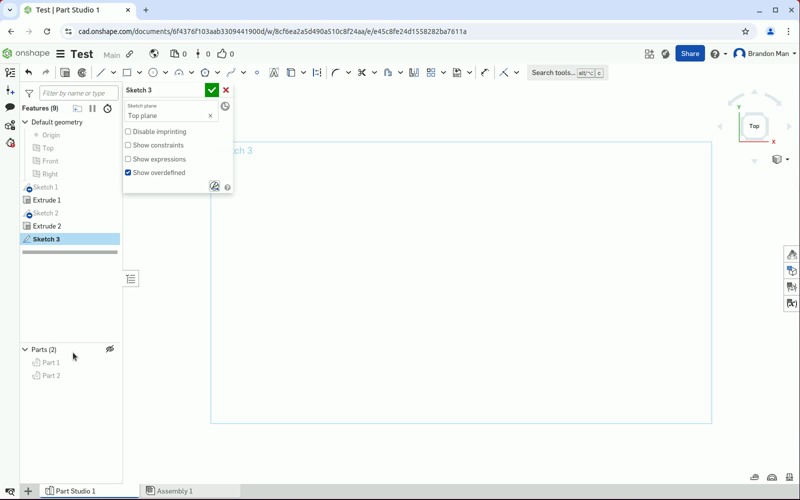
key(l)
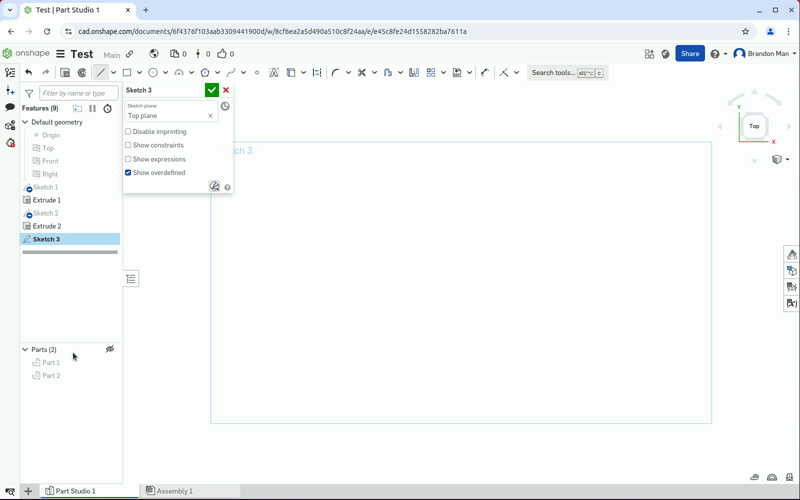
key_down(shift)
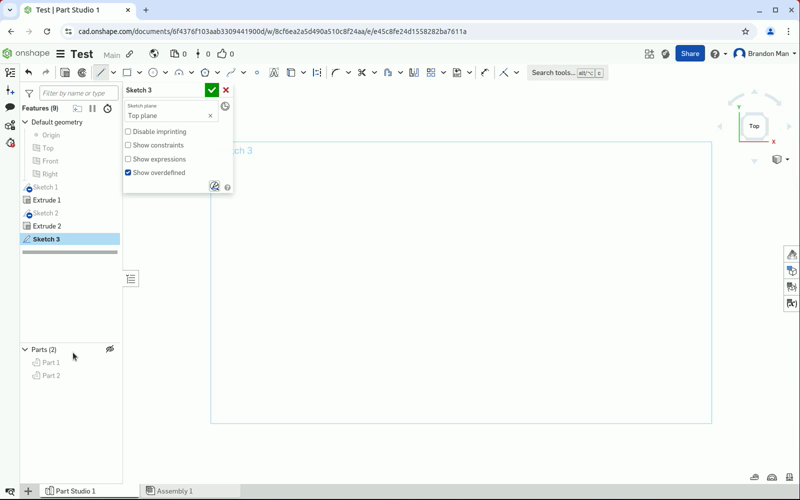
mouse_move(486, 249)
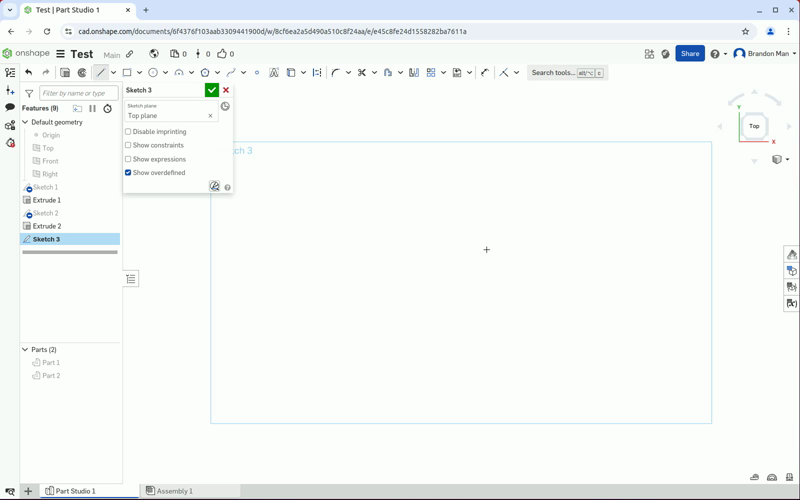
click(486, 249)
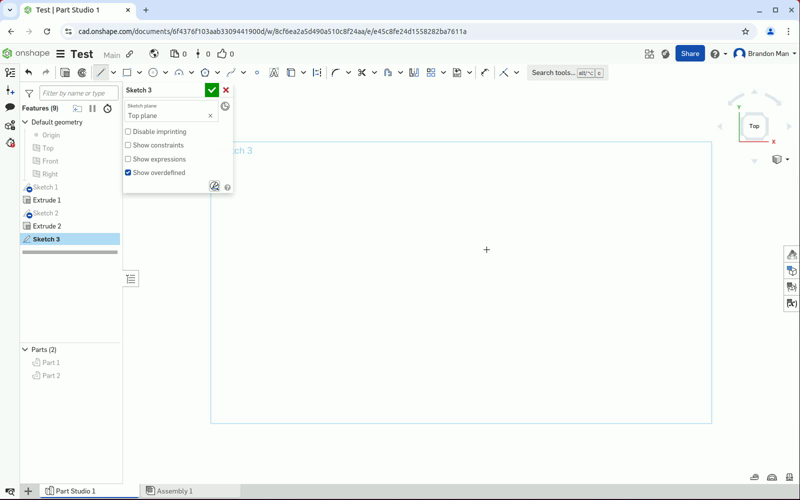
key_up(shift)
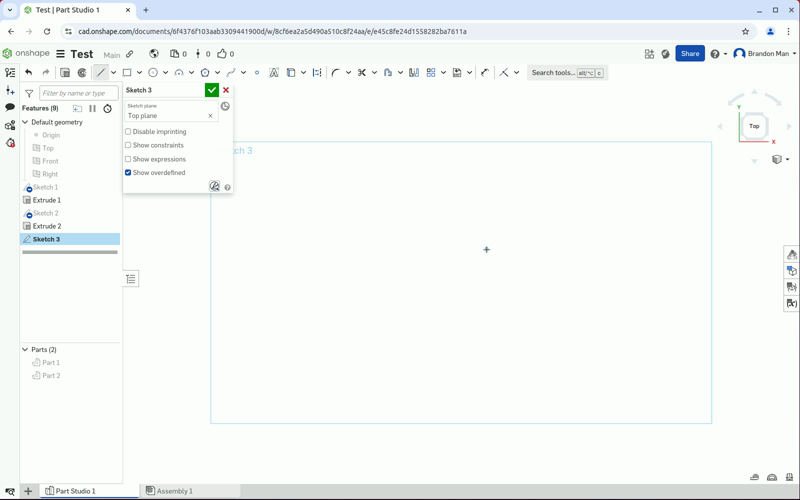
key_down(shift)
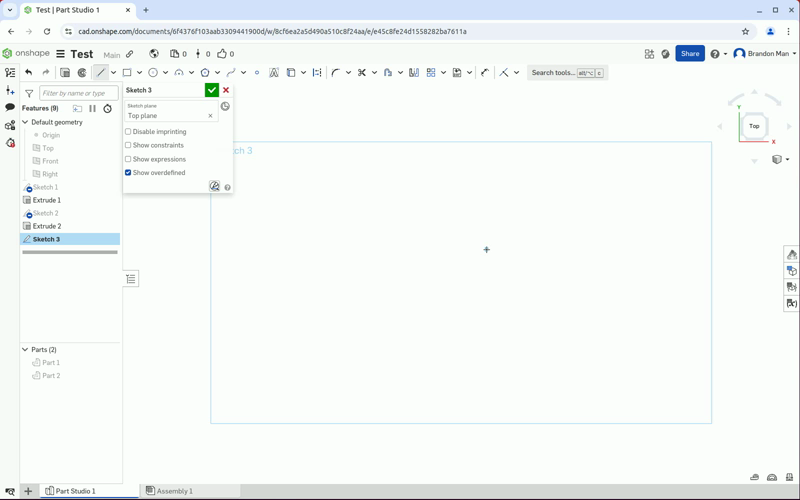
mouse_move(516, 249)
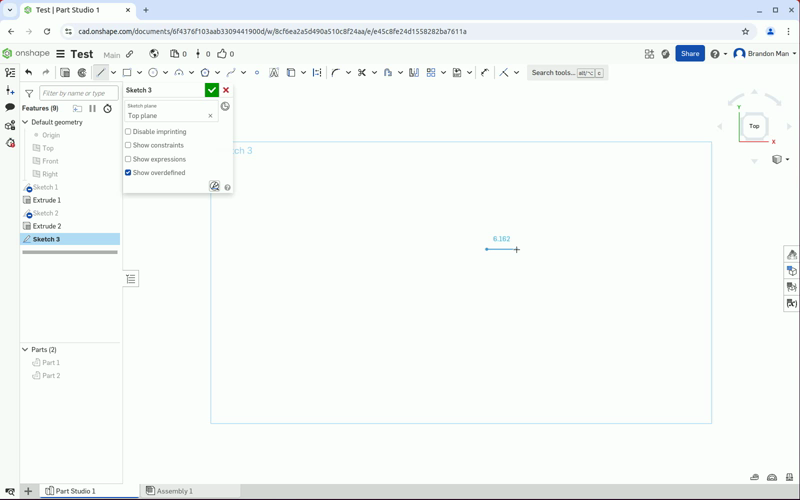
mouse_move(501, 297)
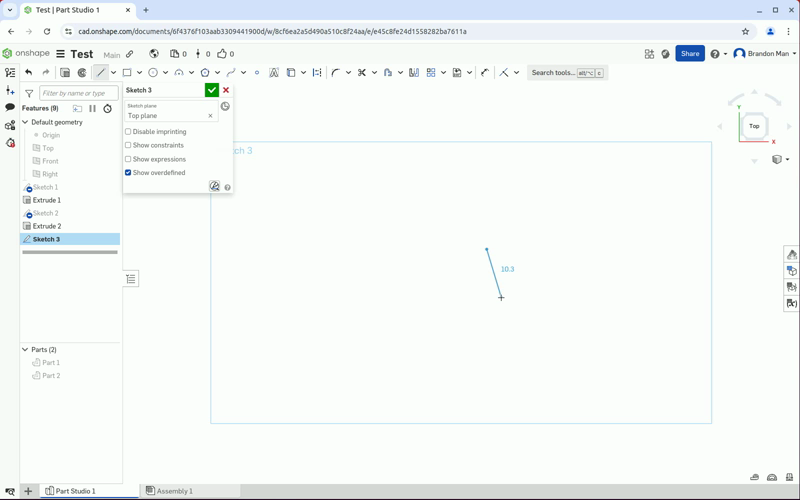
click(501, 297)
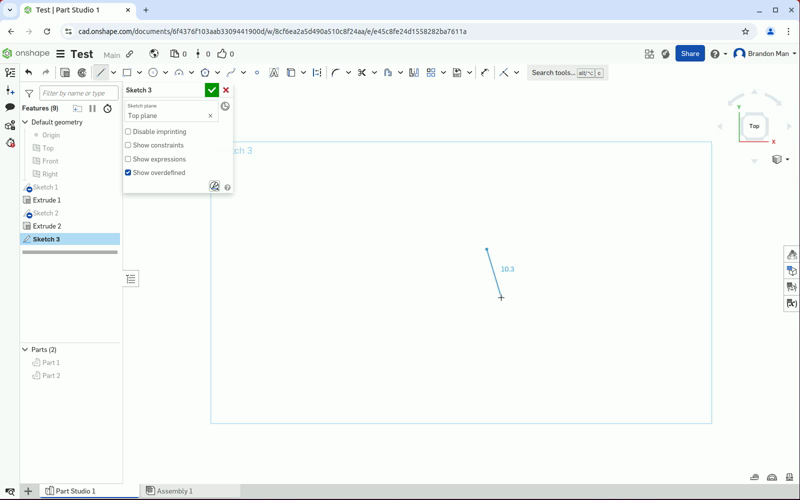
key_up(shift)
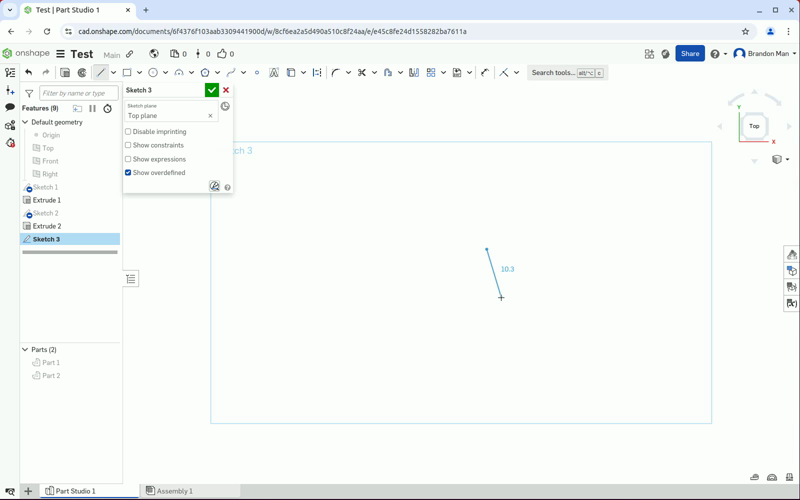
key_down(shift)
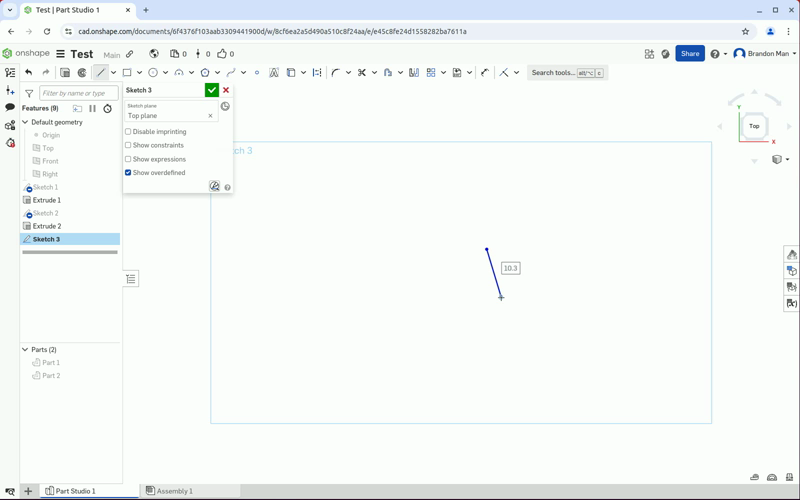
mouse_move(568, 249)
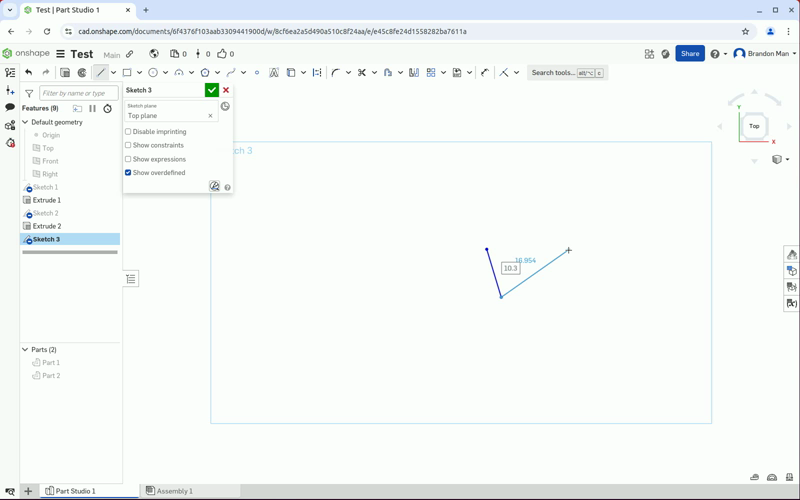
click(568, 249)
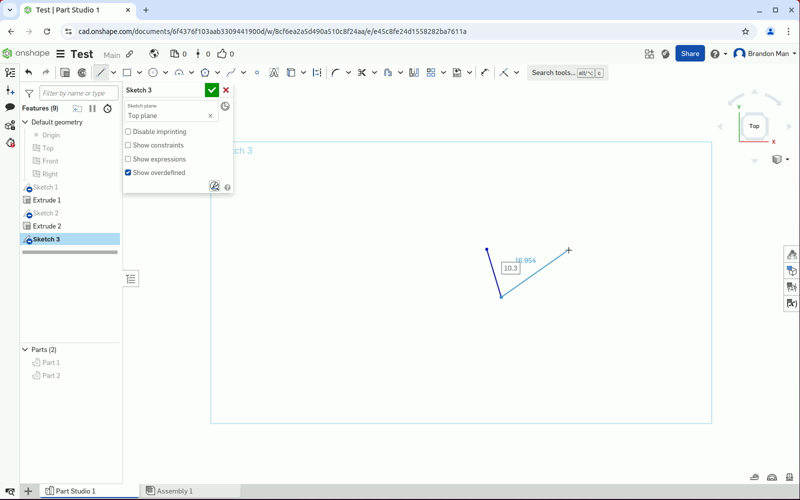
key_up(shift)
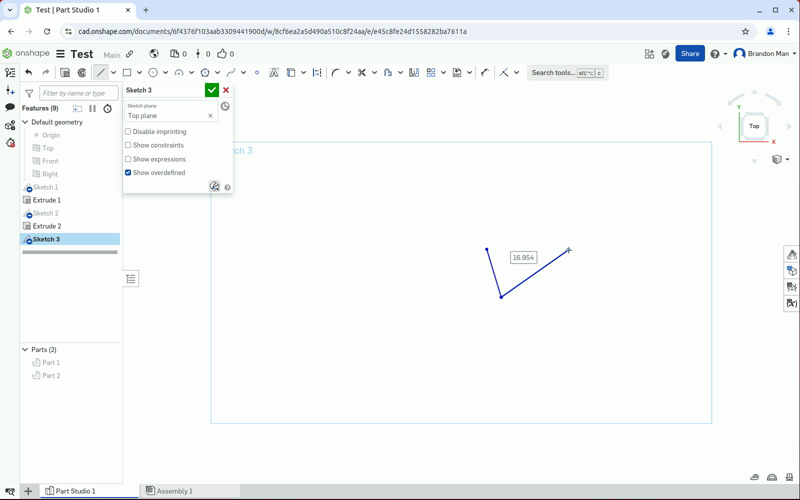
key_down(shift)
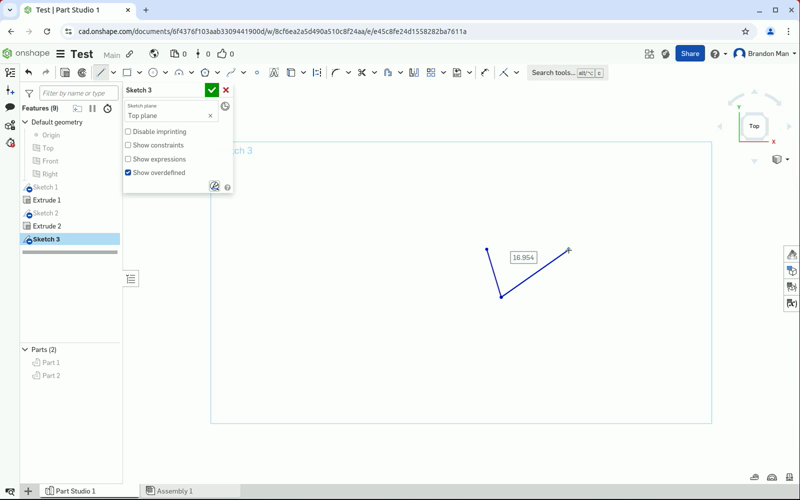
mouse_move(486, 249)
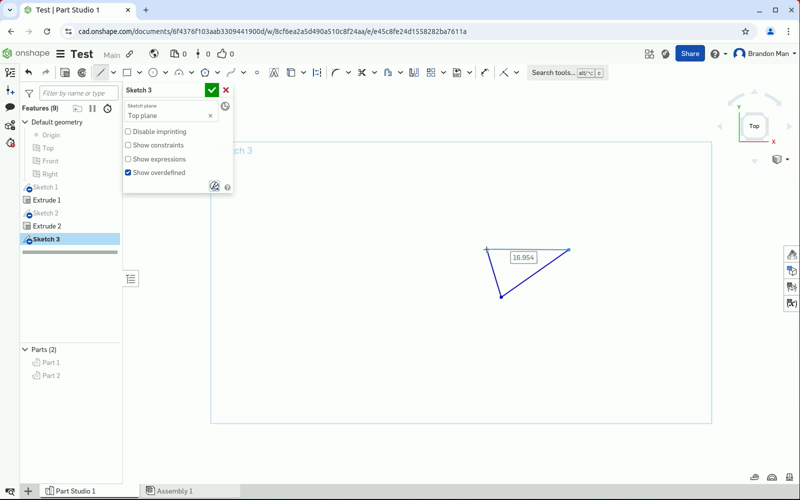
key_up(shift)
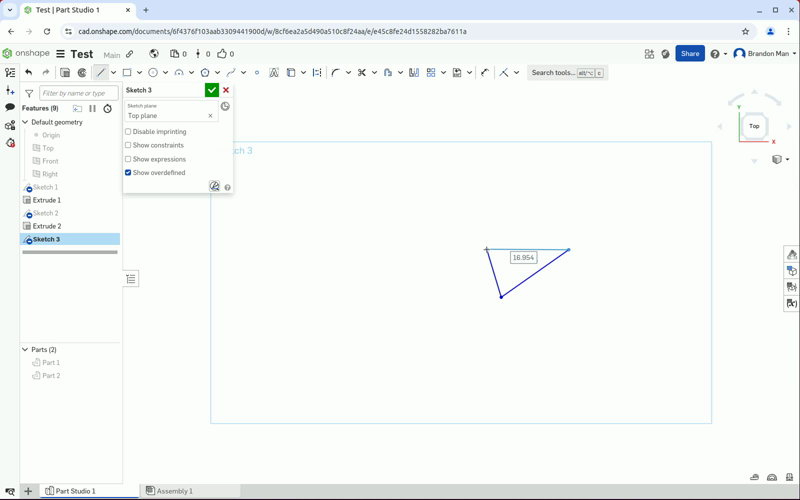
click(486, 249)
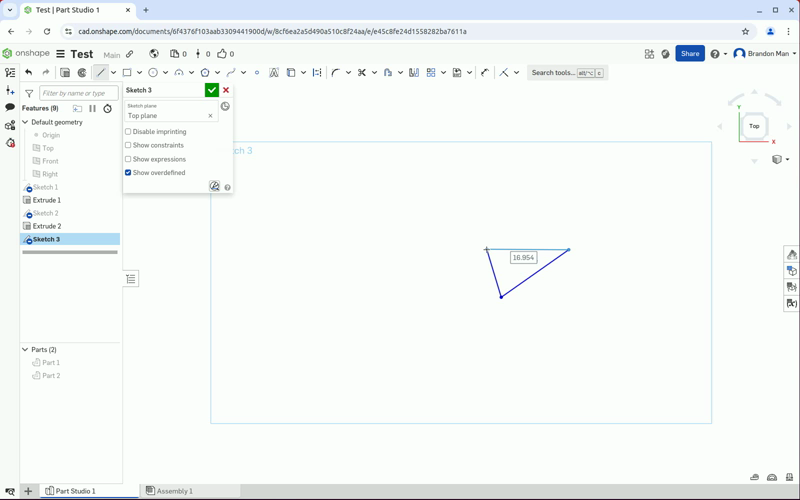
key(esc)
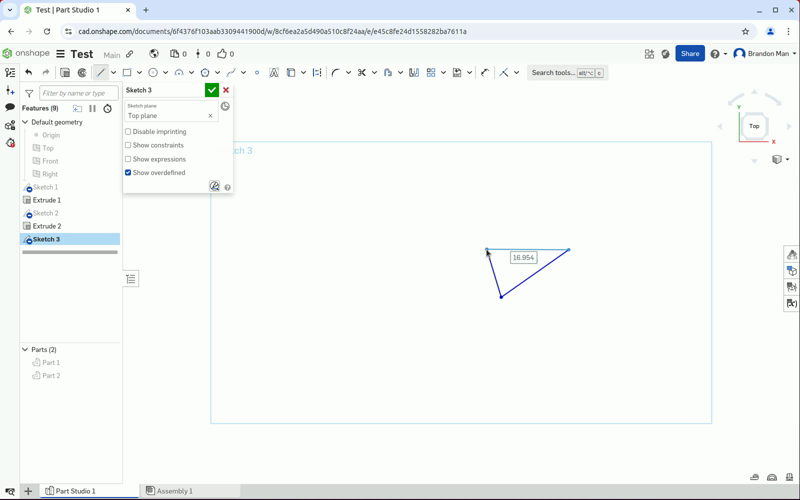
mouse_move(517, 276)
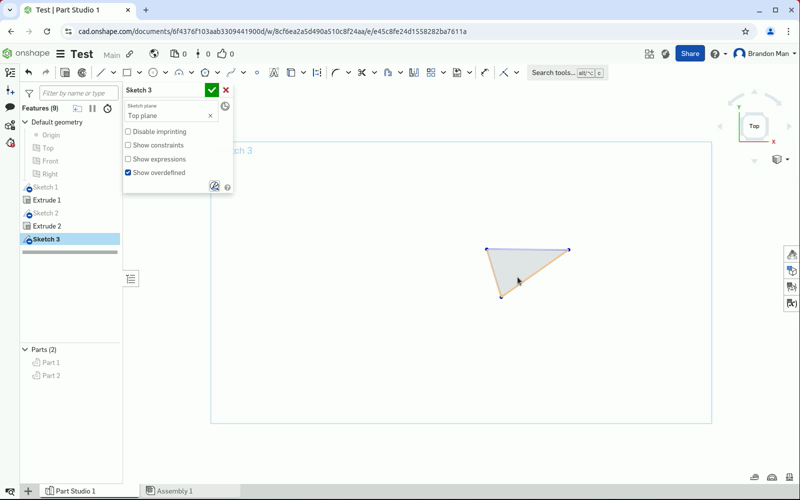
click(517, 276)
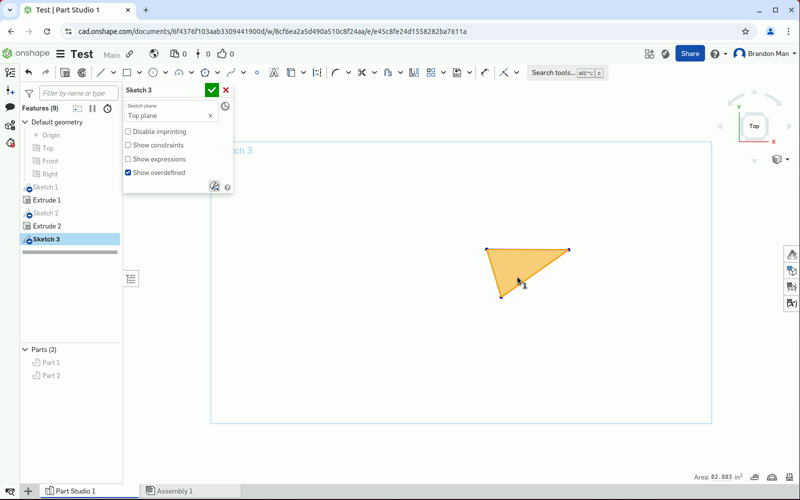
mouse_move(73, 352)
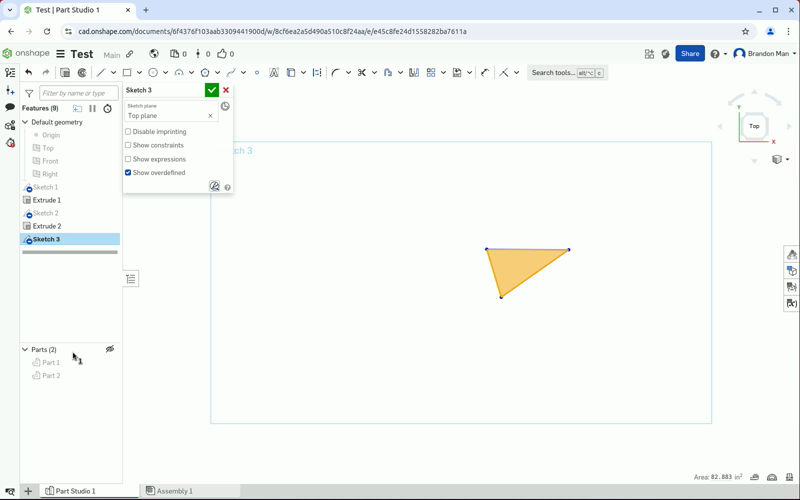
key(shift+y)
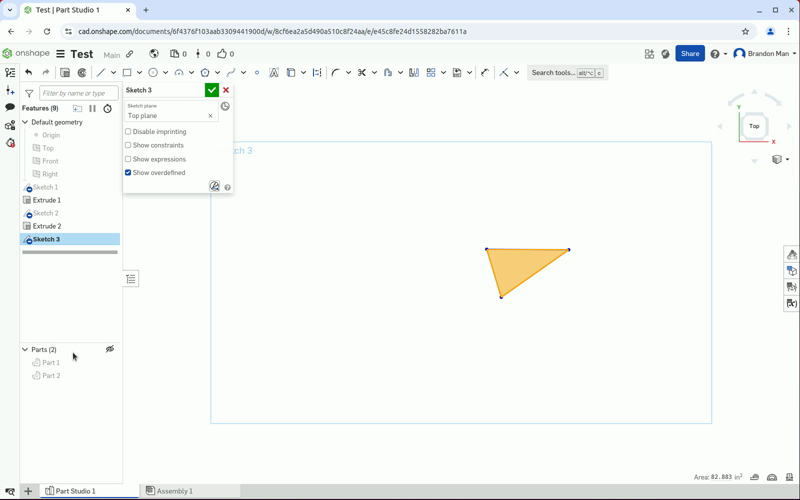
key(shift+e)
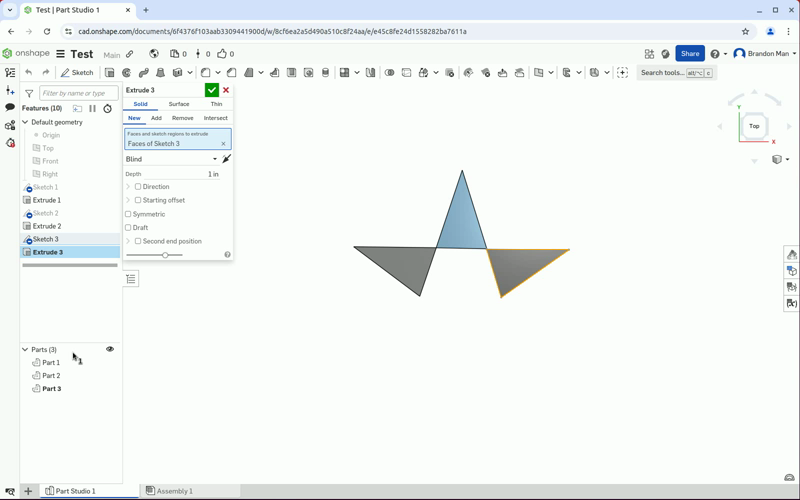
mouse_move(143, 106)
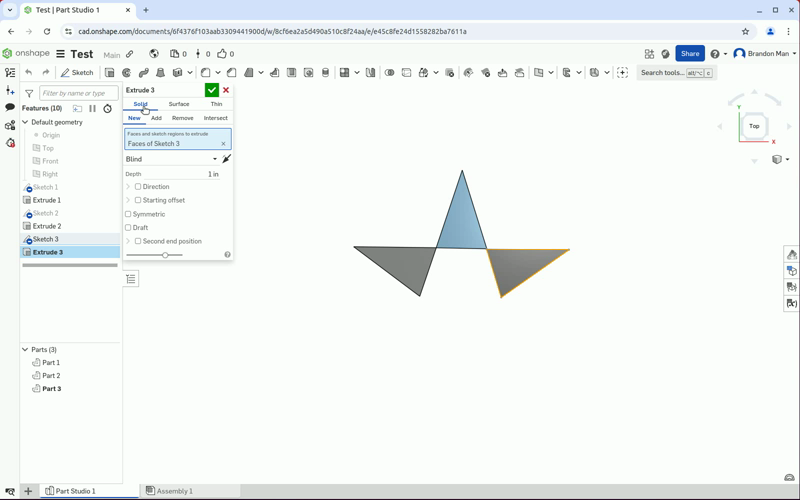
click(143, 106)
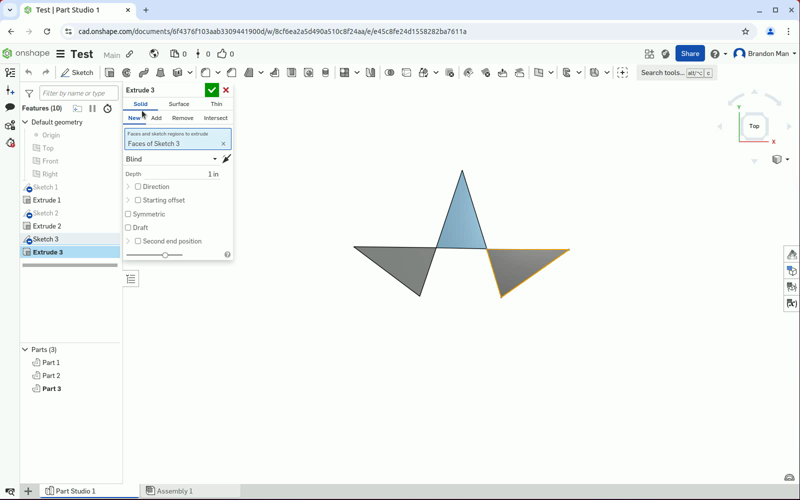
mouse_move(137, 120)
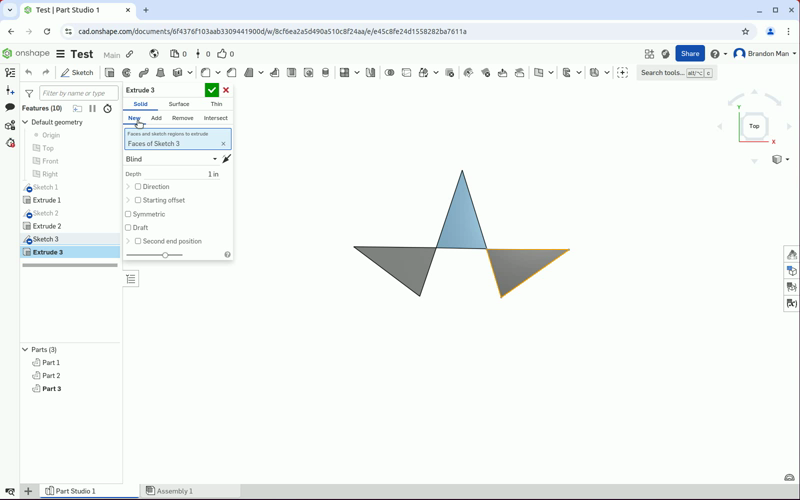
click(137, 120)
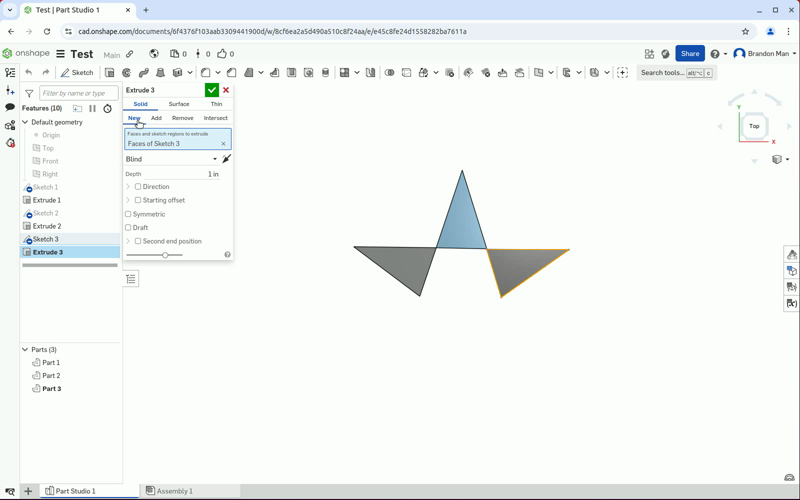
key(tab, 4)
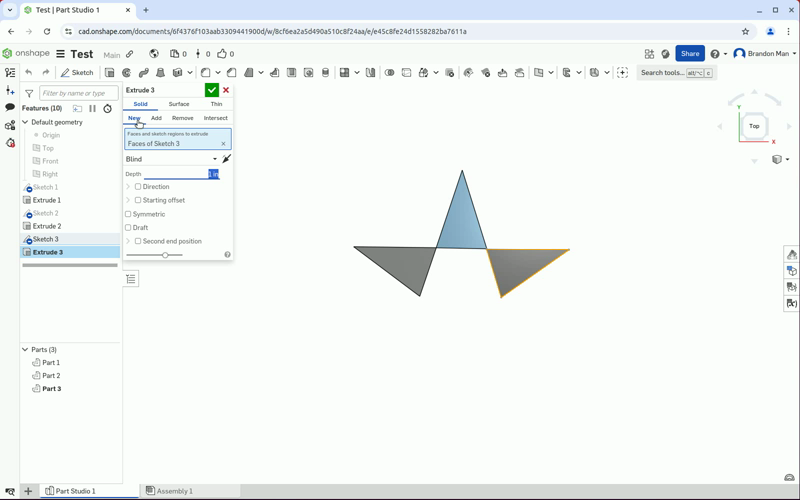
text(2.889)
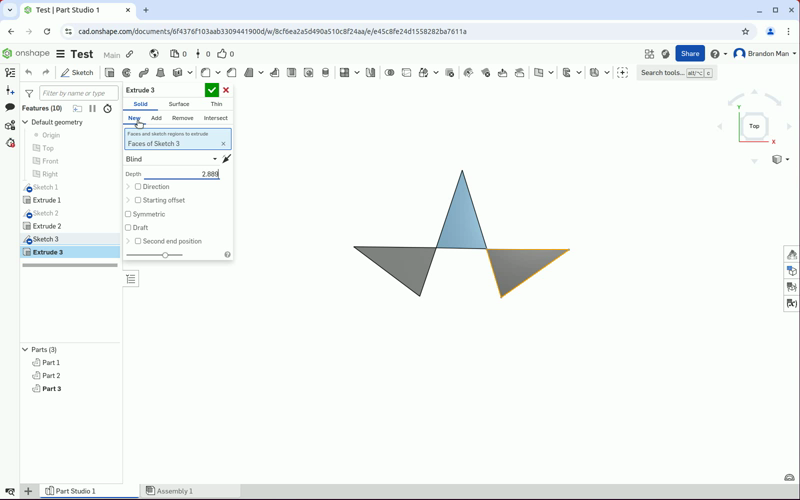
key(enter)
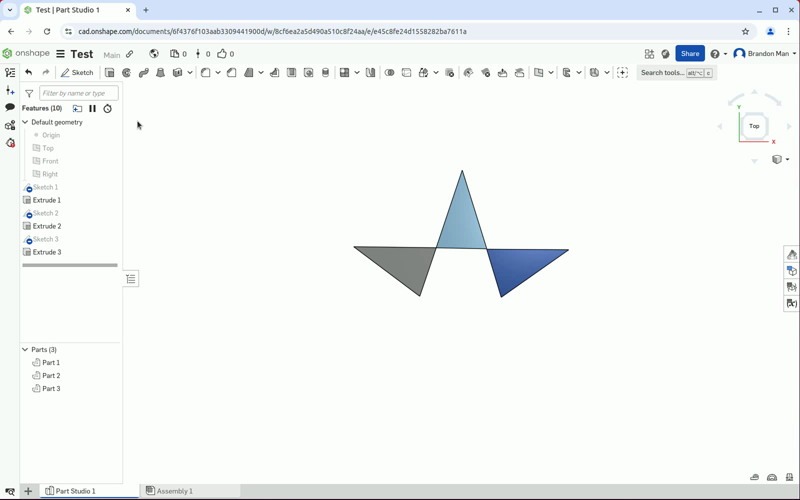
key(shift+h)
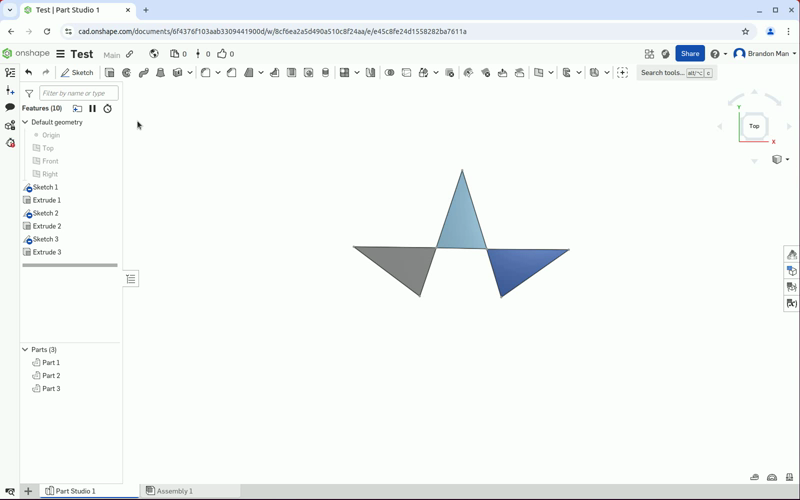
key(shift+h)
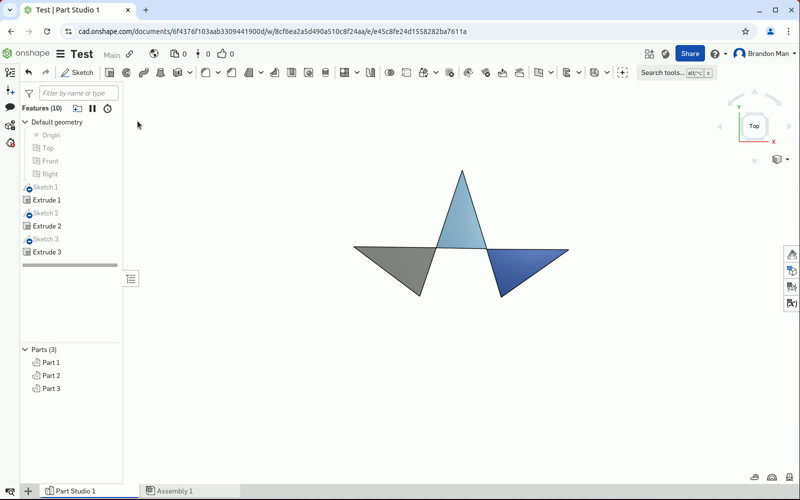
mouse_move(73, 189)
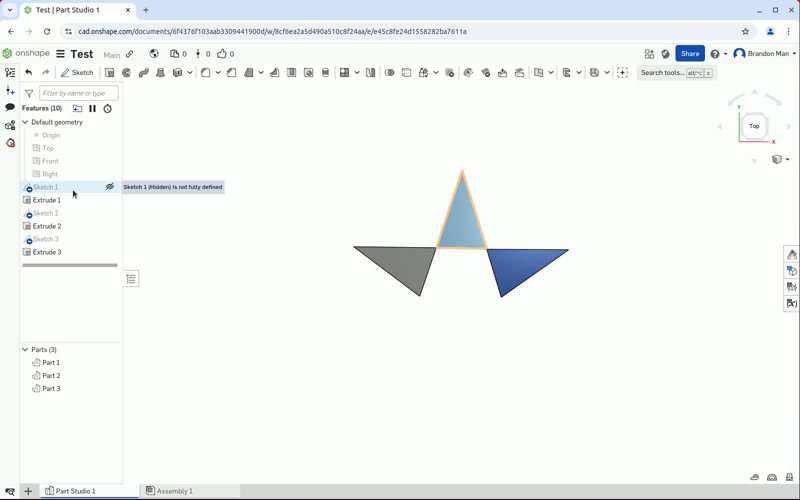
click(73, 189)
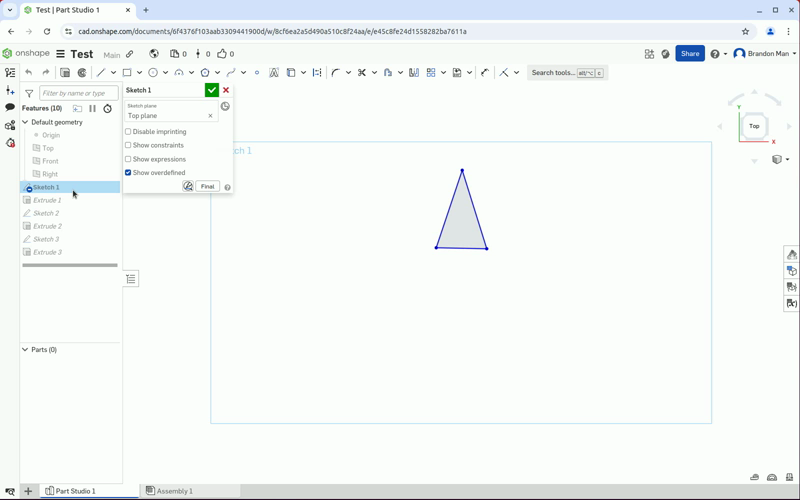
mouse_move(229, 92)
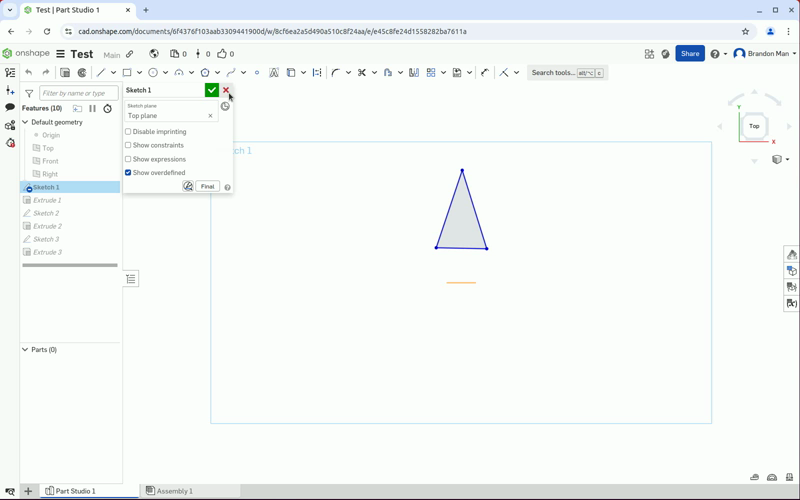
click(229, 92)
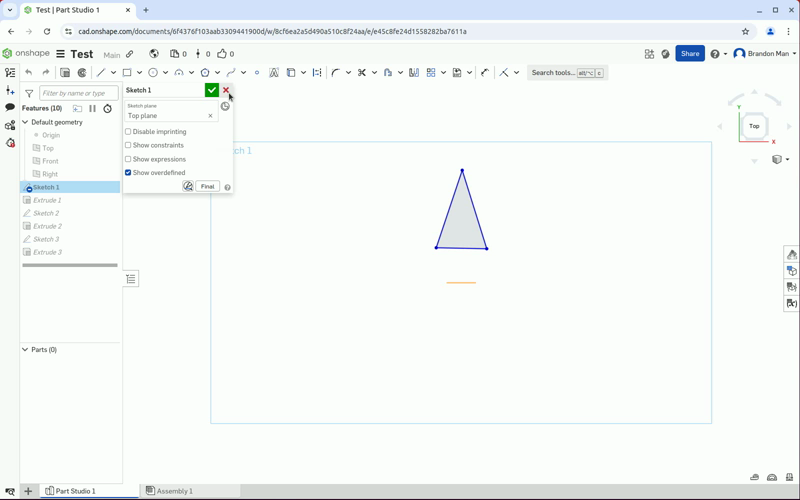
key(shift+s)
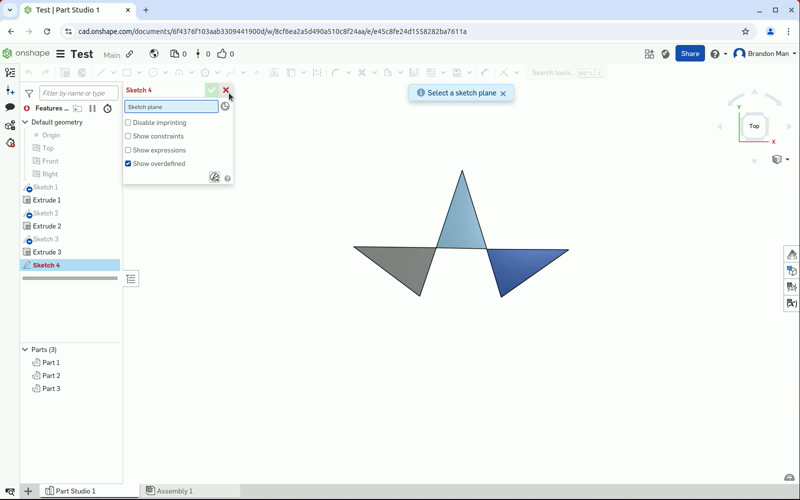
mouse_move(73, 150)
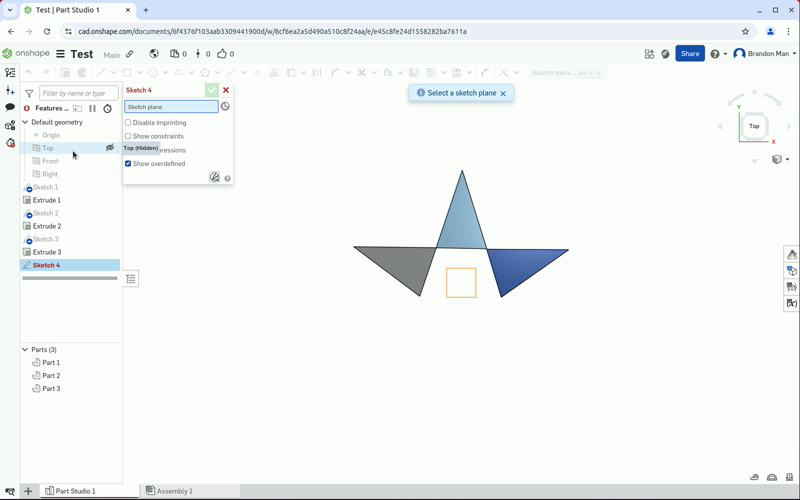
click(73, 150)
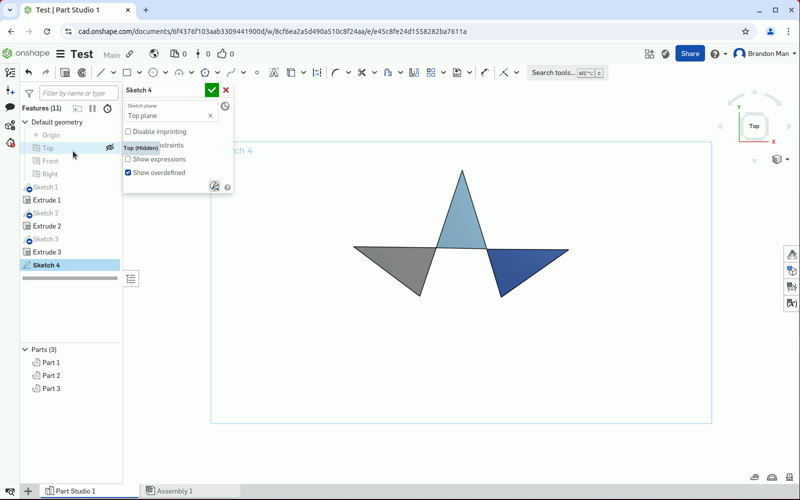
mouse_move(73, 352)
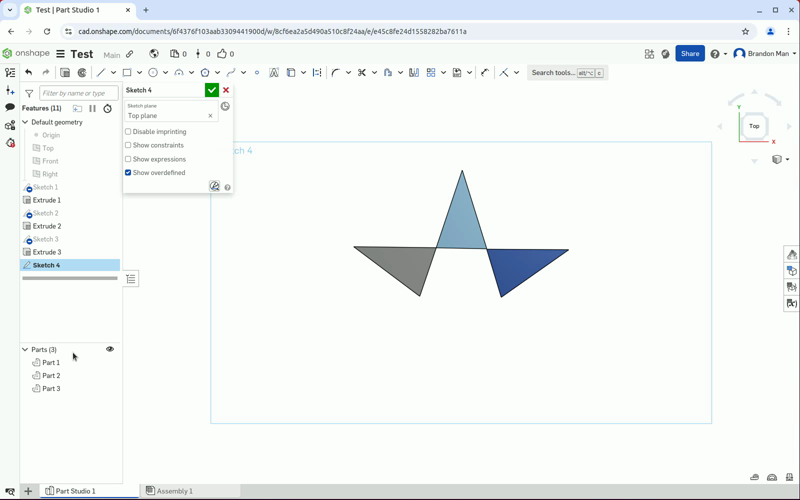
key(y)
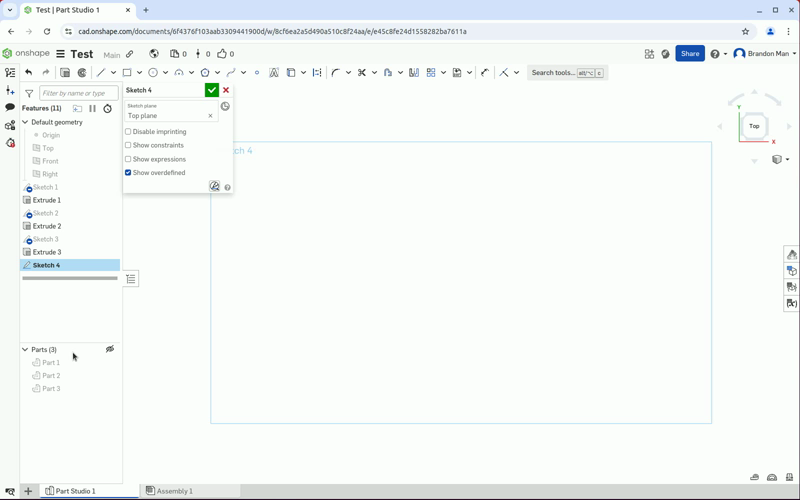
key(l)
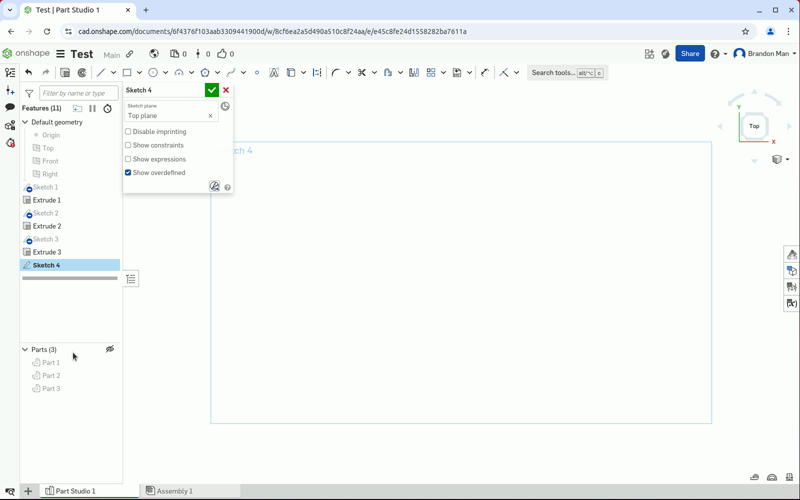
key_down(shift)
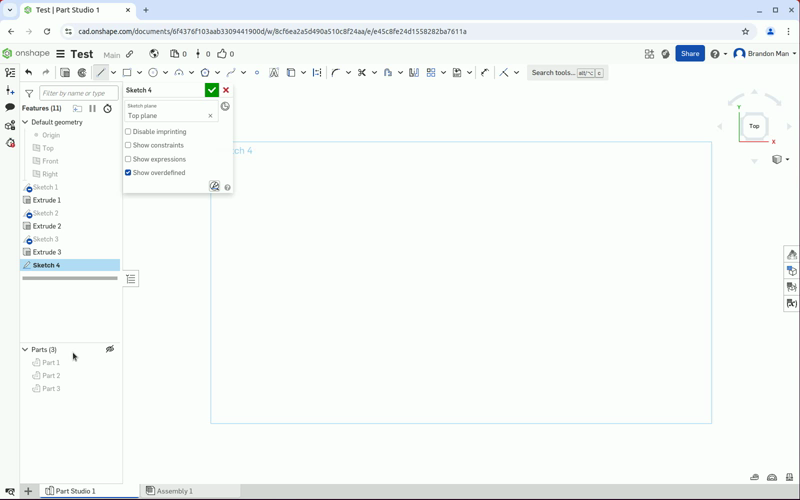
mouse_move(460, 326)
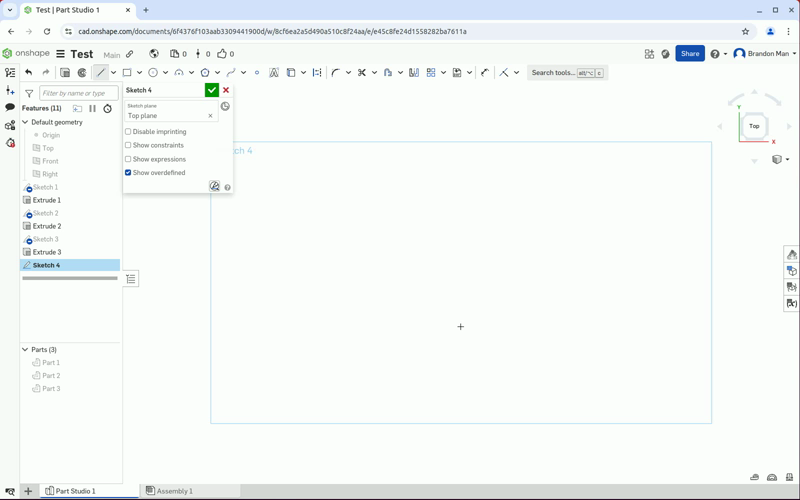
click(460, 326)
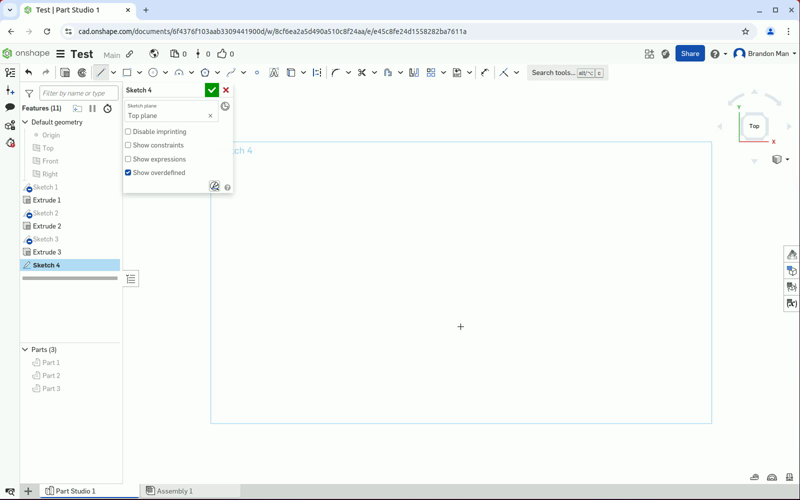
key_up(shift)
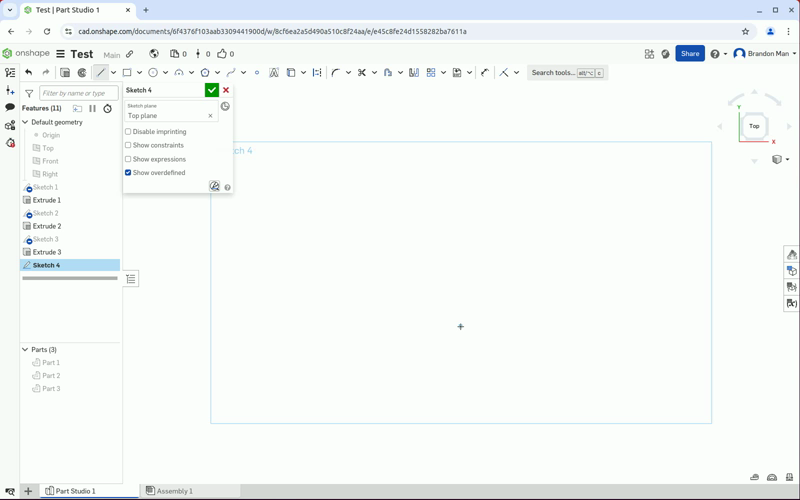
key_down(shift)
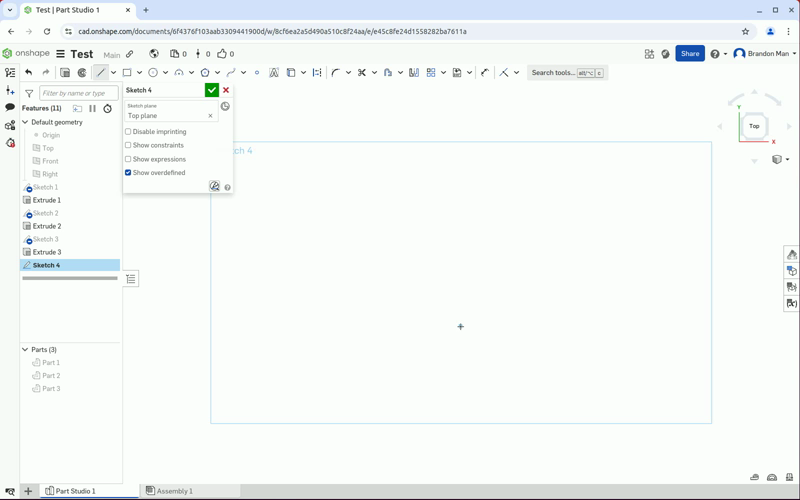
mouse_move(526, 375)
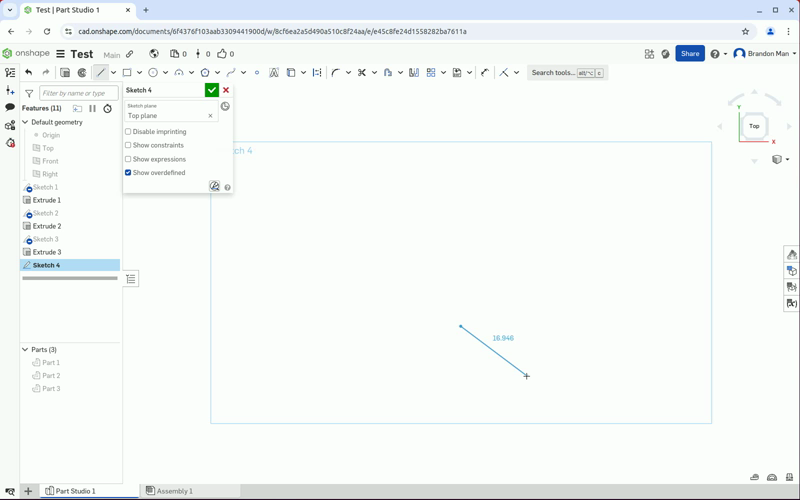
click(526, 375)
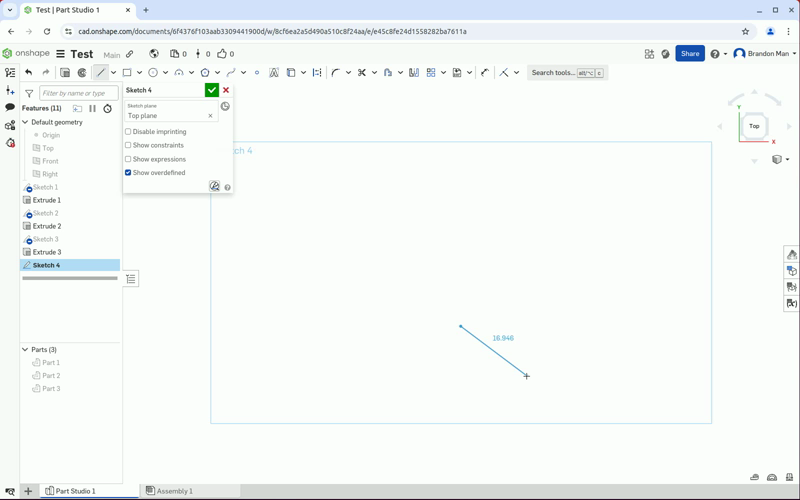
key_up(shift)
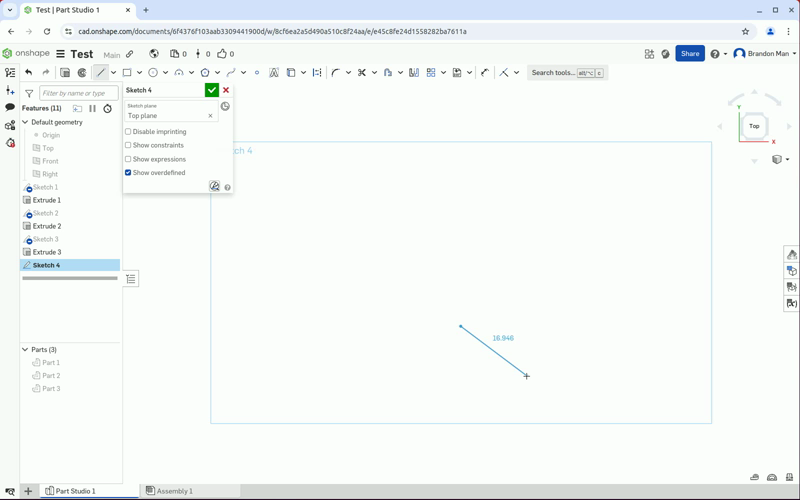
key_down(shift)
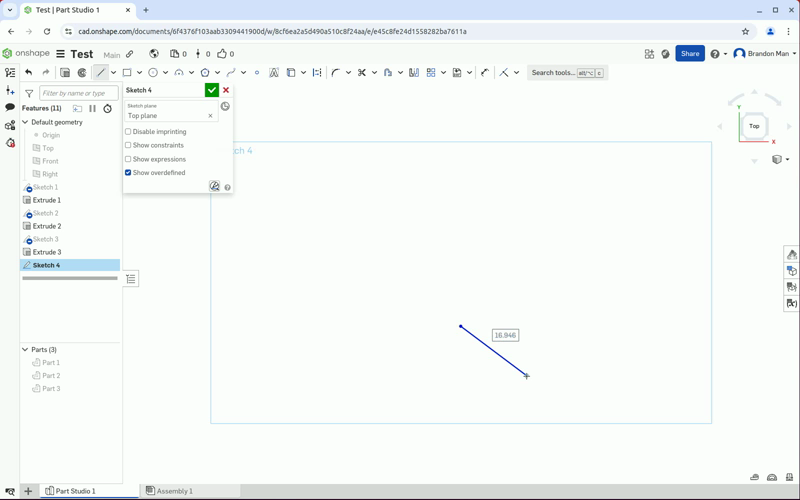
mouse_move(502, 297)
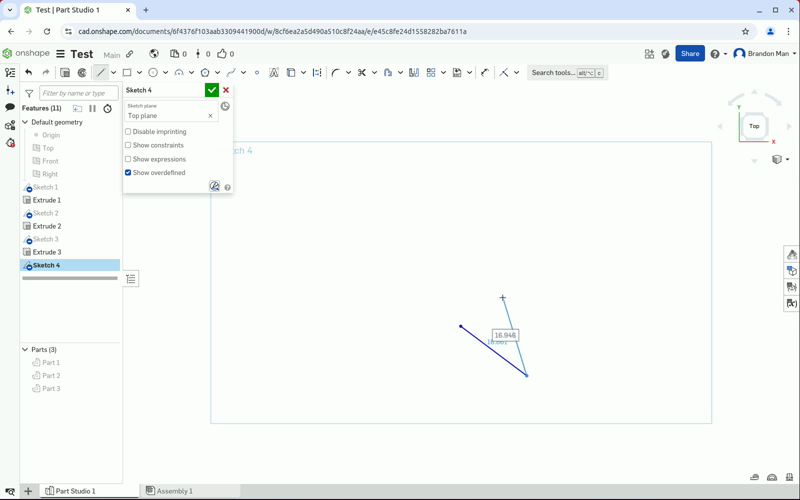
click(502, 297)
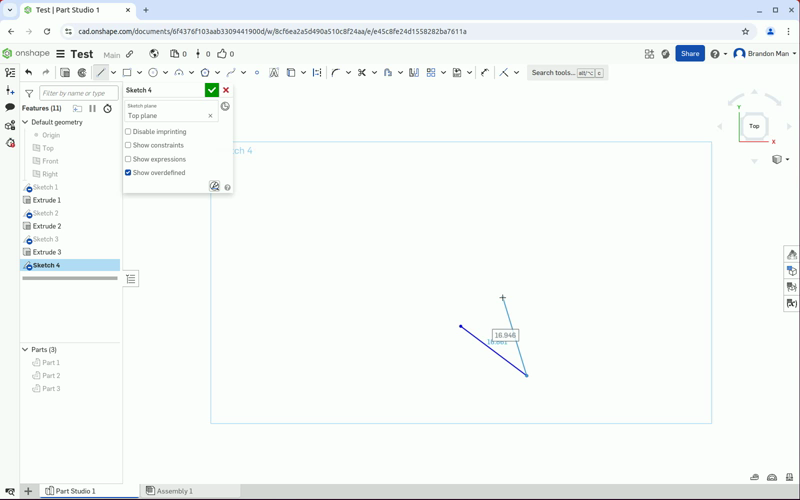
key_up(shift)
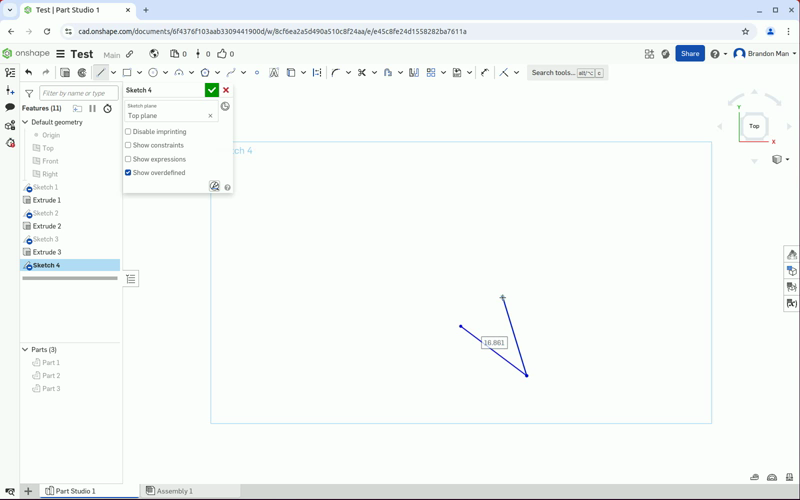
mouse_move(532, 297)
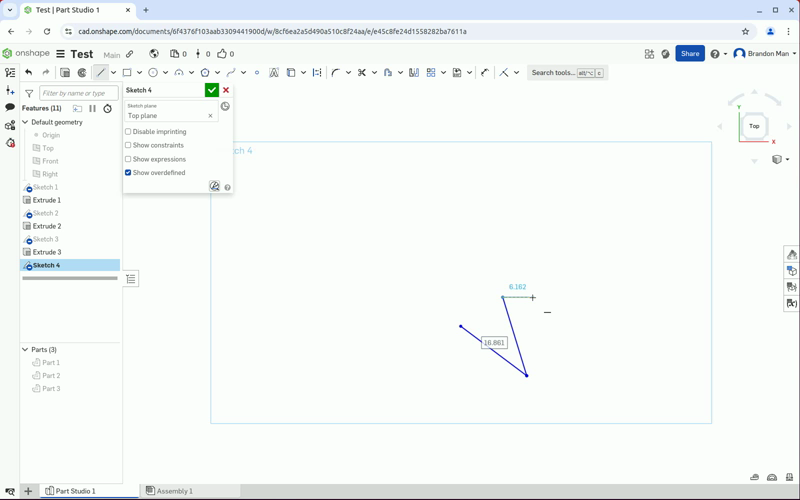
key_down(shift)
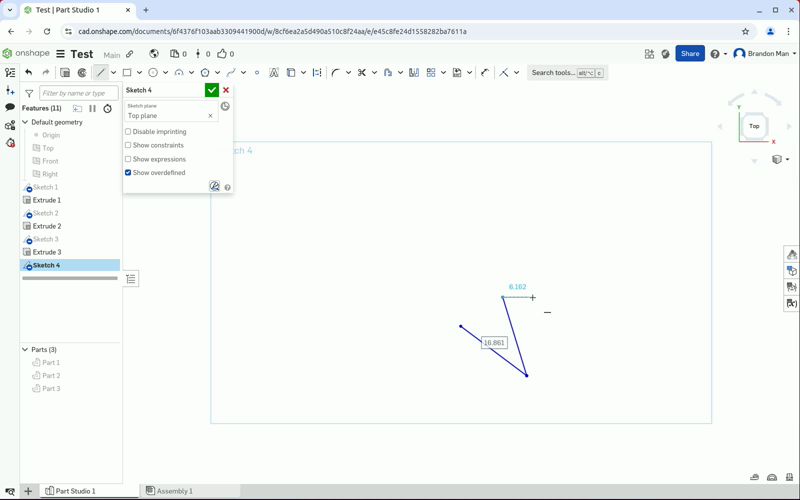
mouse_move(460, 326)
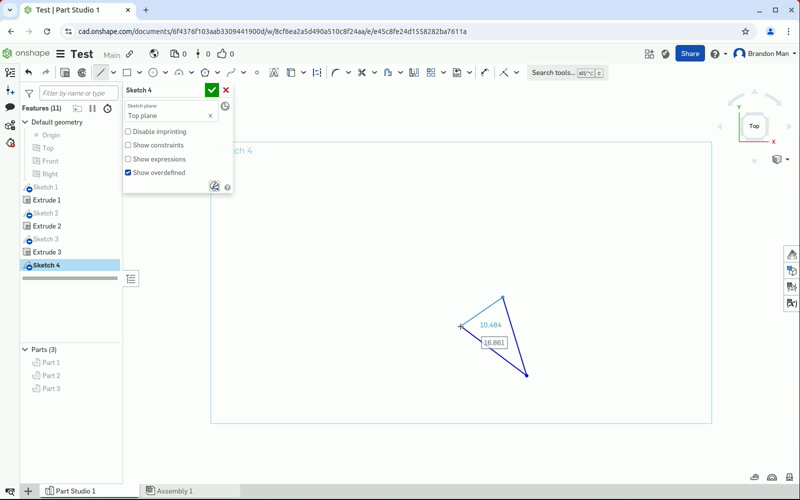
key_up(shift)
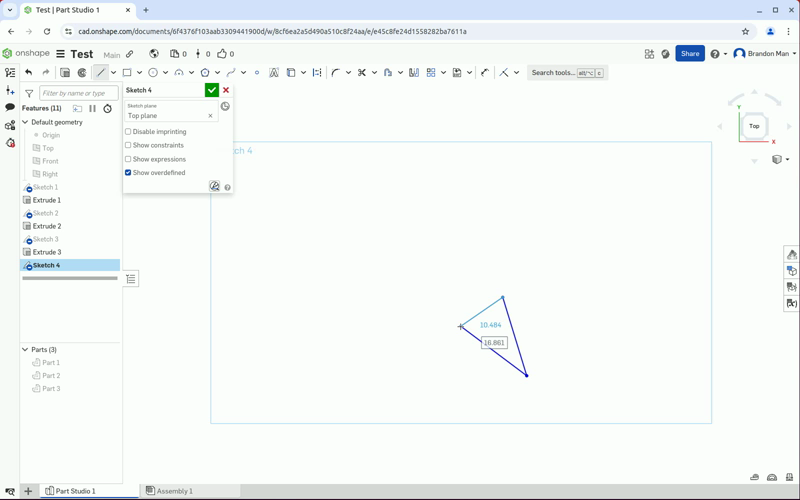
click(460, 326)
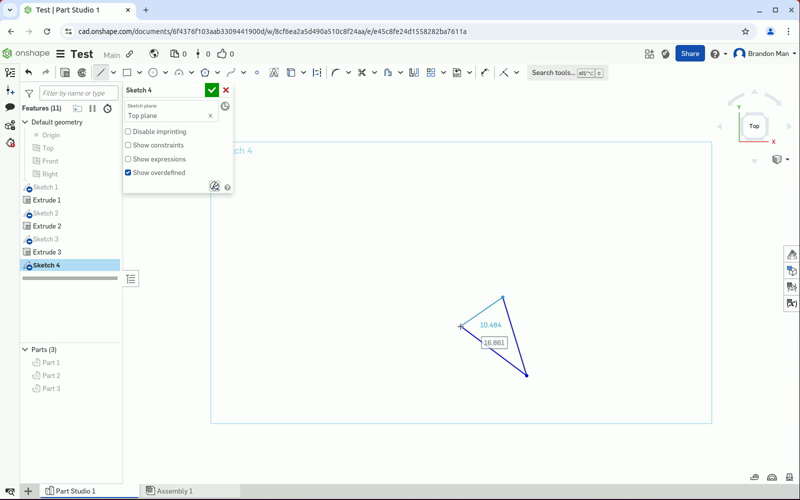
key(esc)
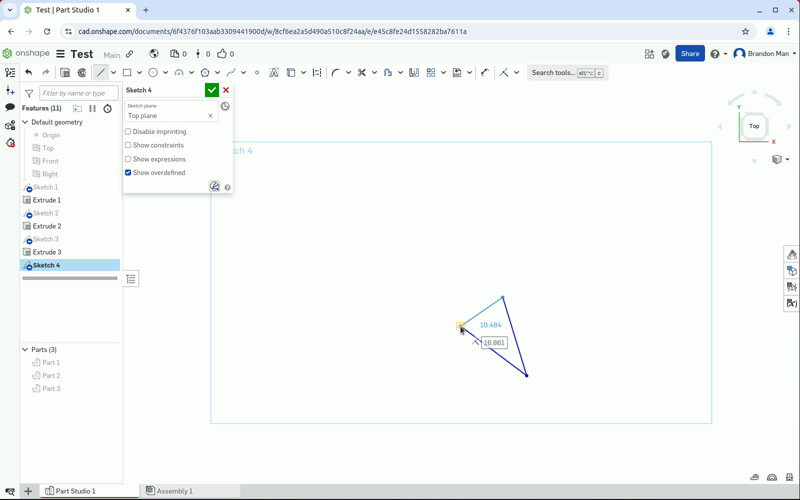
mouse_move(477, 319)
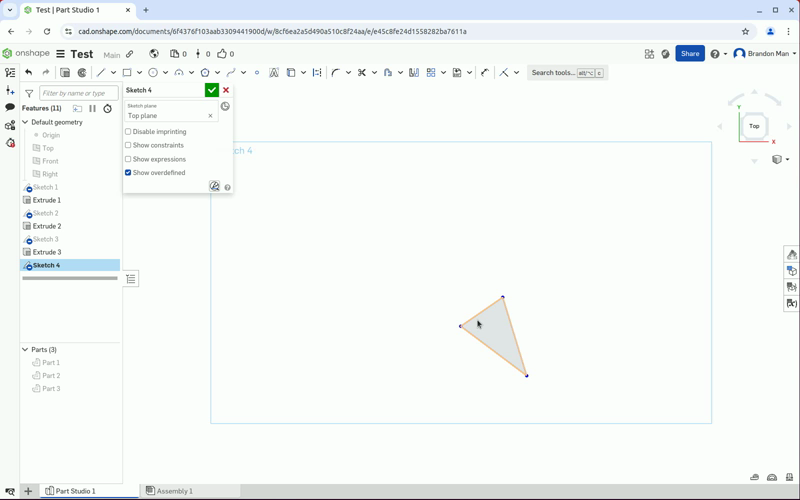
click(477, 319)
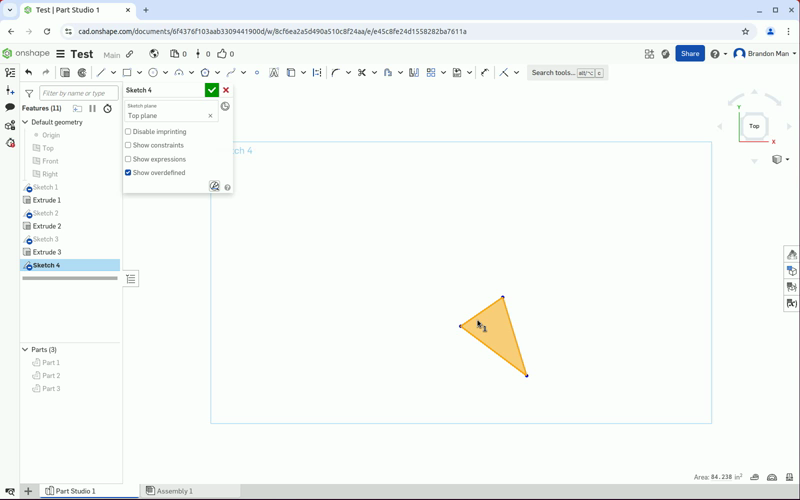
mouse_move(73, 352)
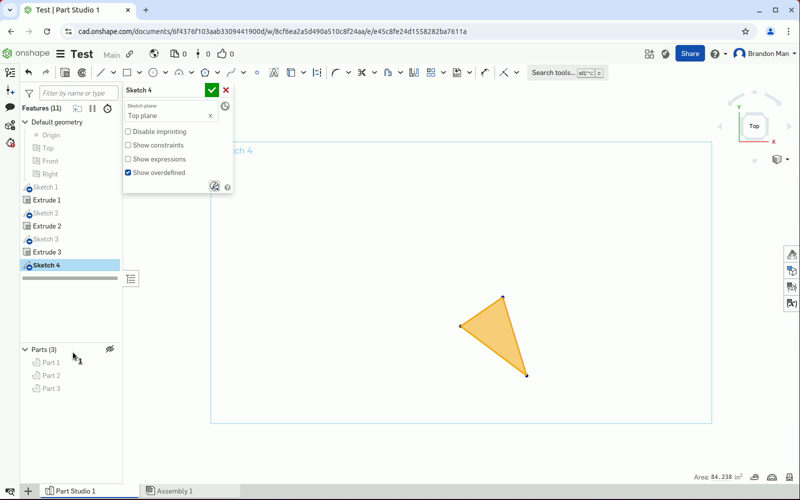
key(shift+y)
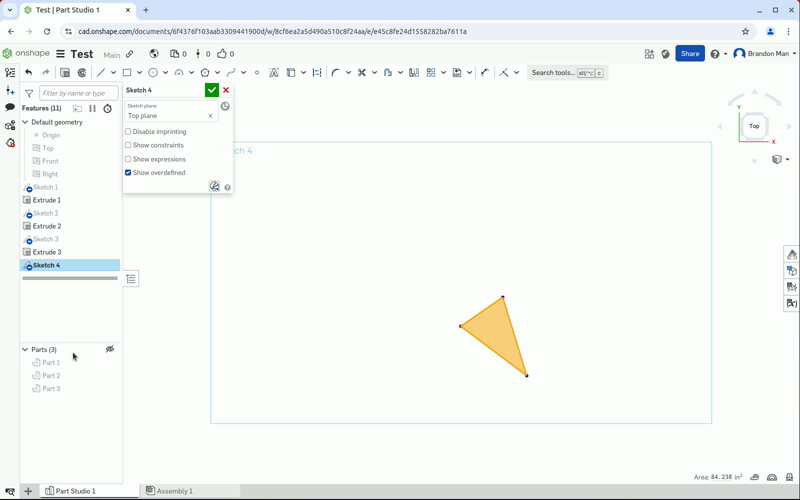
key(shift+e)
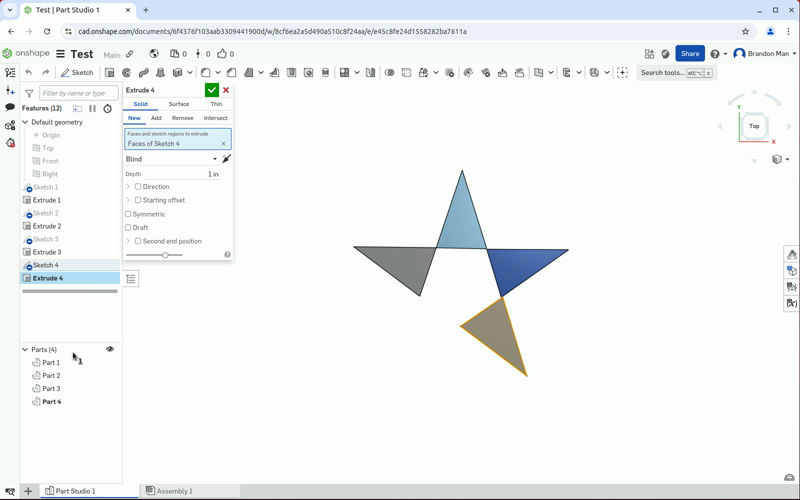
mouse_move(143, 106)
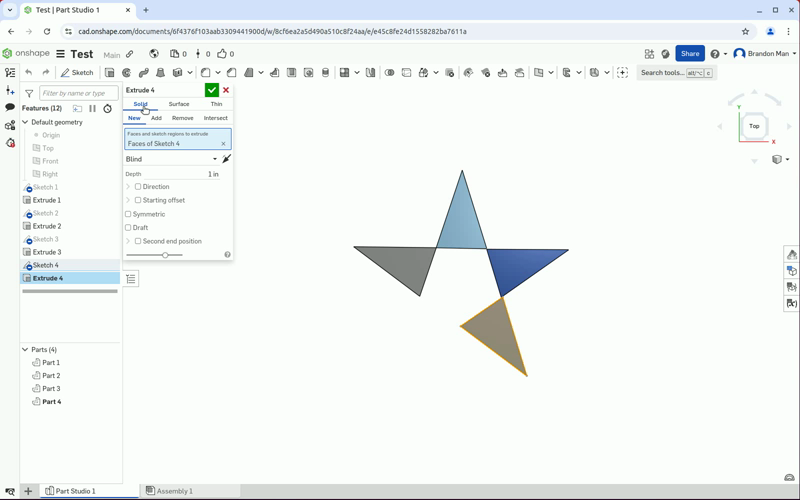
click(143, 106)
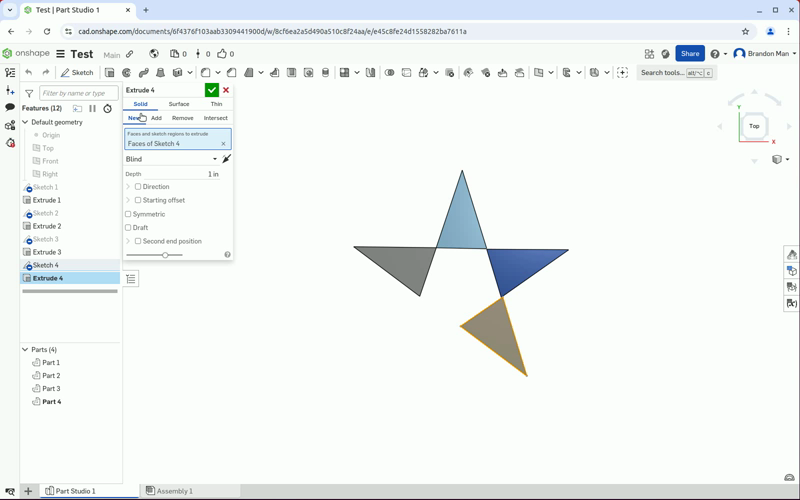
mouse_move(137, 120)
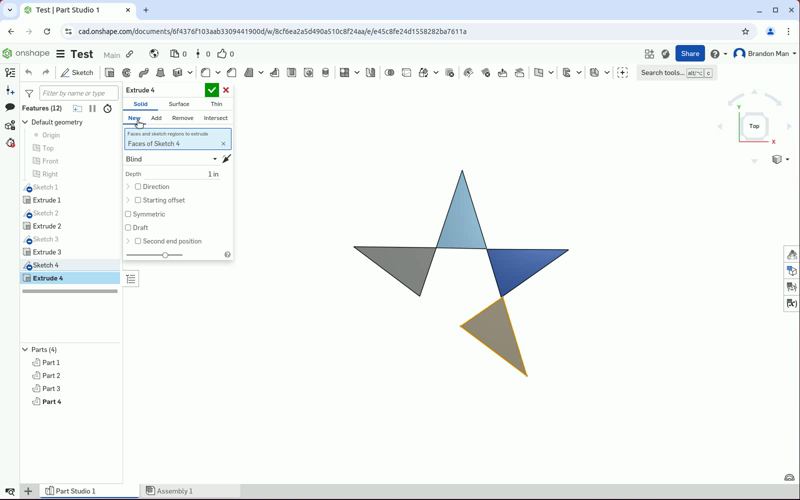
click(137, 120)
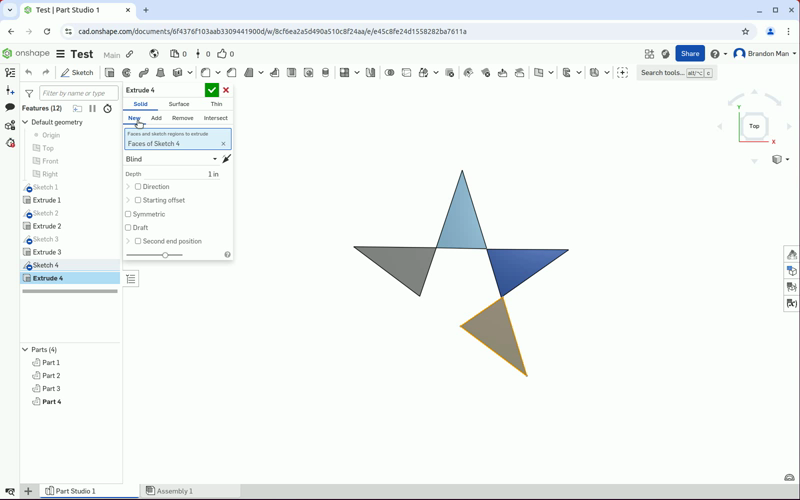
key(tab, 4)
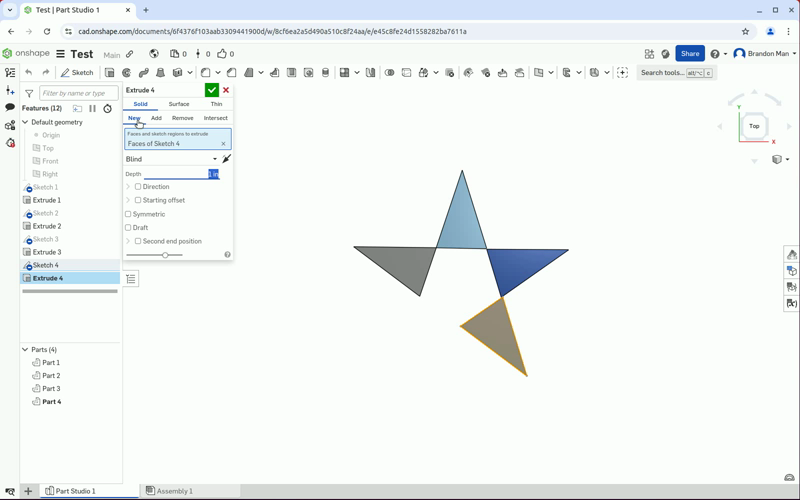
text(2.889)
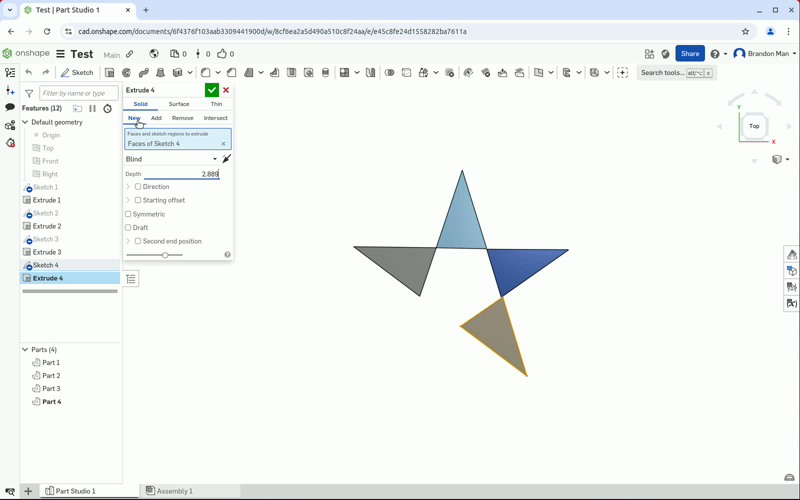
key(enter)
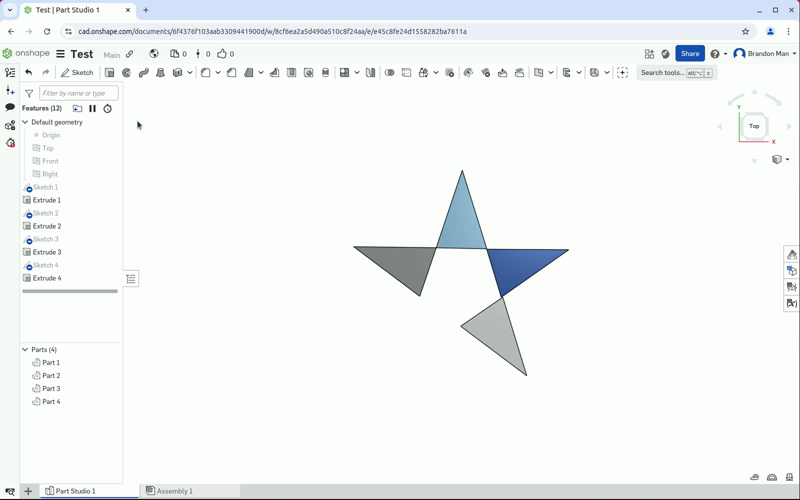
key(shift+h)
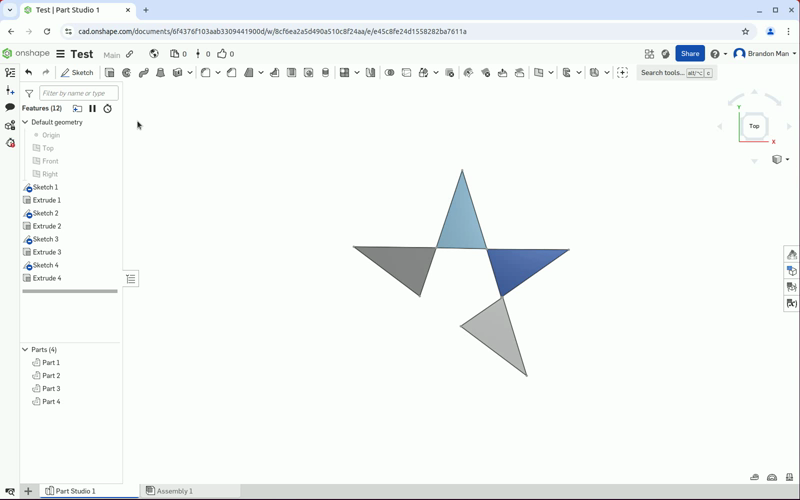
key(shift+h)
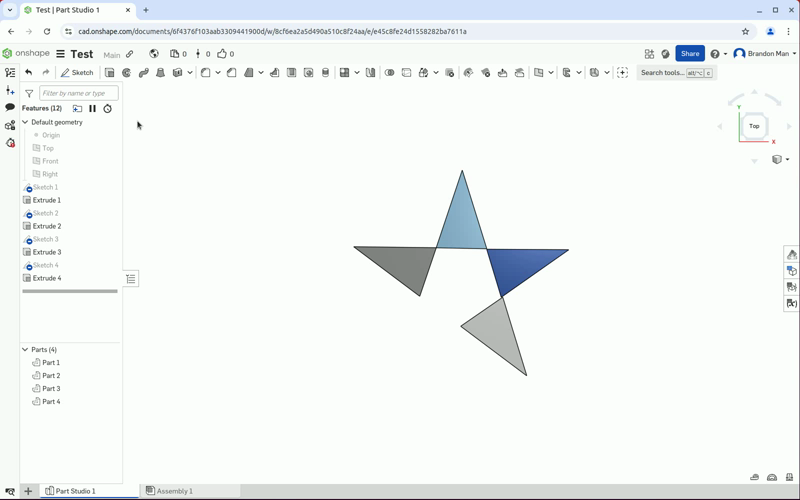
mouse_move(73, 189)
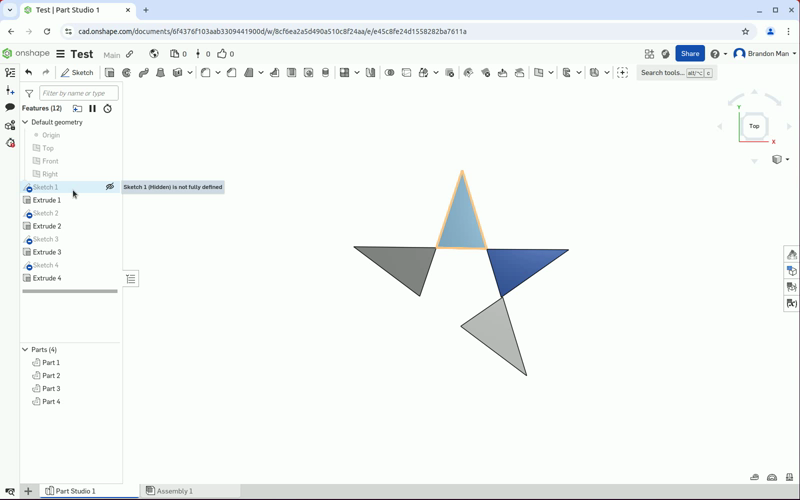
click(73, 189)
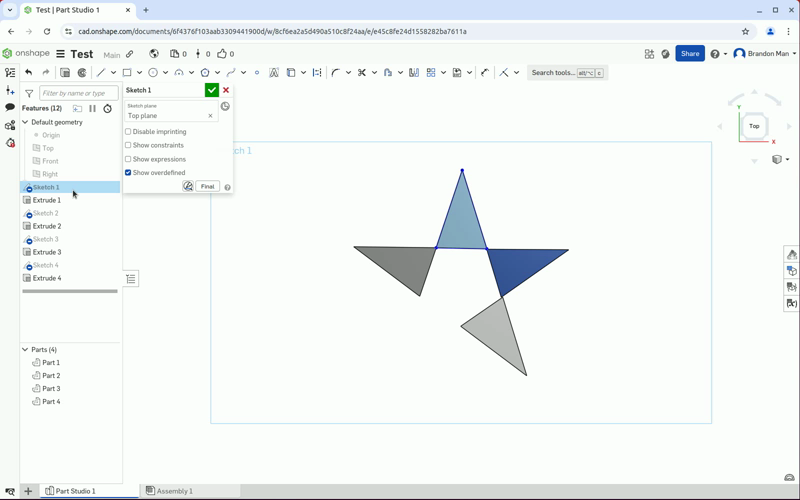
mouse_move(229, 92)
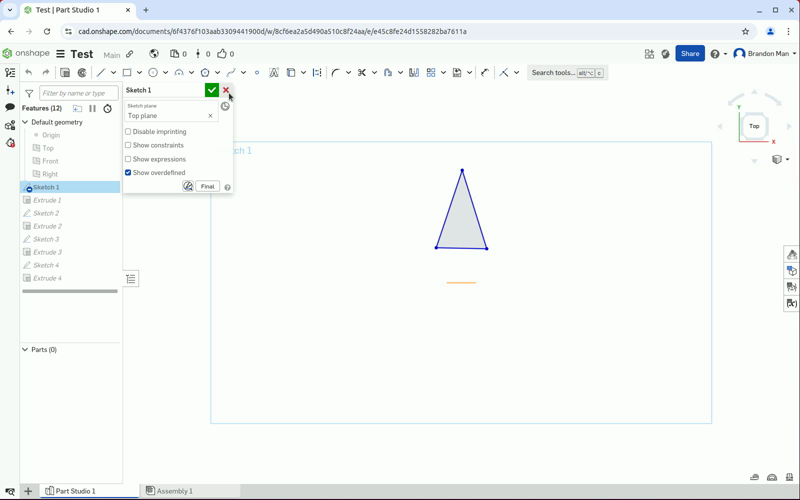
click(229, 92)
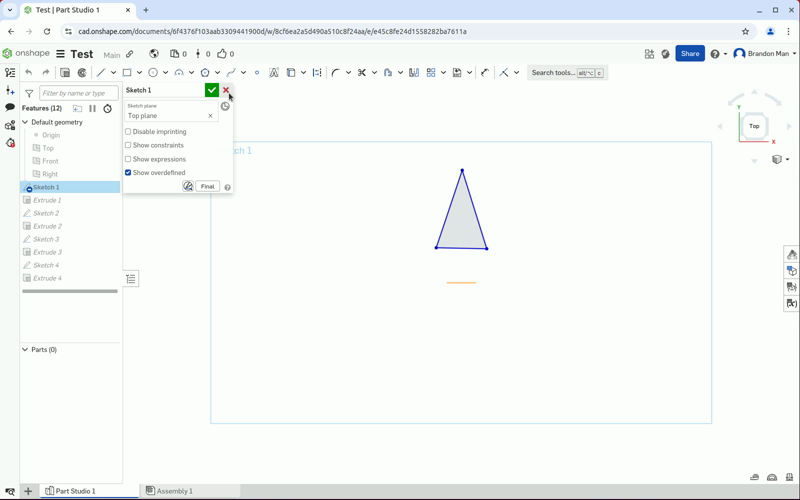
key(shift+s)
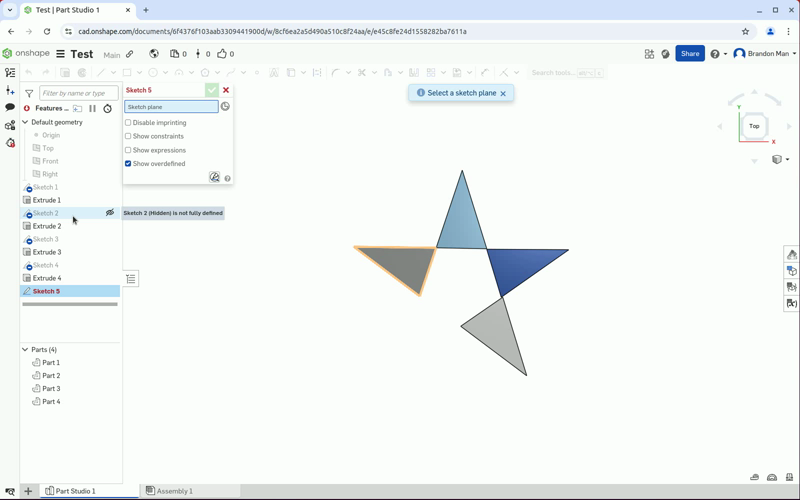
scroll(3)
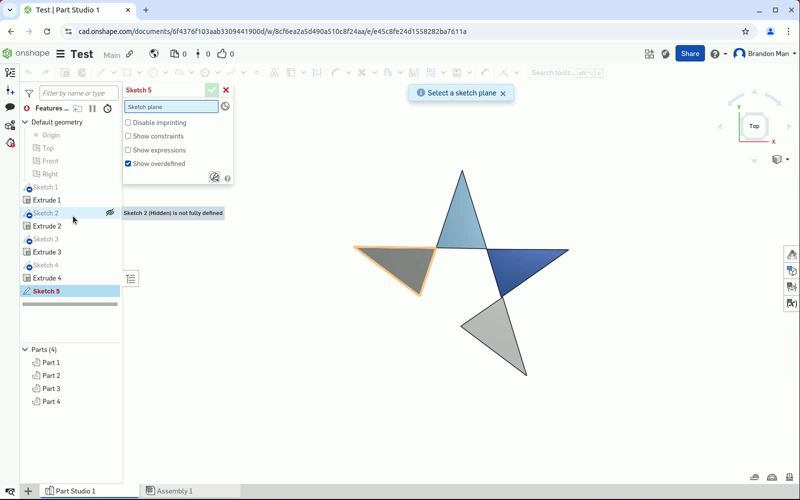
mouse_move(73, 150)
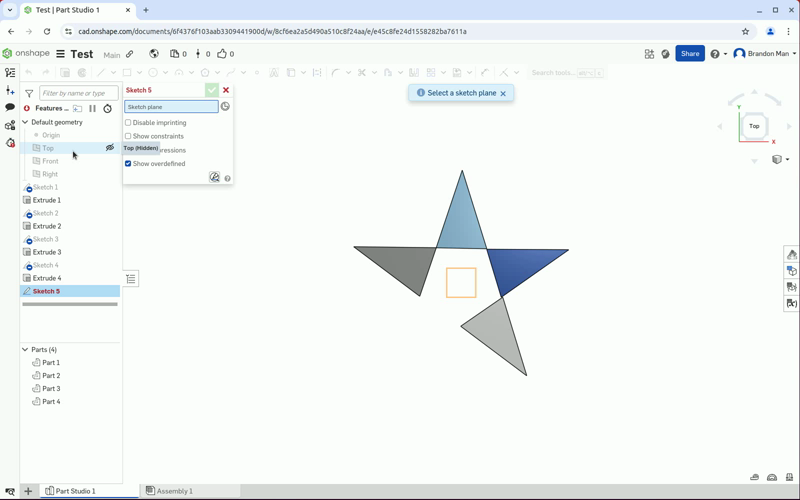
click(73, 150)
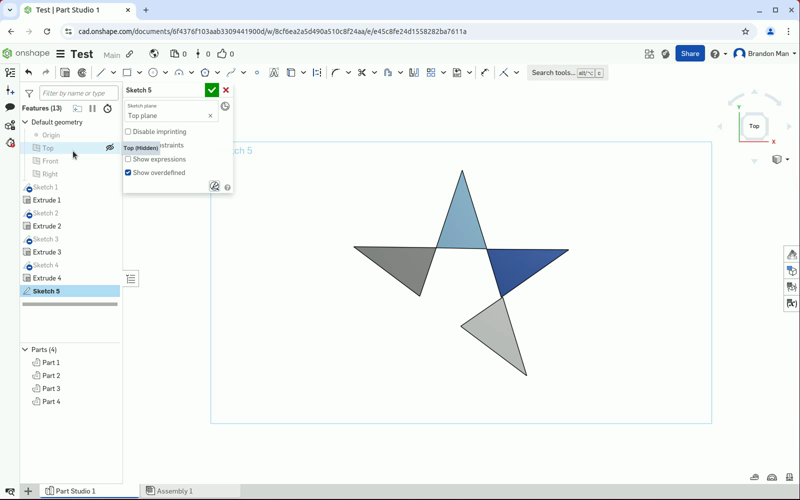
mouse_move(73, 352)
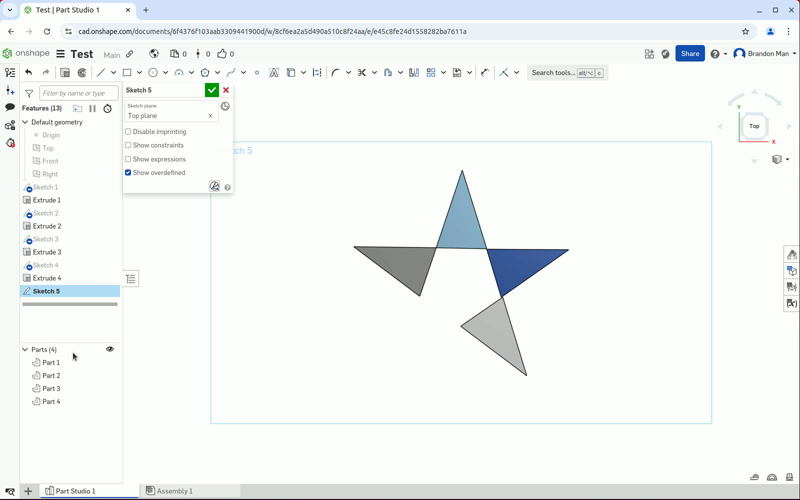
key(y)
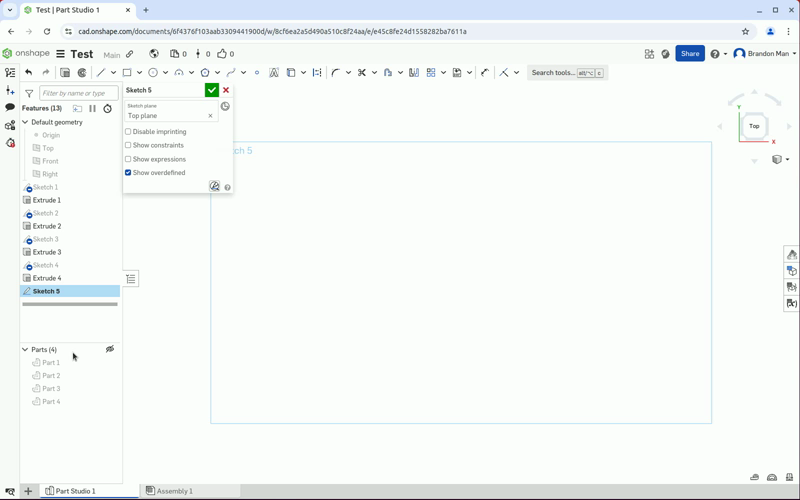
key(l)
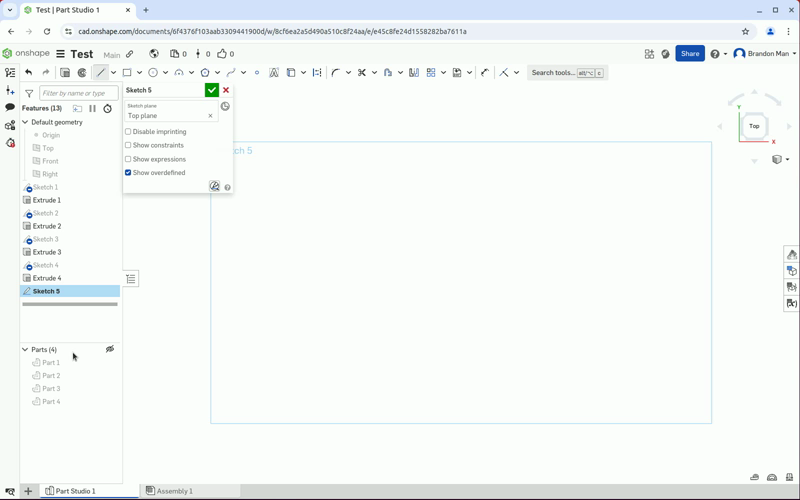
key_down(shift)
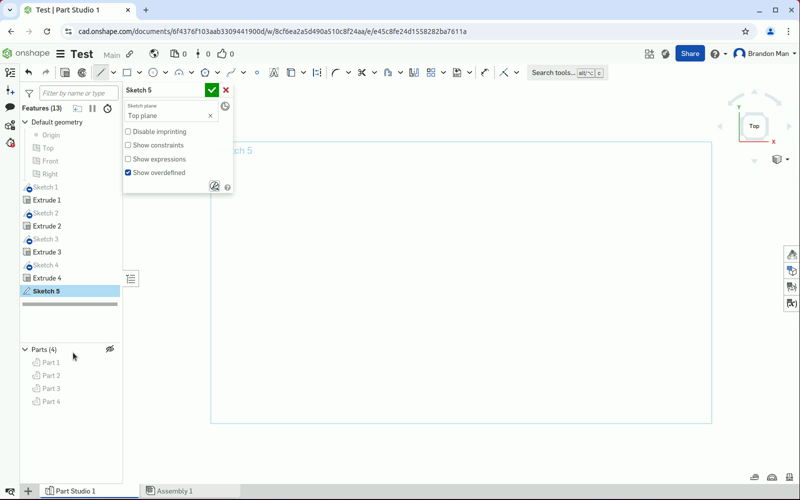
mouse_move(393, 373)
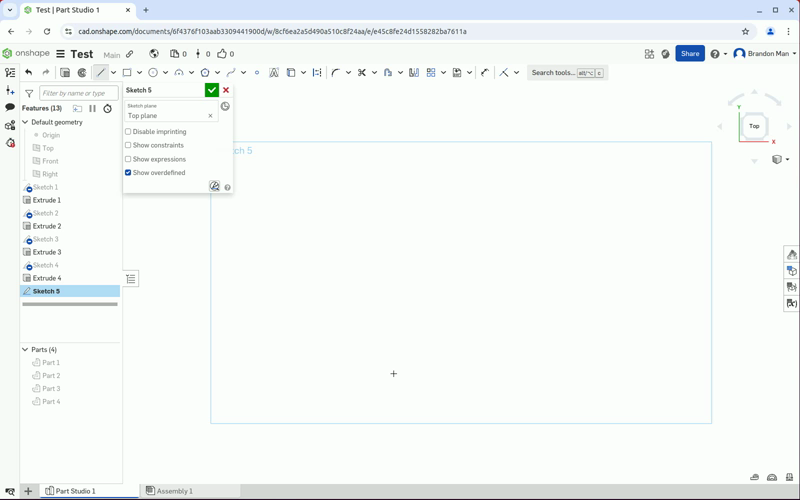
click(393, 373)
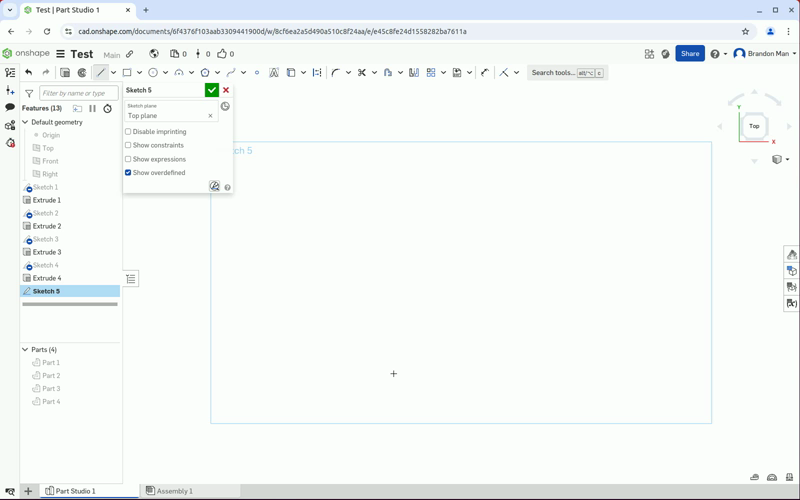
key_up(shift)
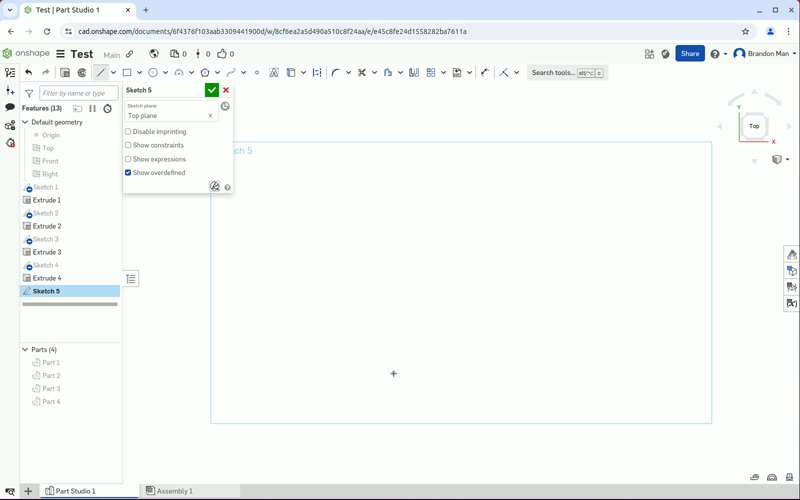
key_down(shift)
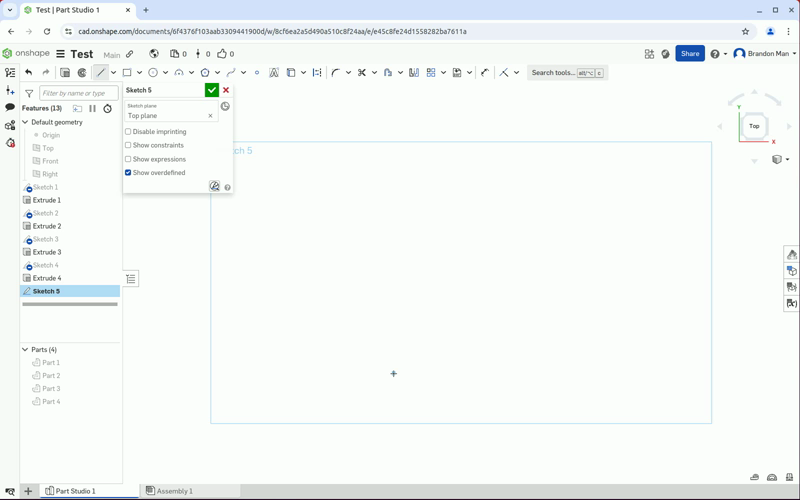
mouse_move(461, 325)
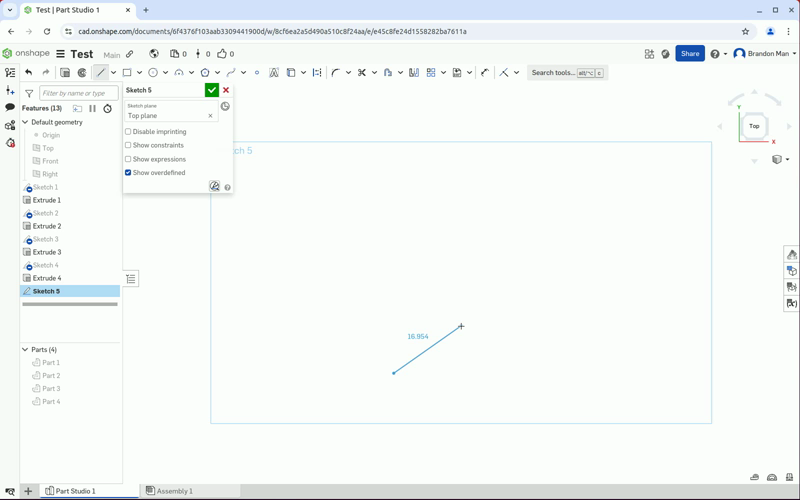
click(461, 325)
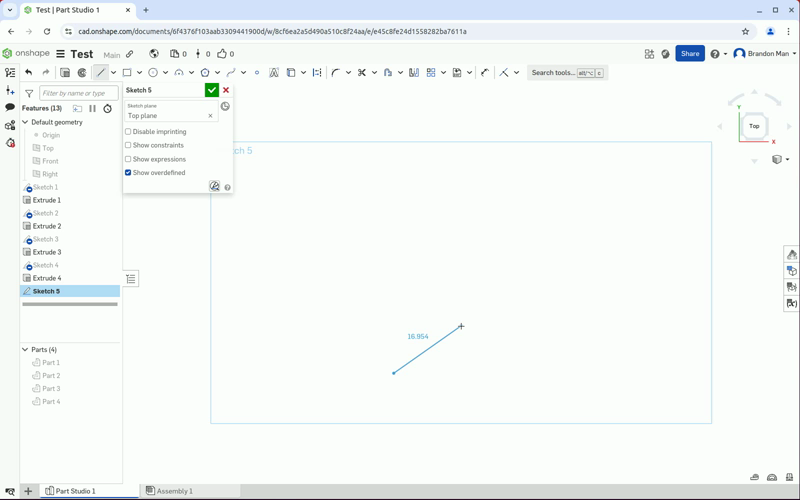
key_up(shift)
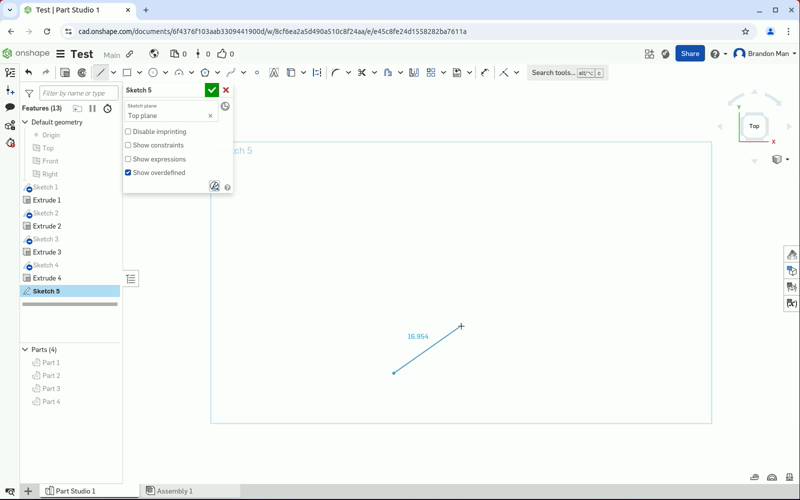
key_down(shift)
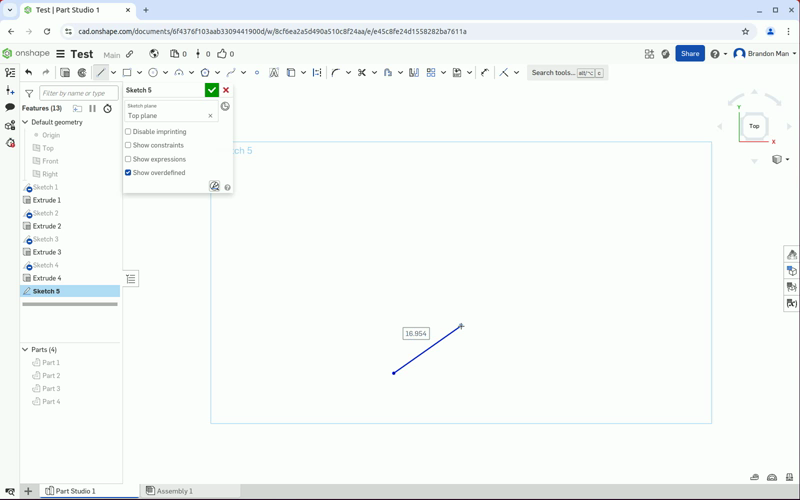
mouse_move(491, 325)
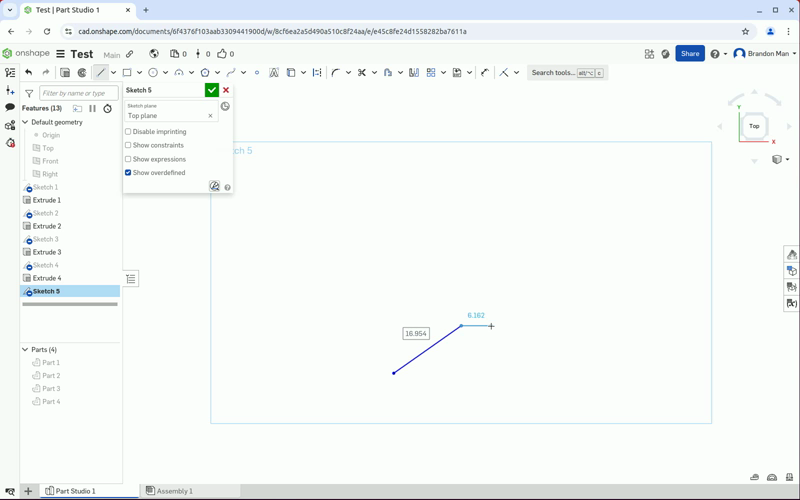
mouse_move(420, 295)
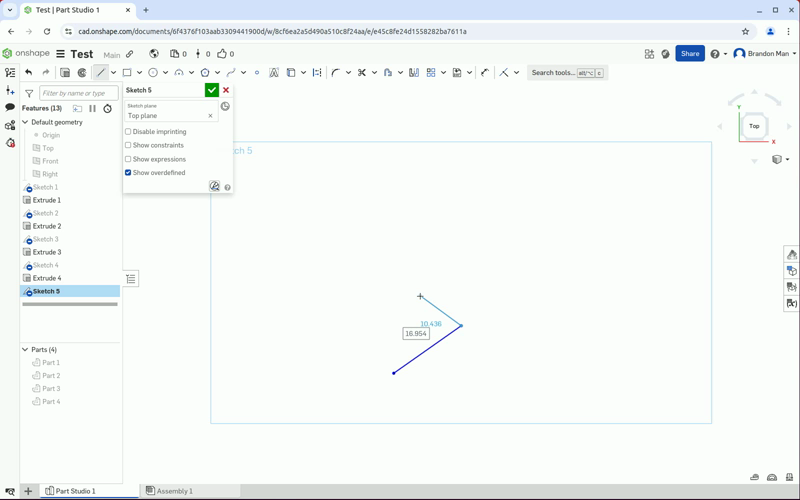
click(420, 295)
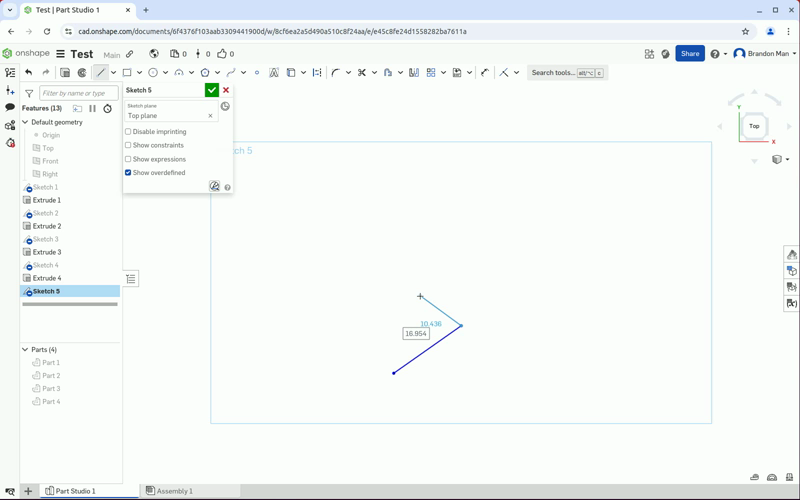
key_up(shift)
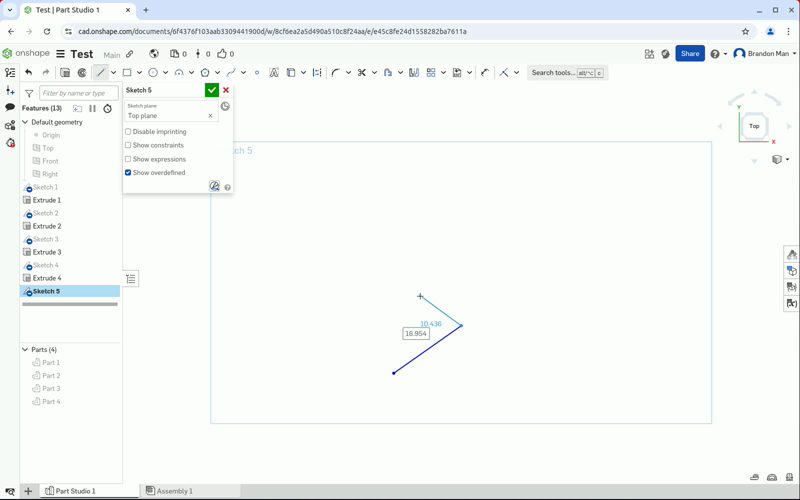
key_down(shift)
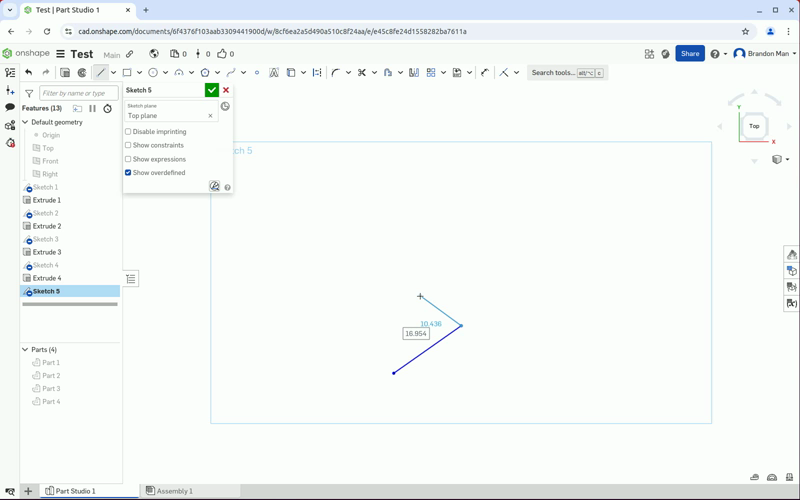
mouse_move(393, 373)
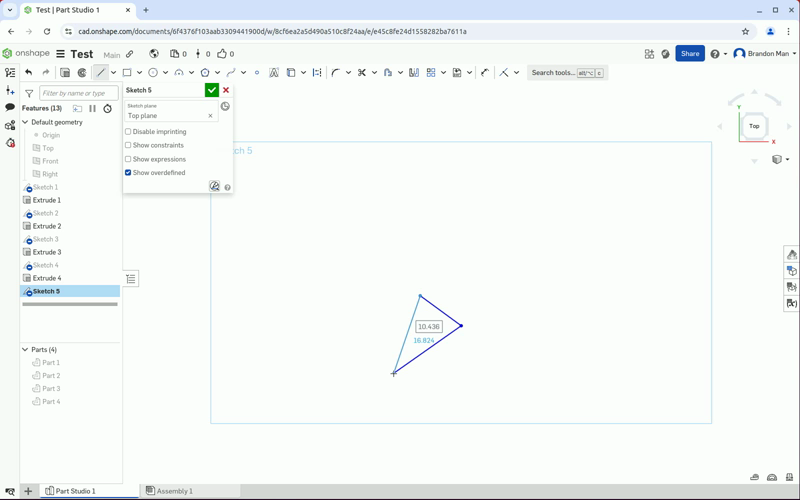
key_up(shift)
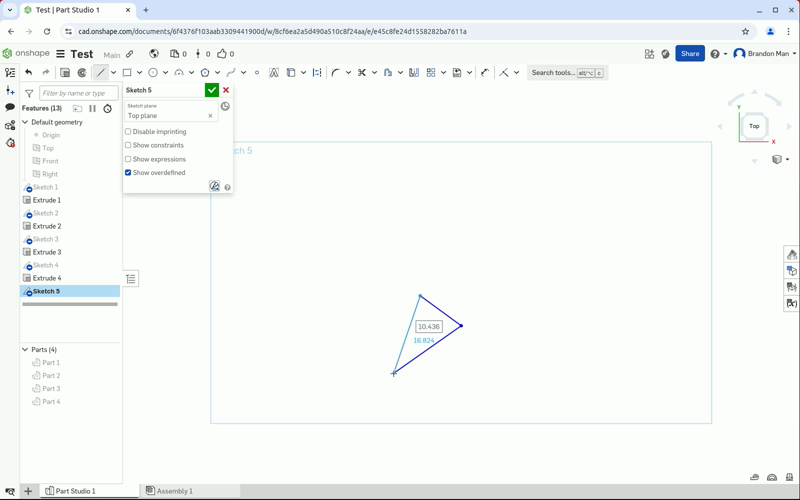
click(393, 373)
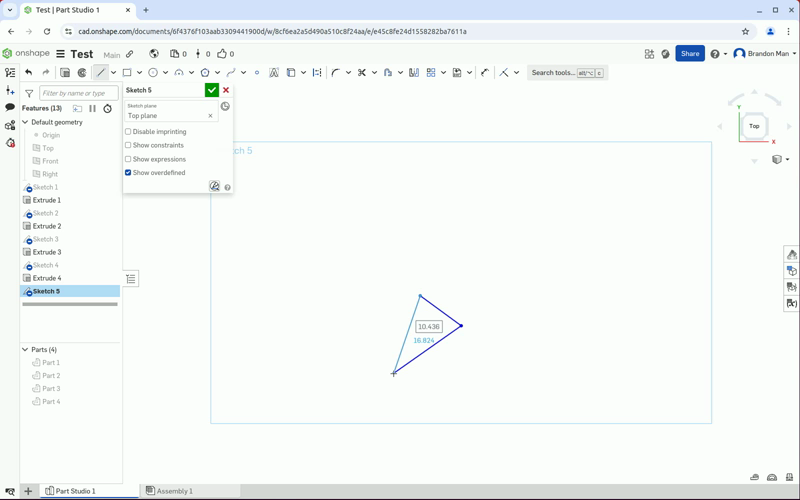
key(esc)
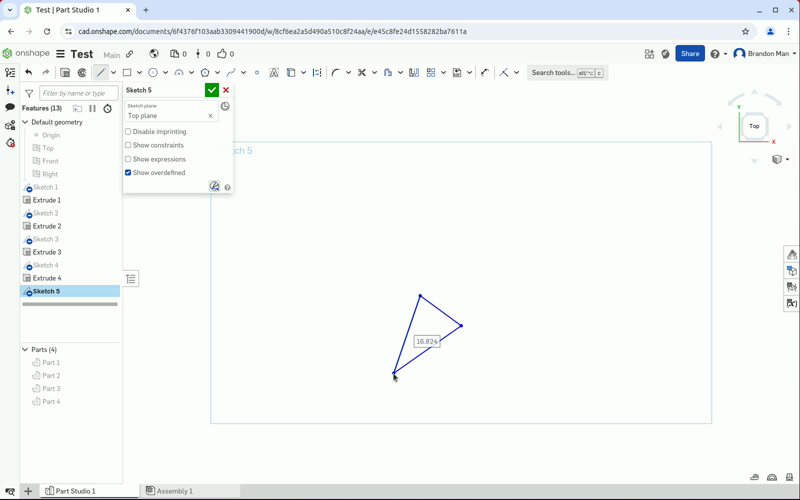
mouse_move(431, 323)
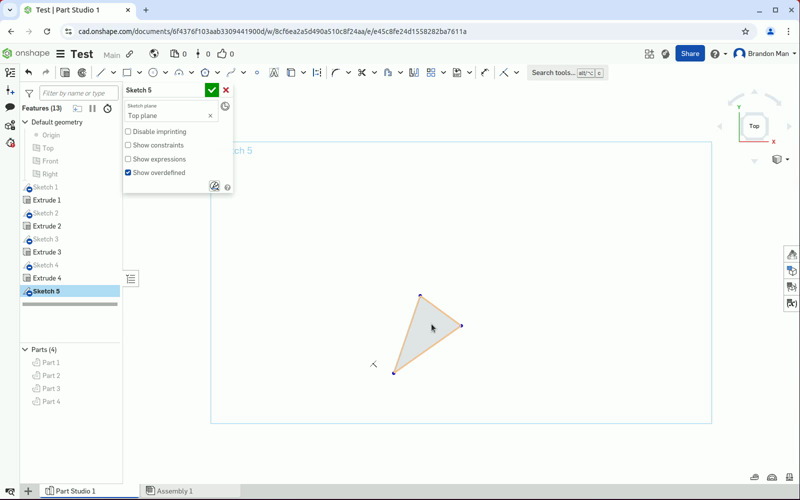
click(431, 323)
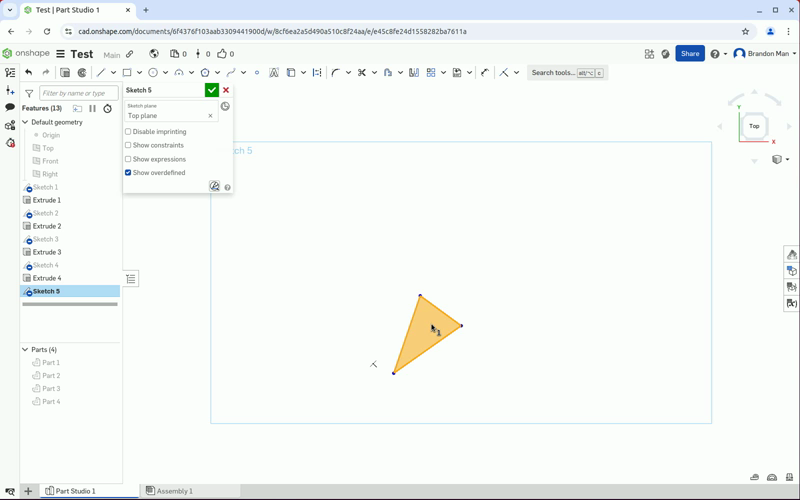
mouse_move(73, 352)
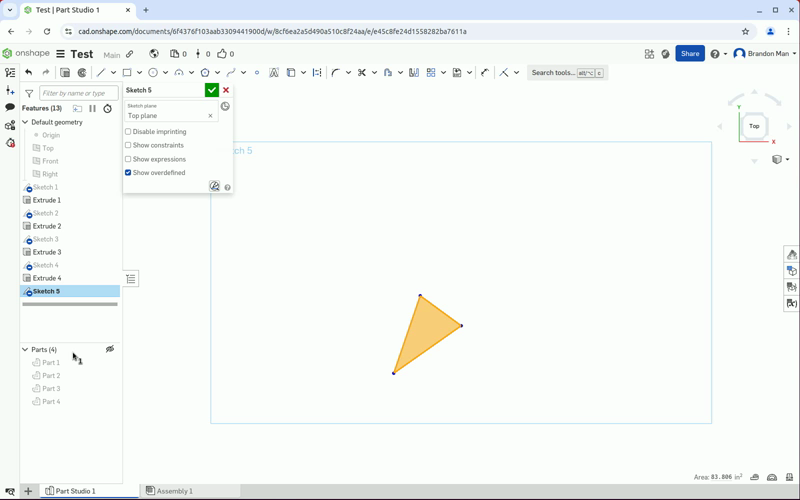
key(shift+y)
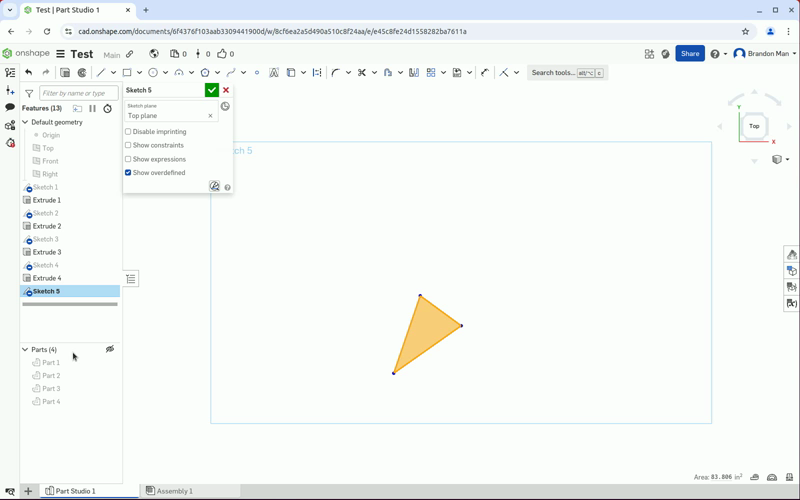
key(shift+e)
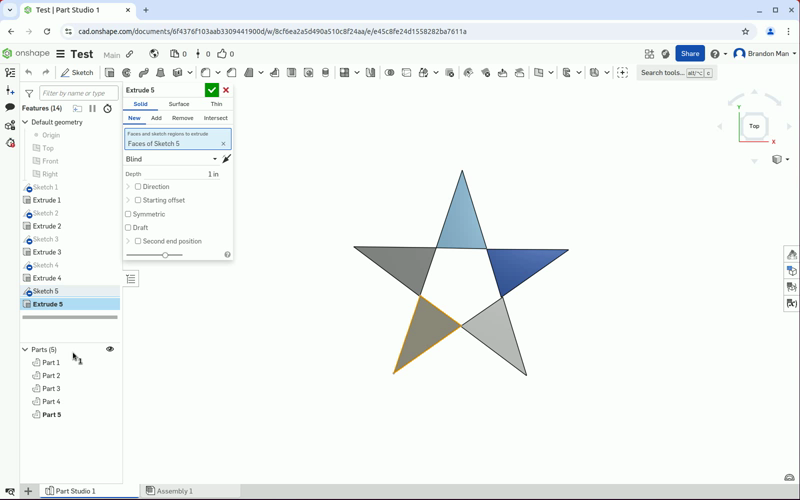
mouse_move(143, 106)
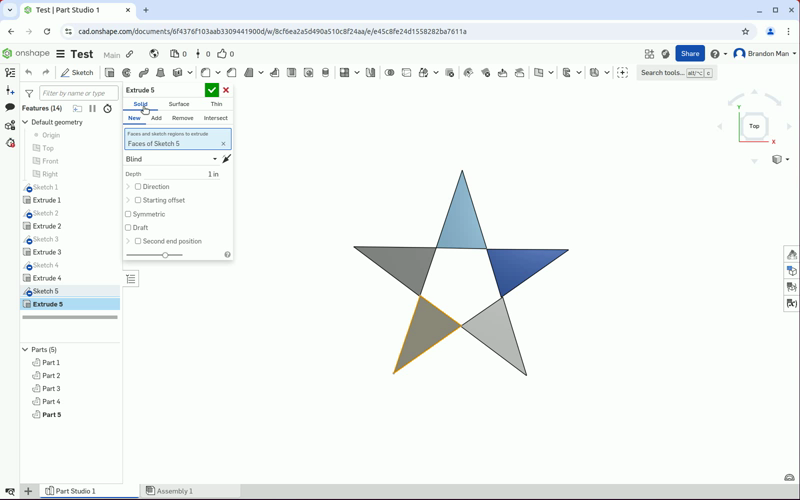
click(143, 106)
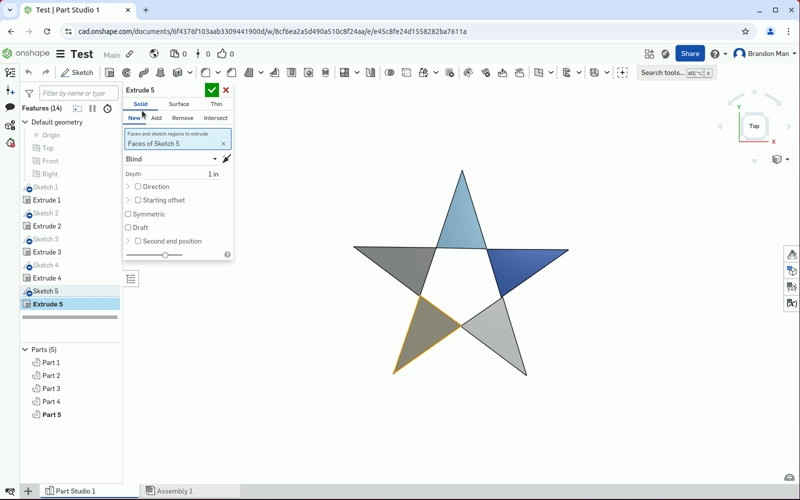
mouse_move(137, 120)
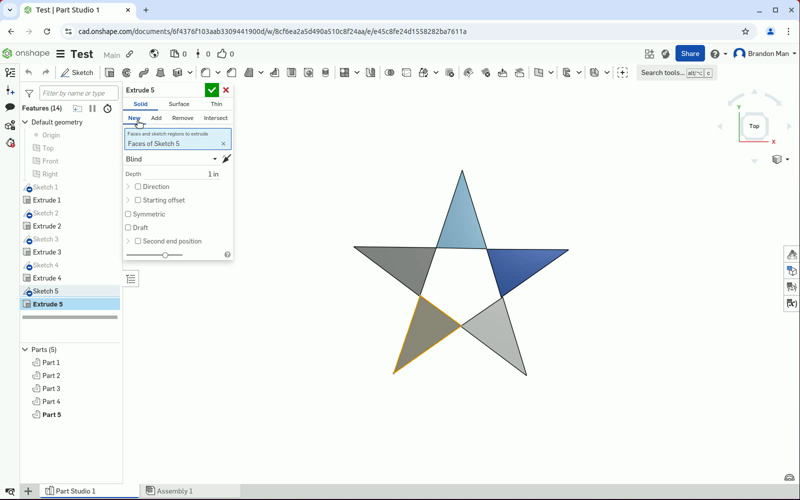
click(137, 120)
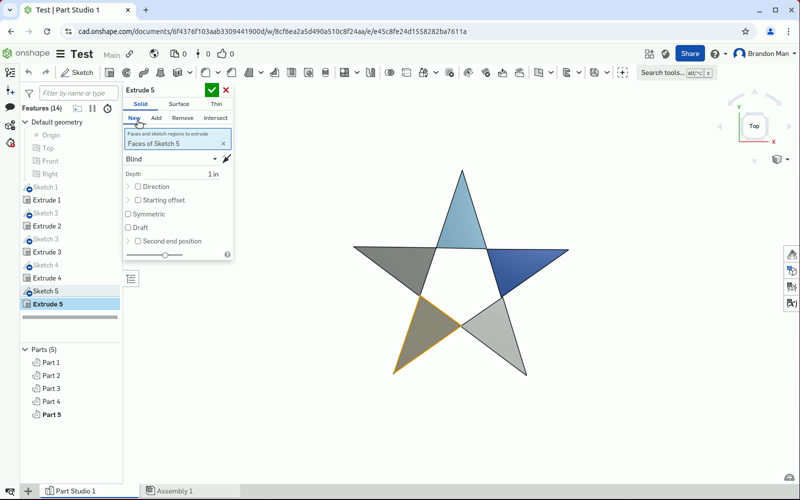
key(tab, 4)
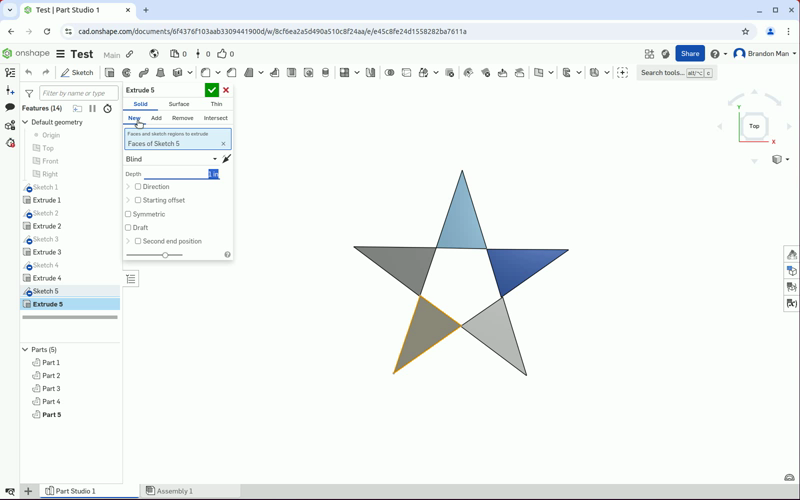
text(2.889)
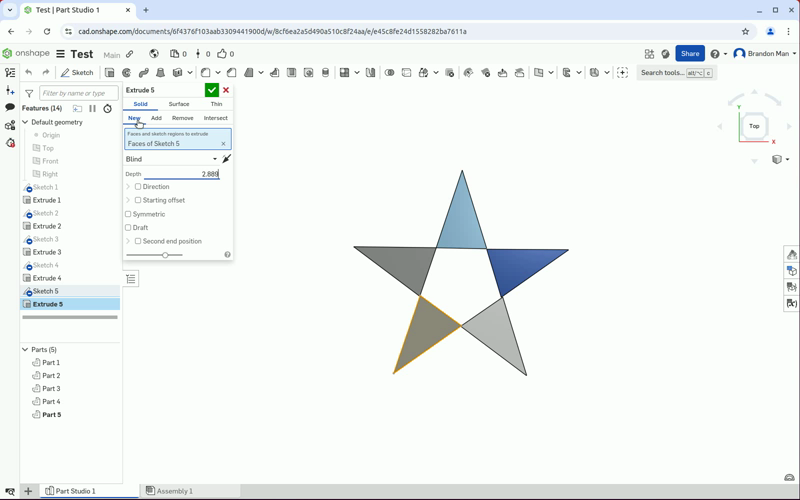
key(enter)
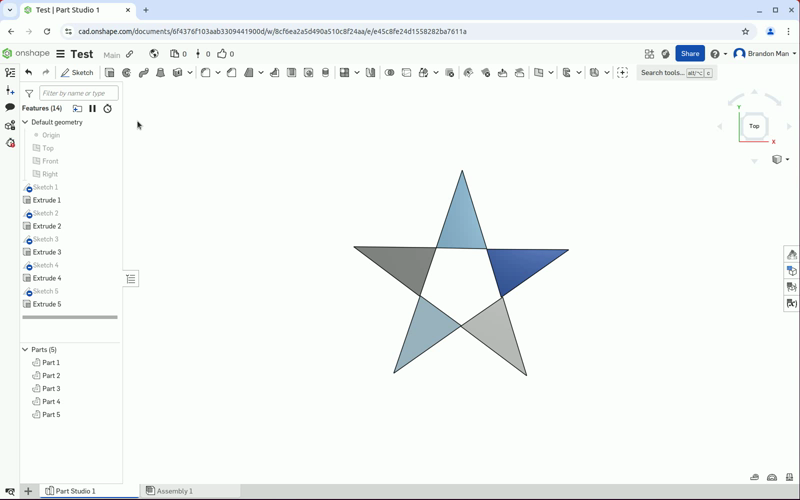
key(shift+h)
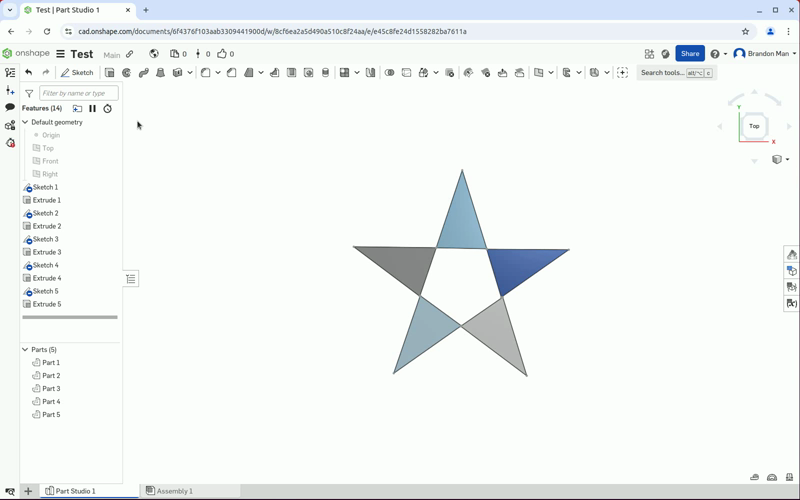
key(shift+h)
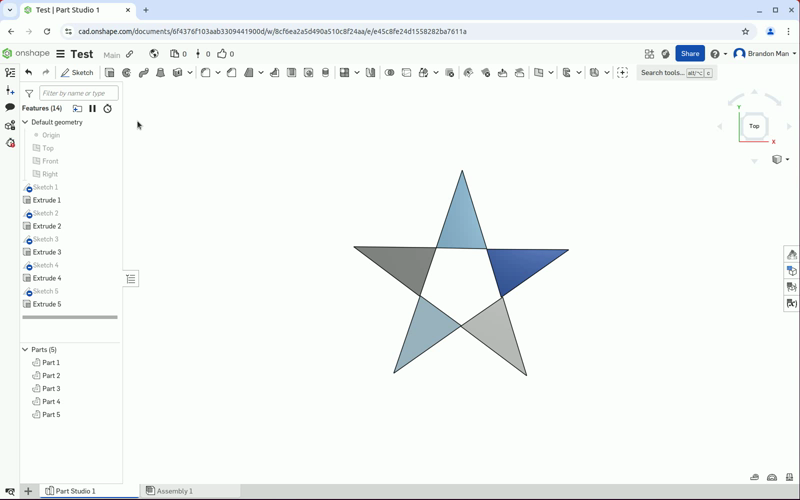
mouse_move(73, 189)
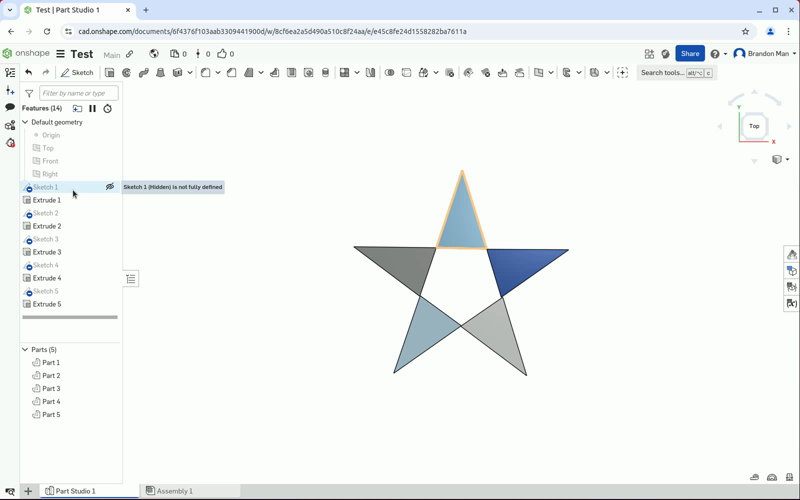
click(73, 189)
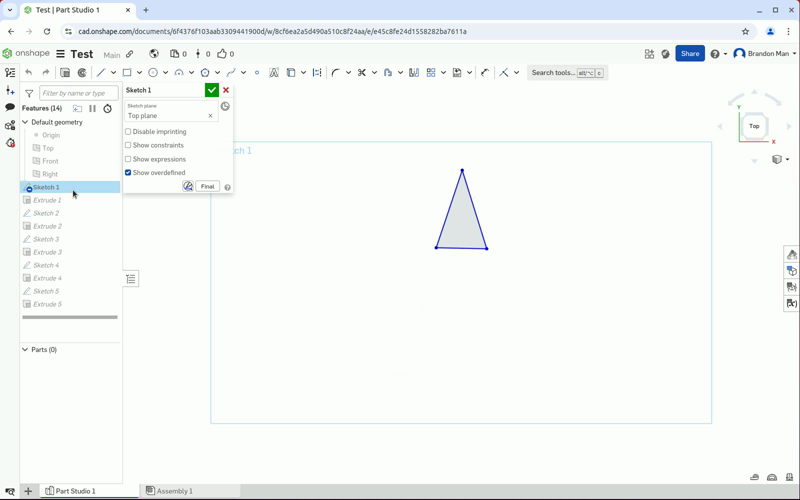
mouse_move(229, 92)
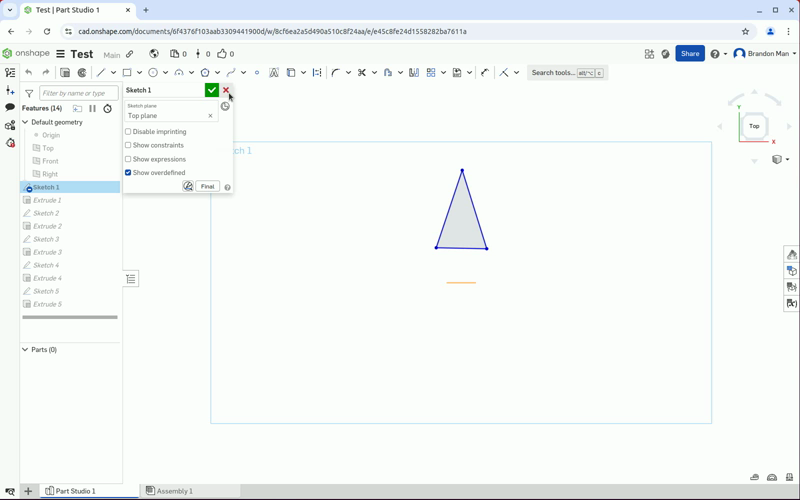
click(229, 92)
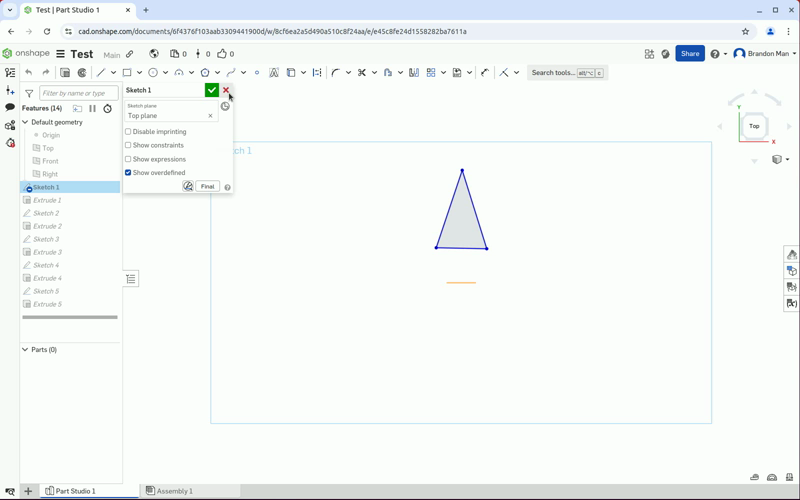
key(shift+s)
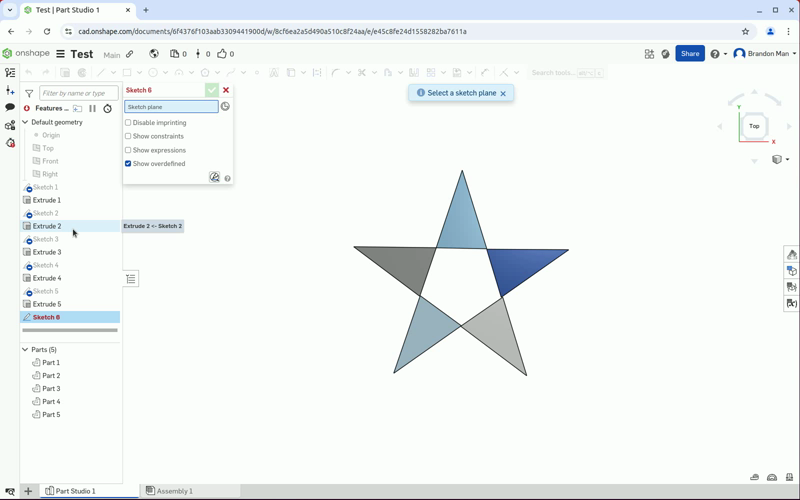
scroll(3)
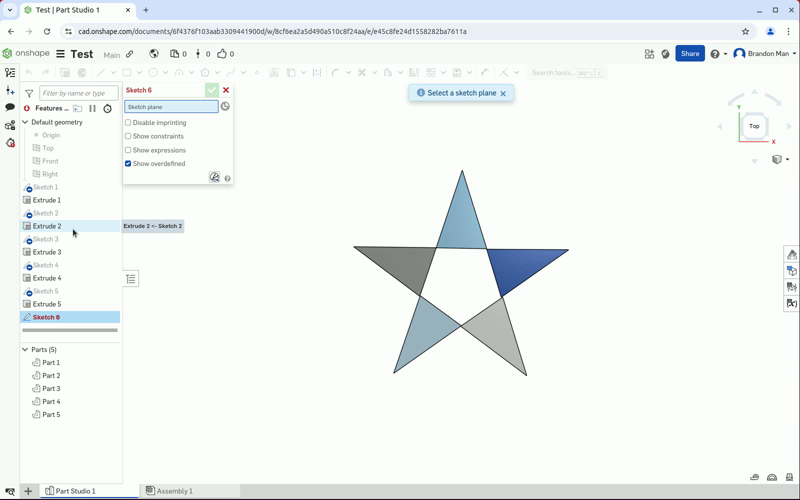
mouse_move(73, 150)
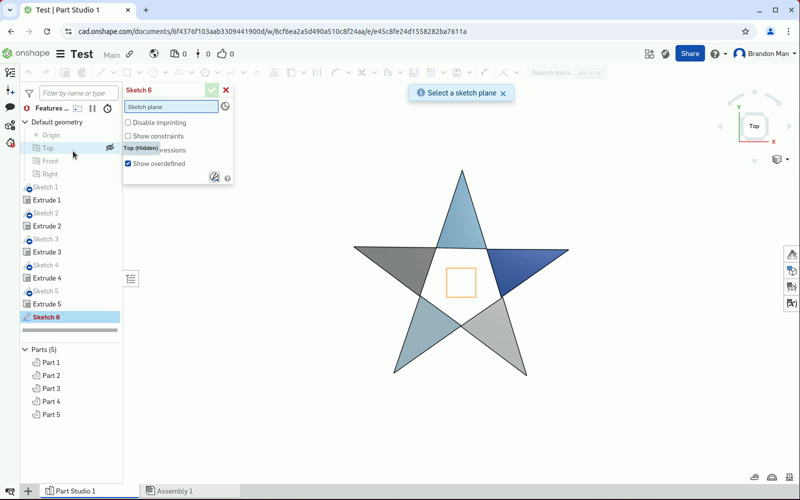
click(73, 150)
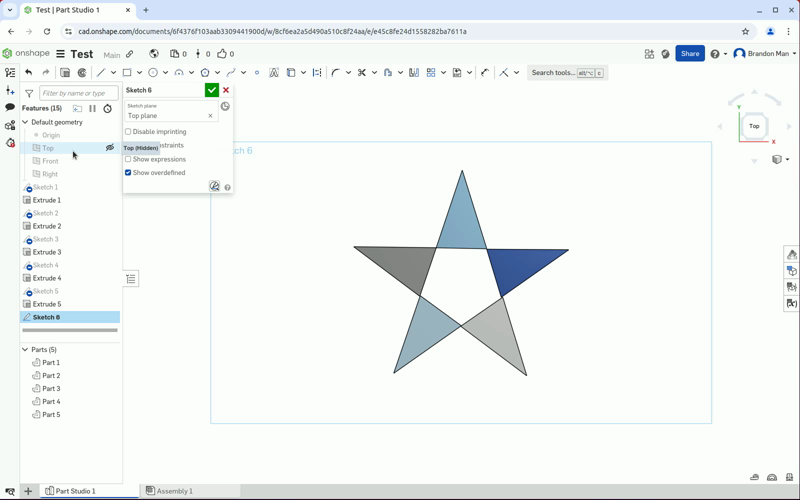
mouse_move(73, 352)
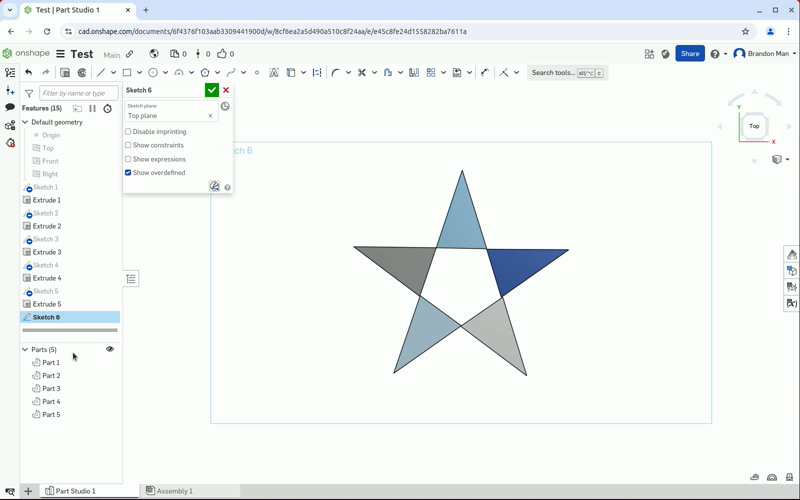
key(y)
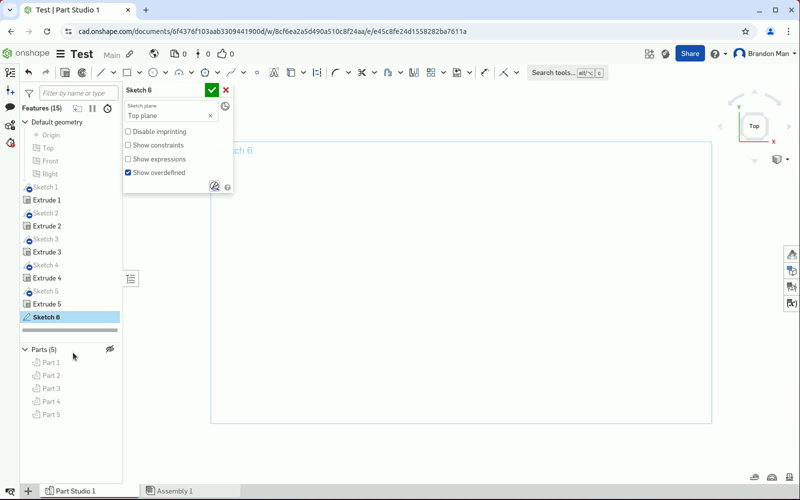
key(l)
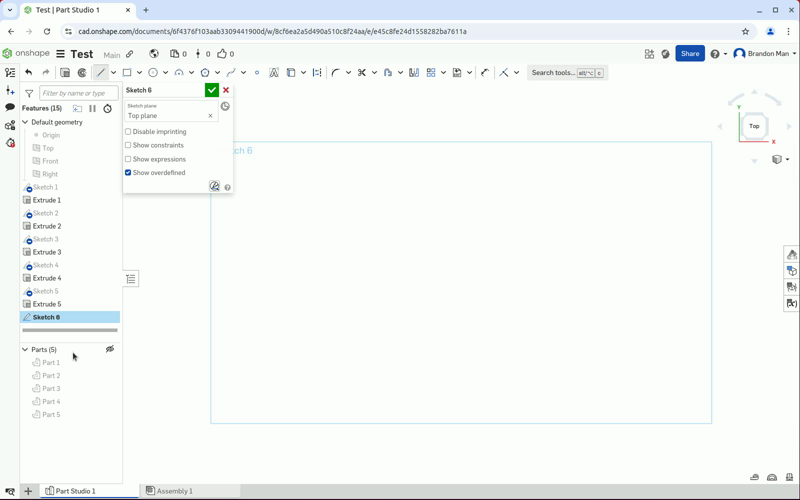
key_down(shift)
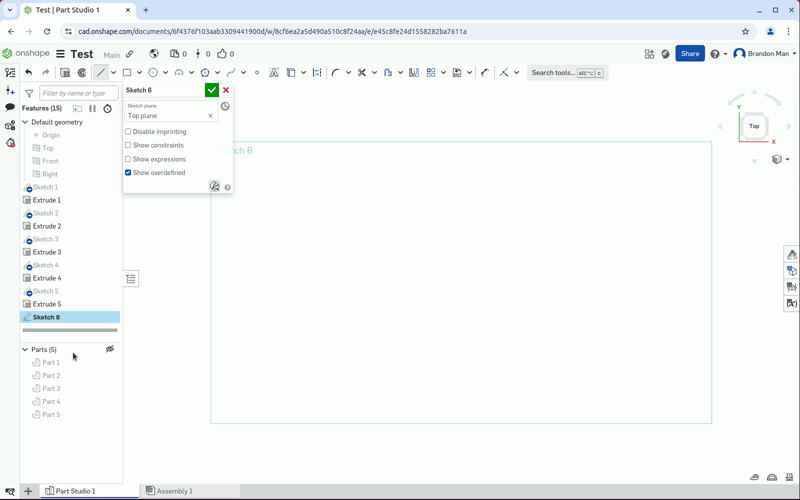
mouse_move(419, 295)
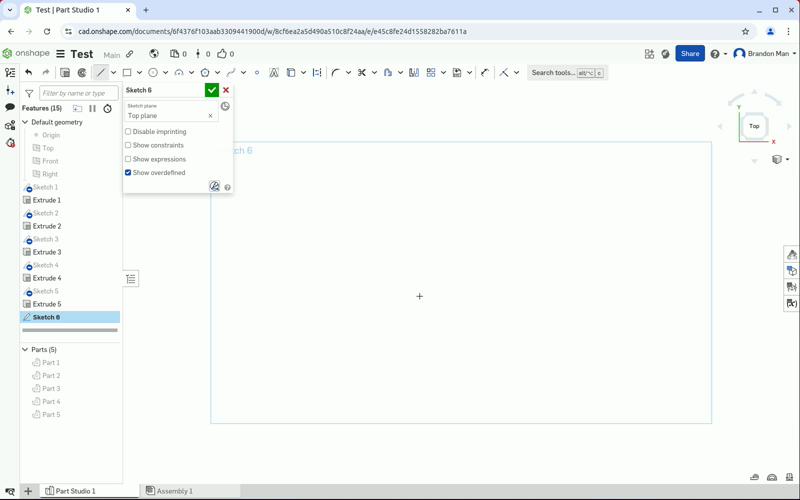
click(419, 295)
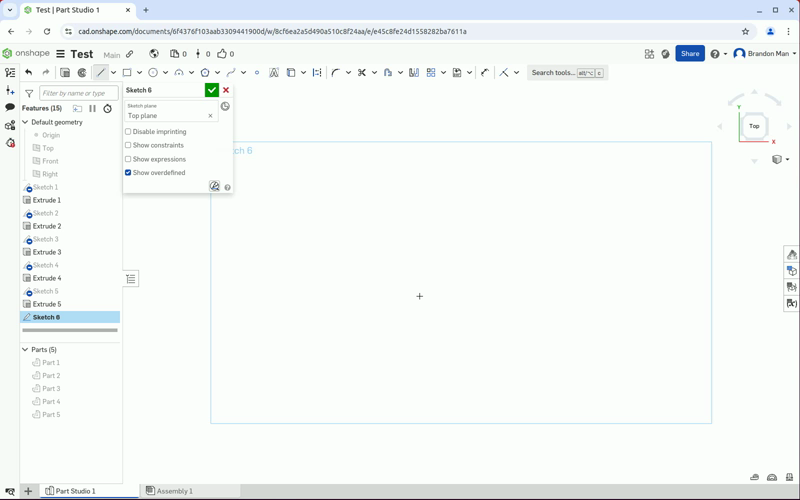
key_up(shift)
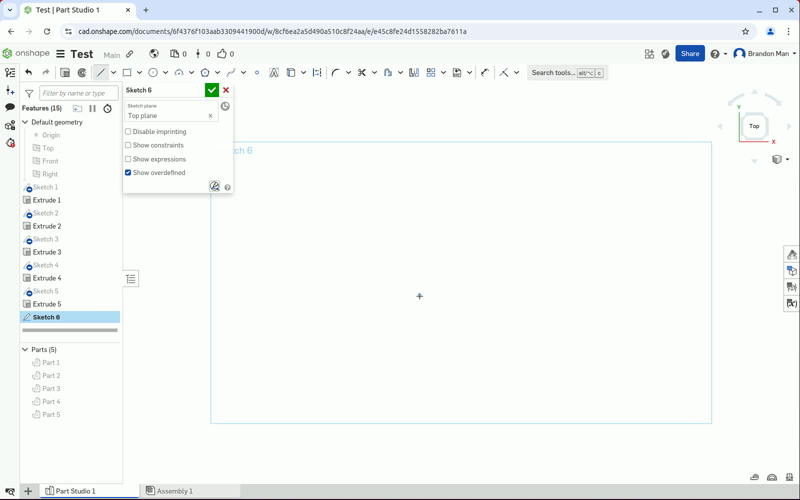
key_down(shift)
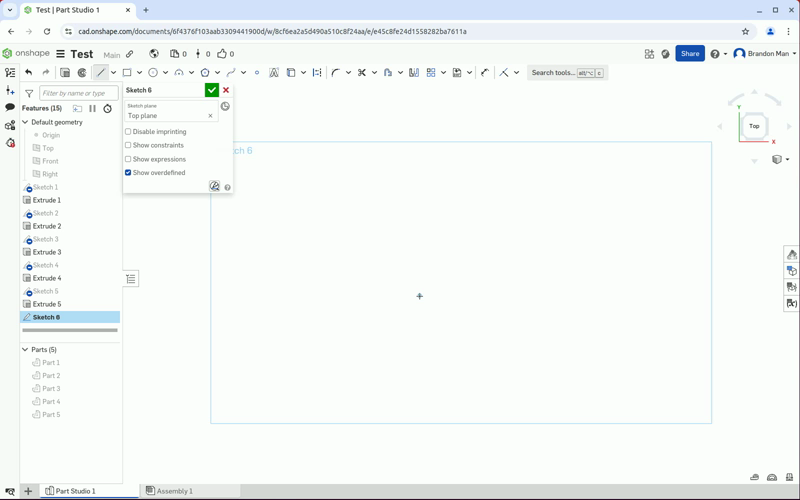
mouse_move(449, 295)
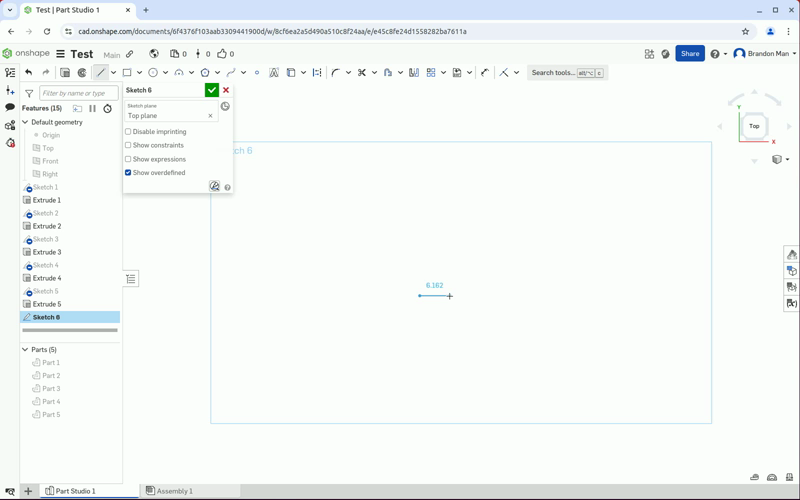
mouse_move(460, 326)
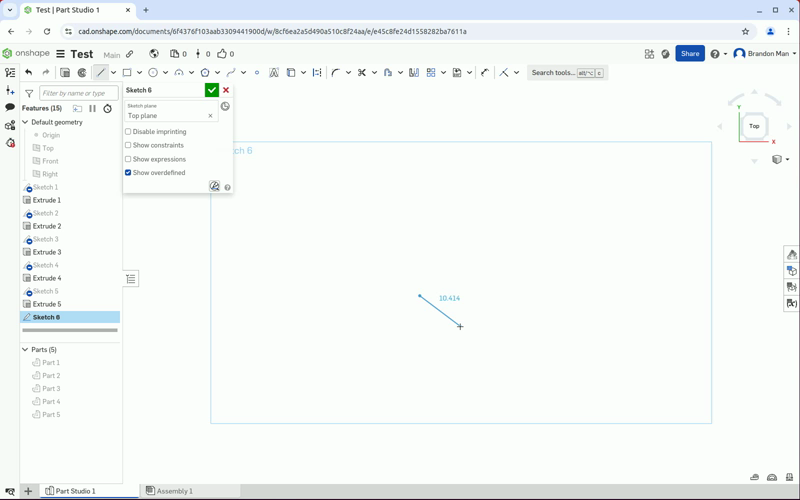
click(460, 326)
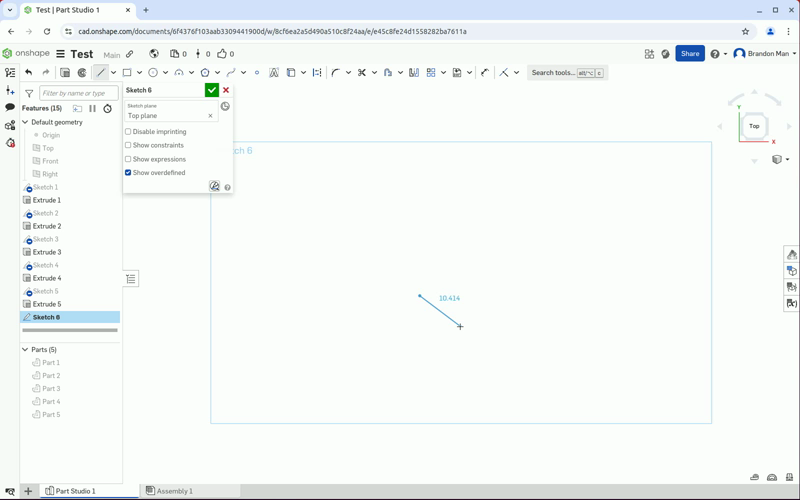
key_up(shift)
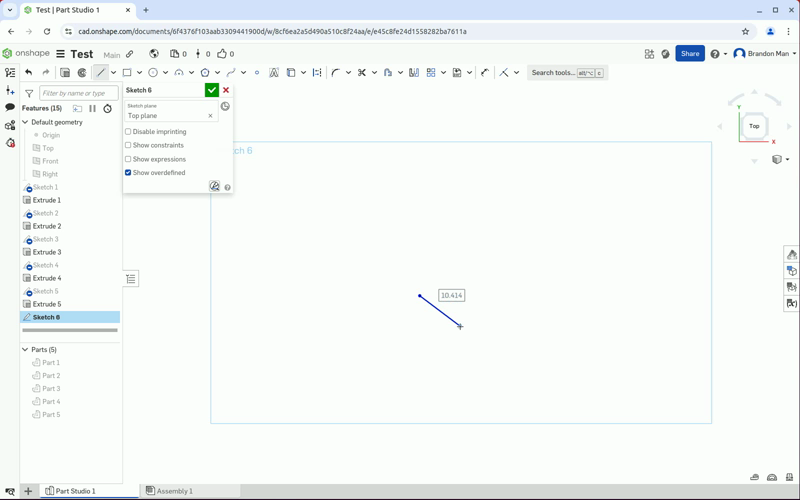
key_down(shift)
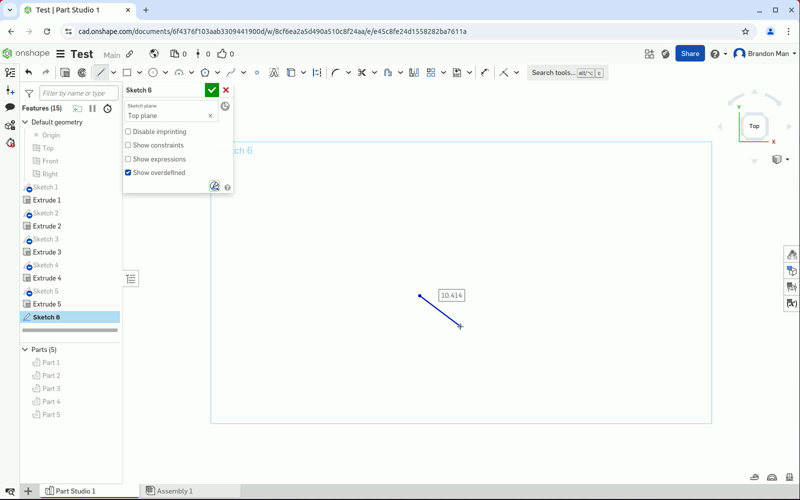
mouse_move(490, 326)
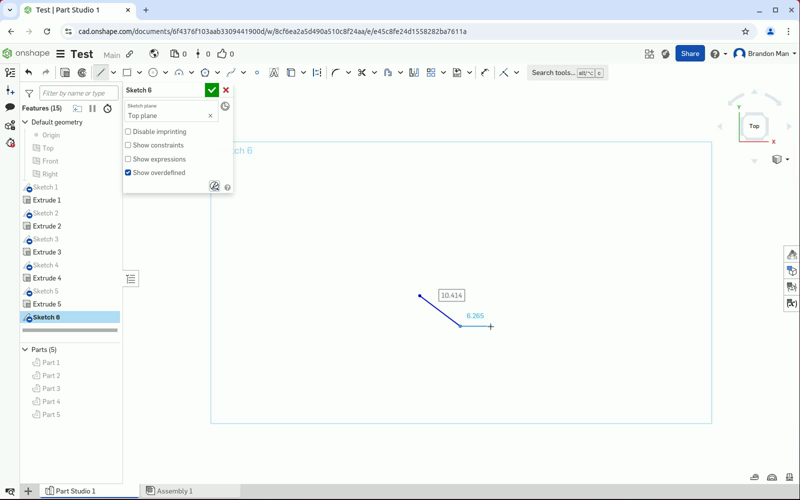
mouse_move(502, 296)
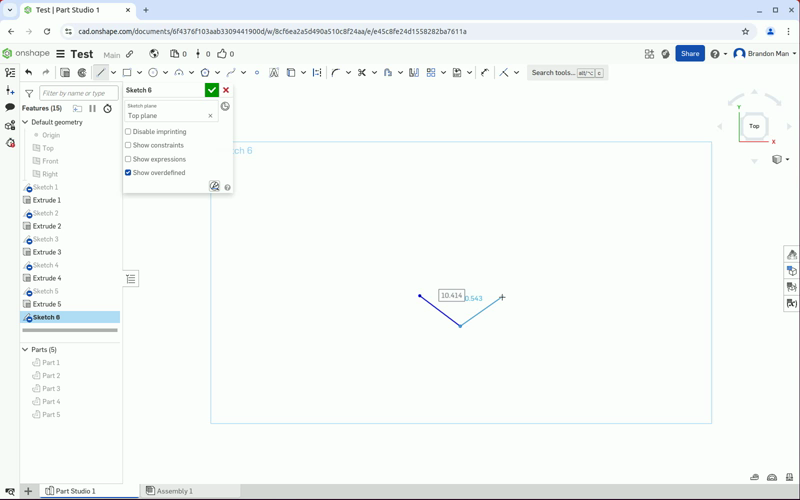
click(502, 296)
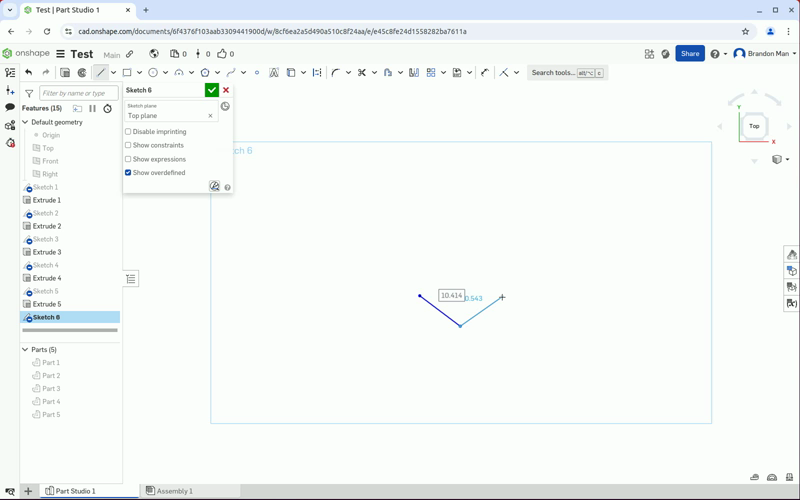
key_up(shift)
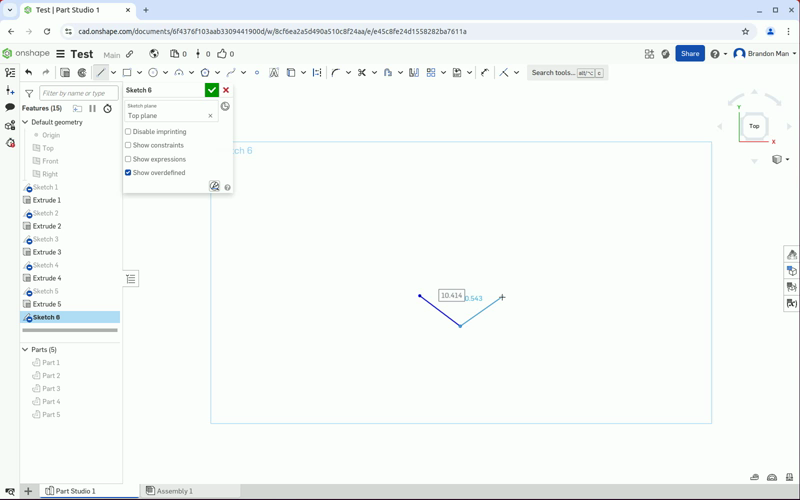
key_down(shift)
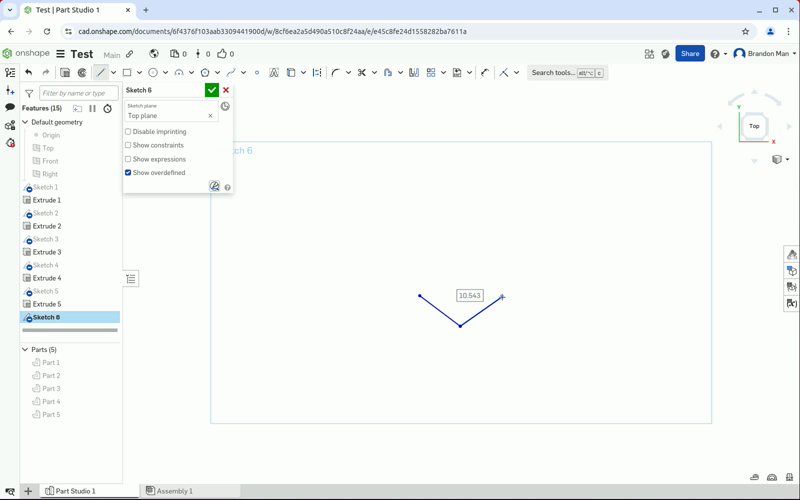
mouse_move(532, 296)
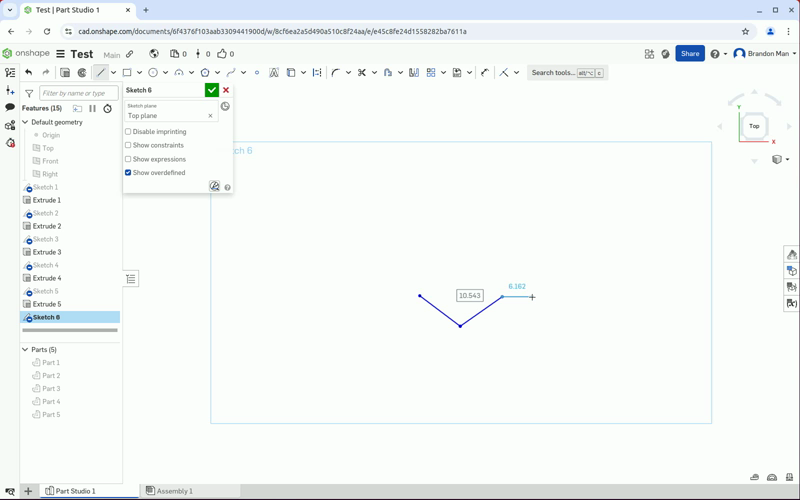
mouse_move(487, 248)
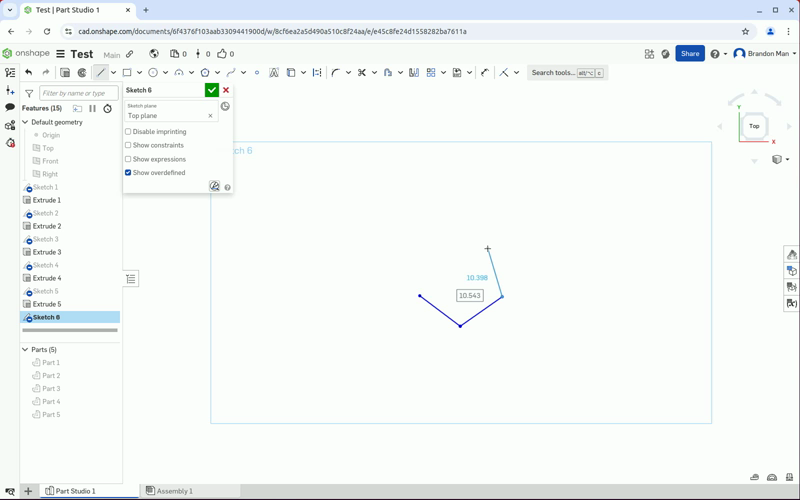
click(487, 248)
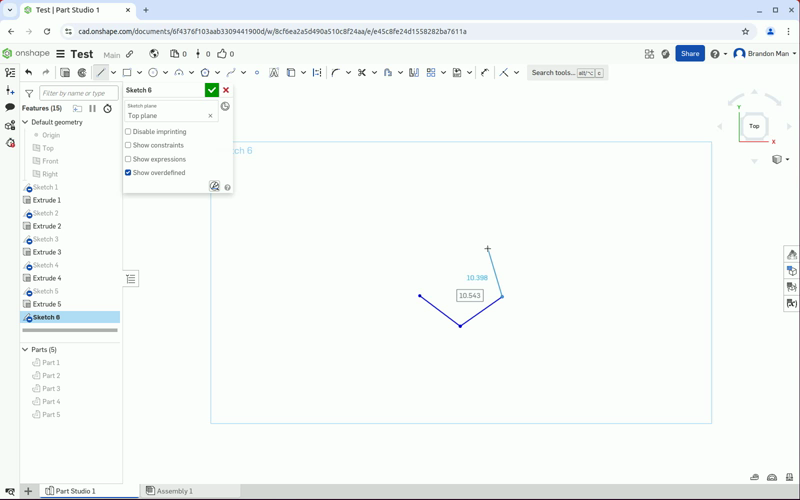
key_up(shift)
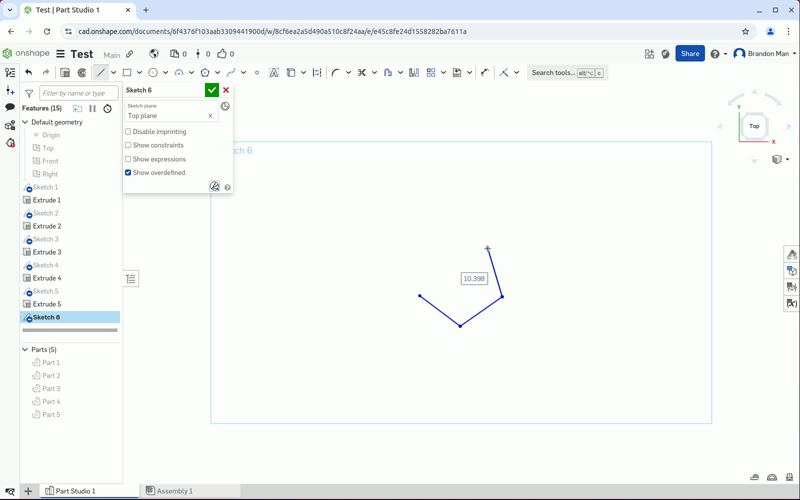
key_down(shift)
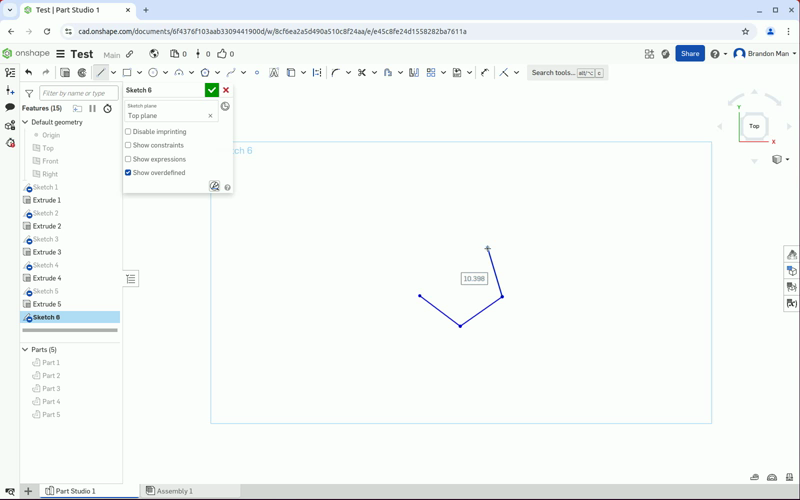
mouse_move(517, 248)
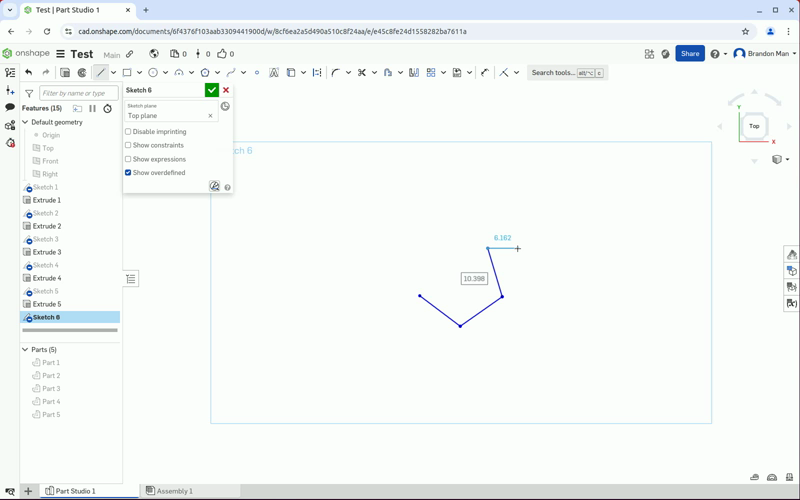
mouse_move(436, 247)
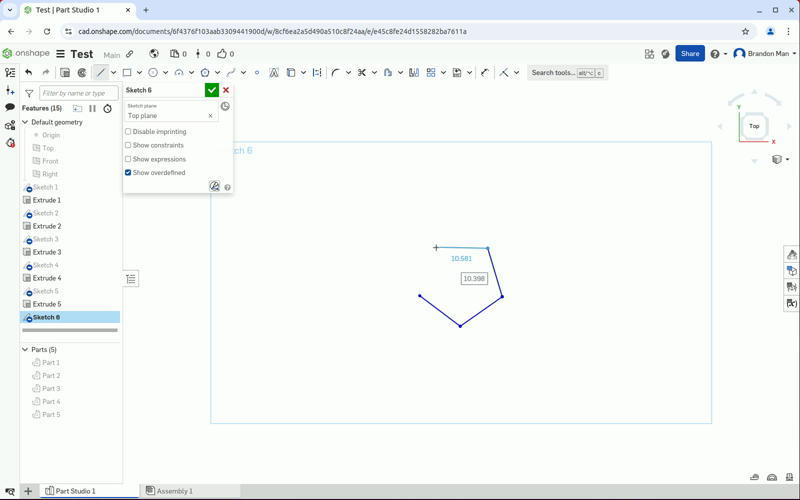
click(436, 247)
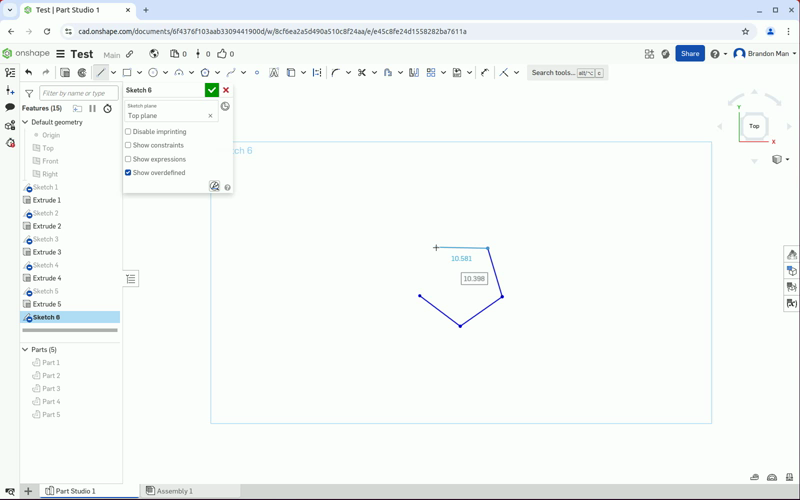
key_up(shift)
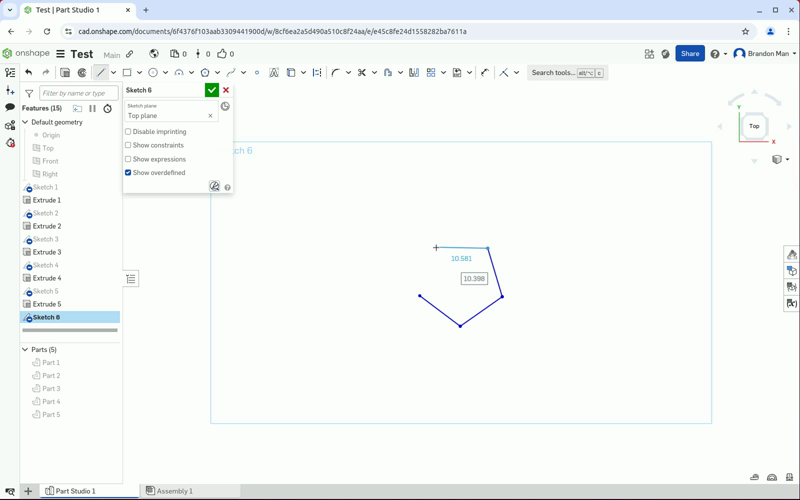
mouse_move(466, 247)
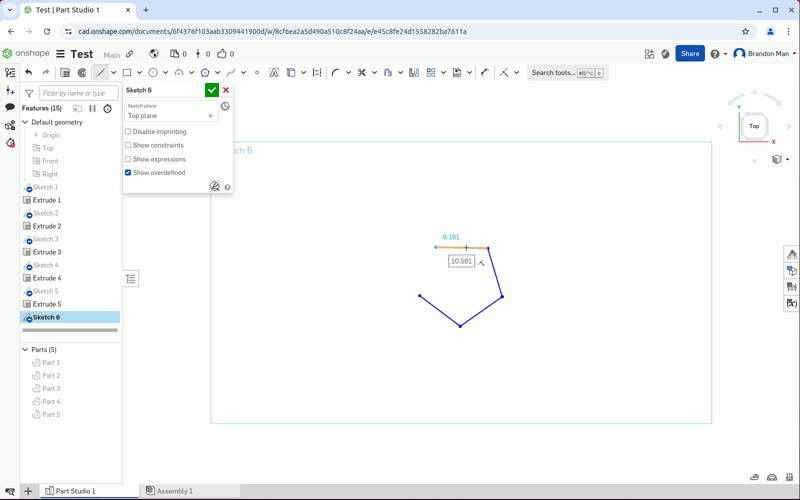
key_down(shift)
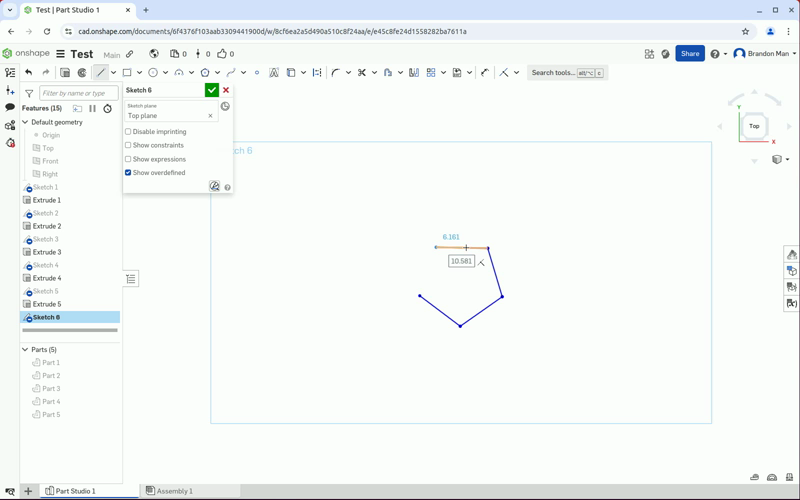
mouse_move(419, 295)
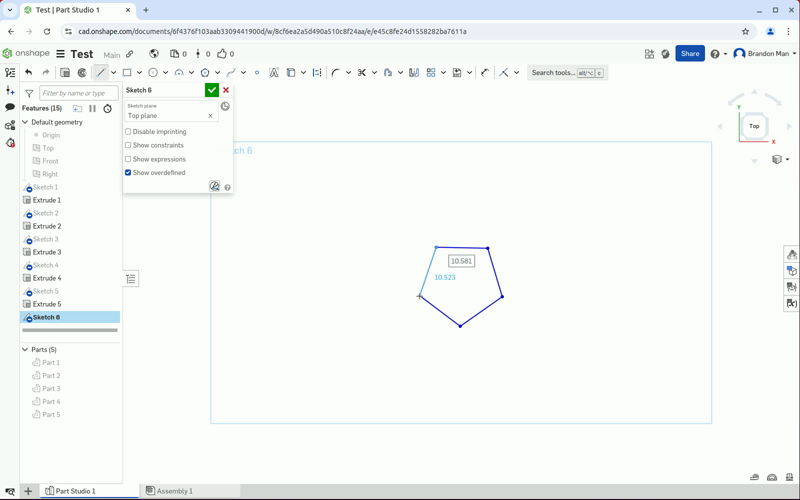
key_up(shift)
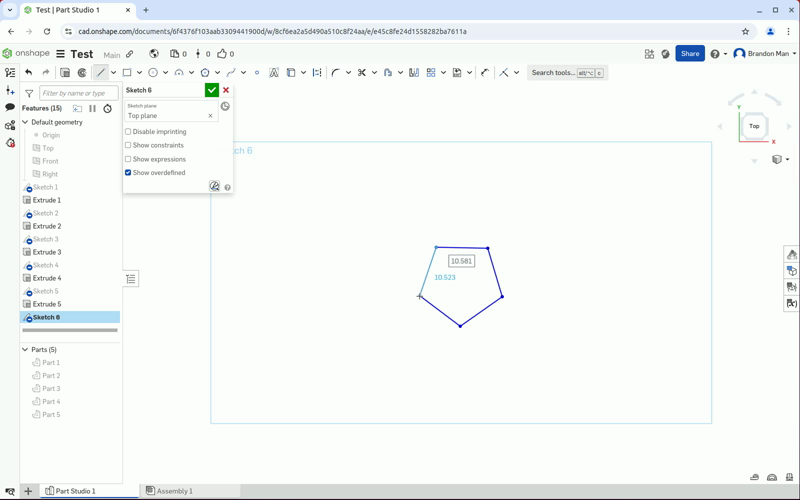
click(419, 295)
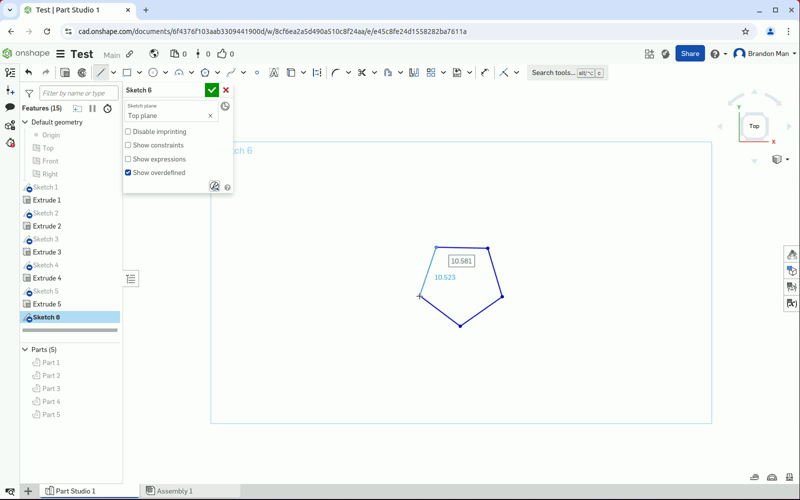
key(esc)
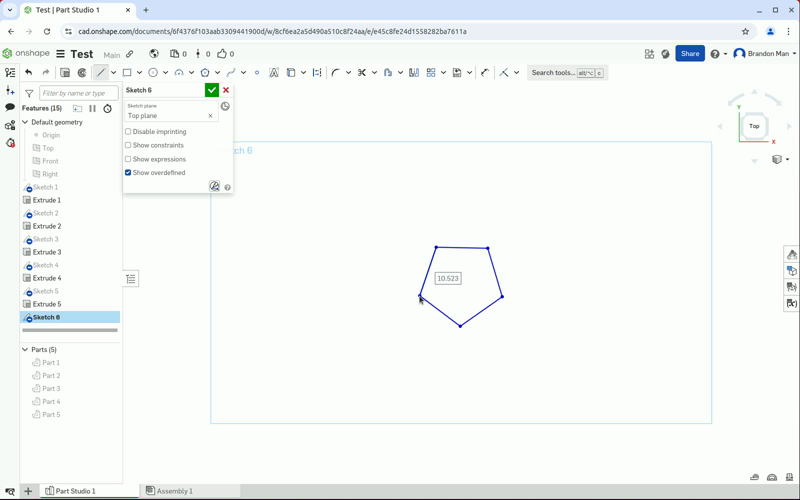
mouse_move(484, 291)
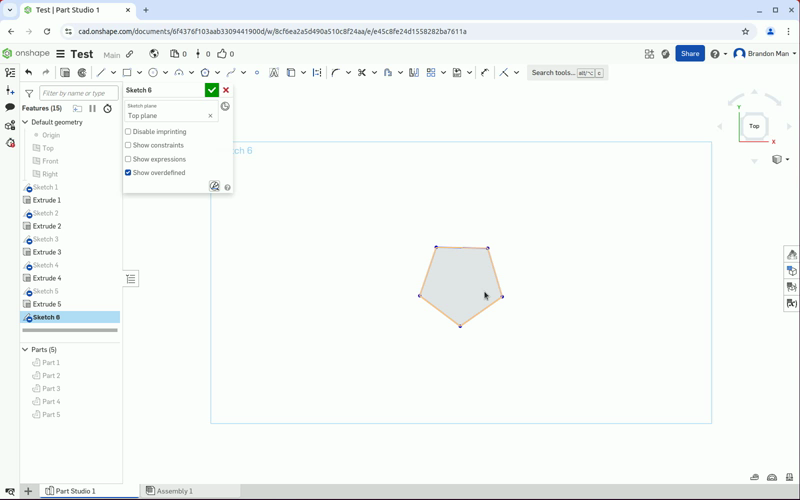
click(484, 291)
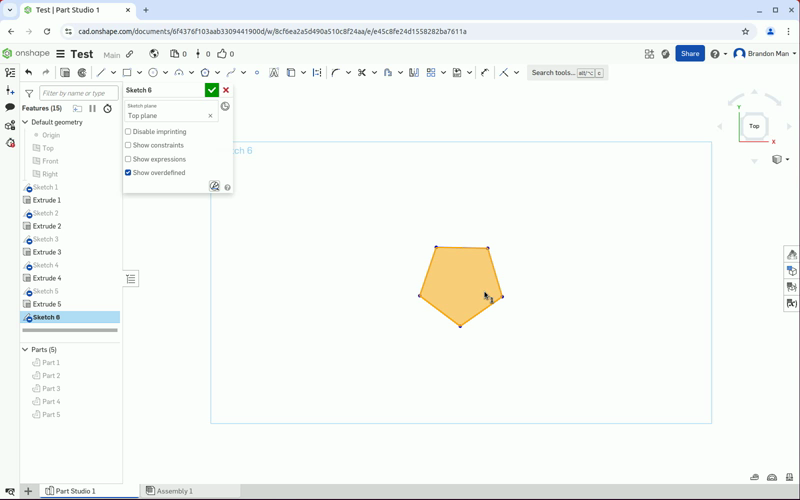
mouse_move(73, 352)
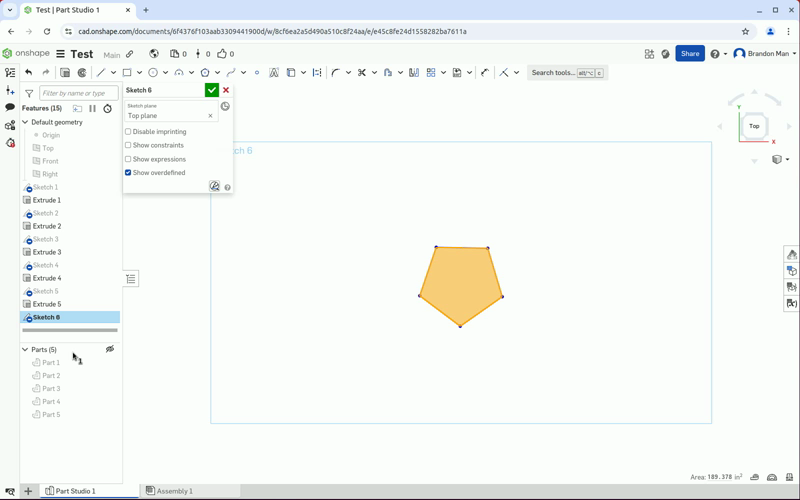
key(shift+y)
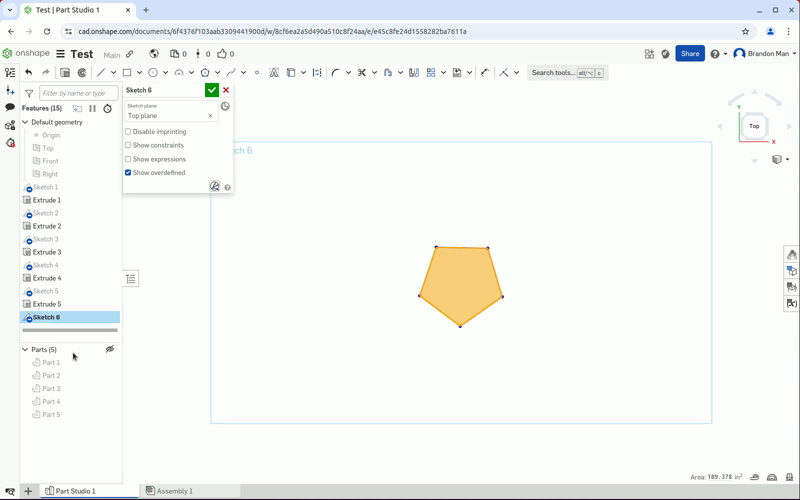
key(shift+e)
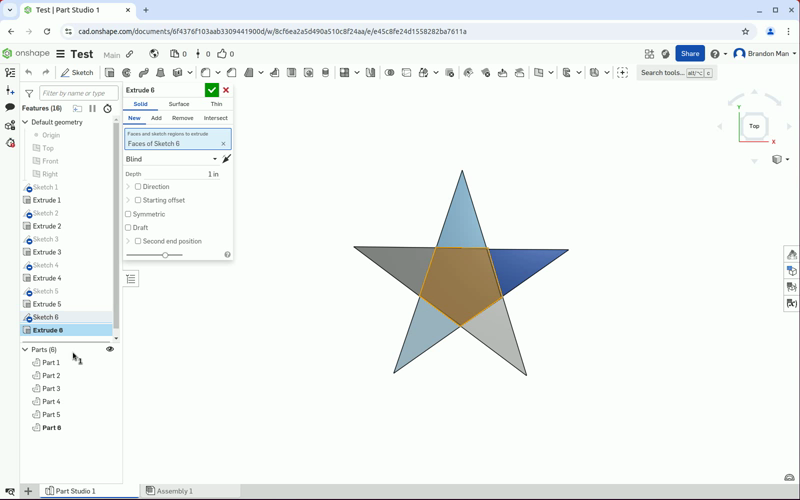
mouse_move(143, 106)
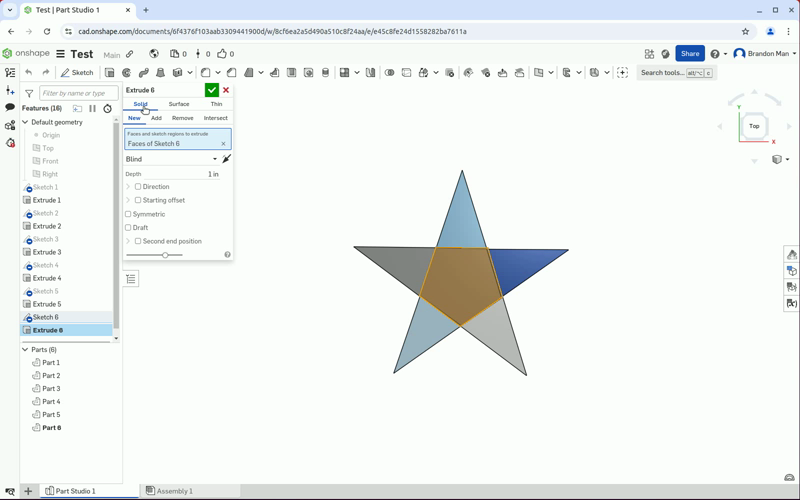
click(143, 106)
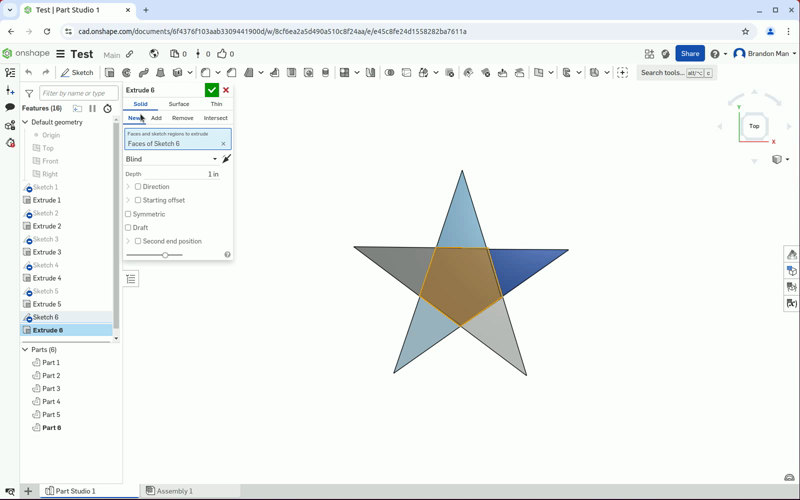
mouse_move(137, 120)
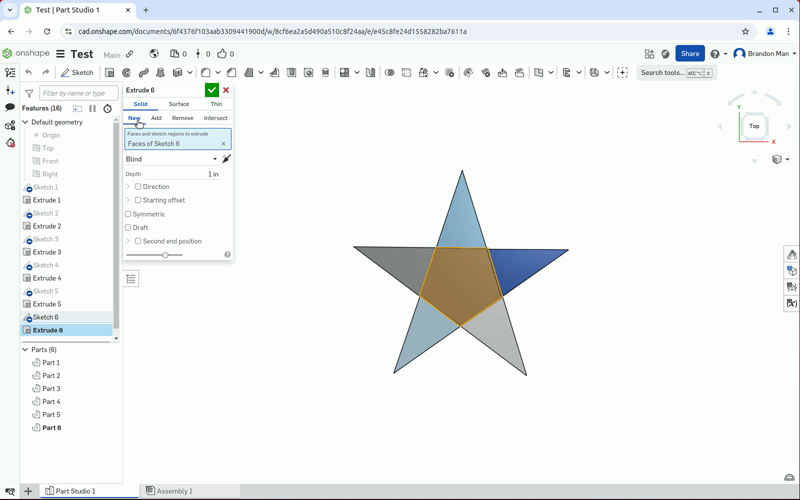
click(137, 120)
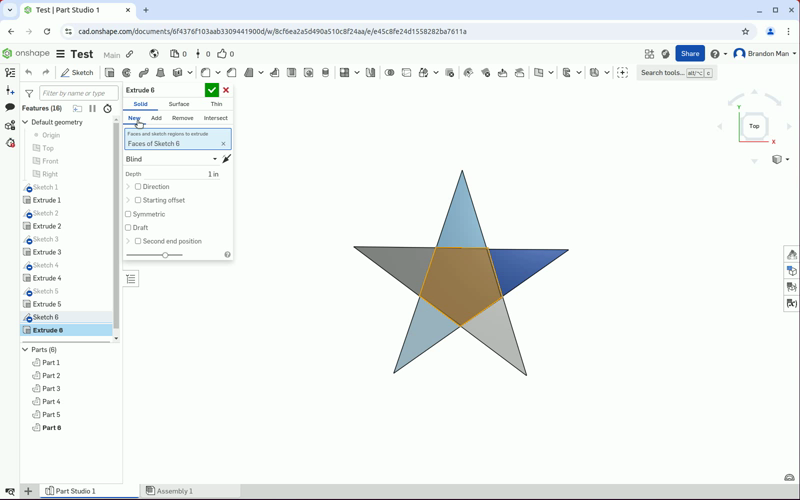
key(tab, 4)
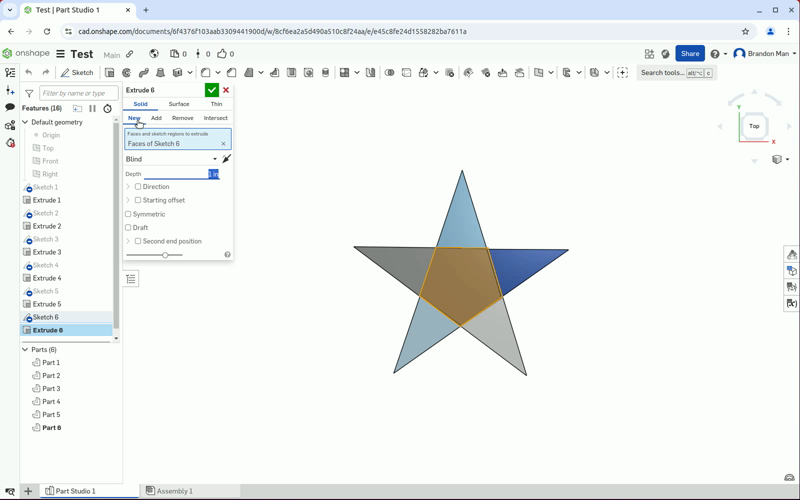
text(2.889)
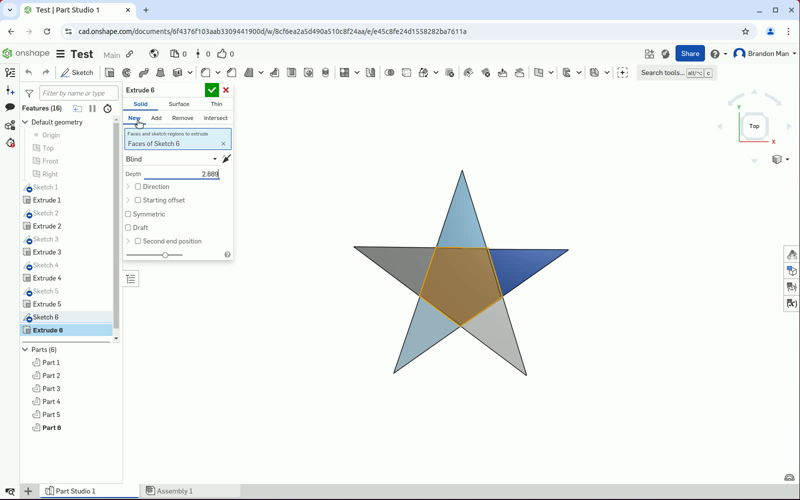
key(enter)
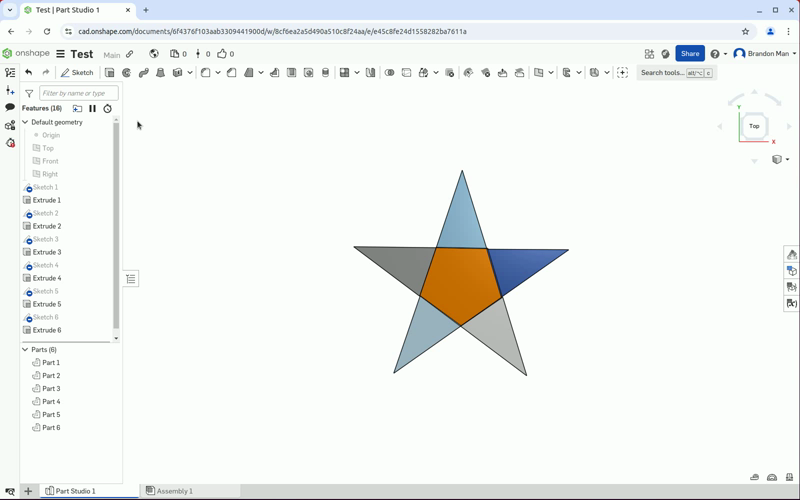
key(shift+h)
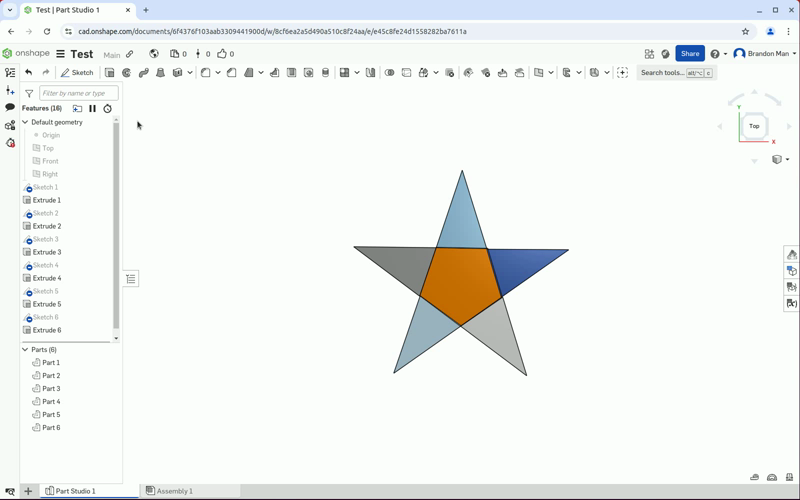
key(shift+h)
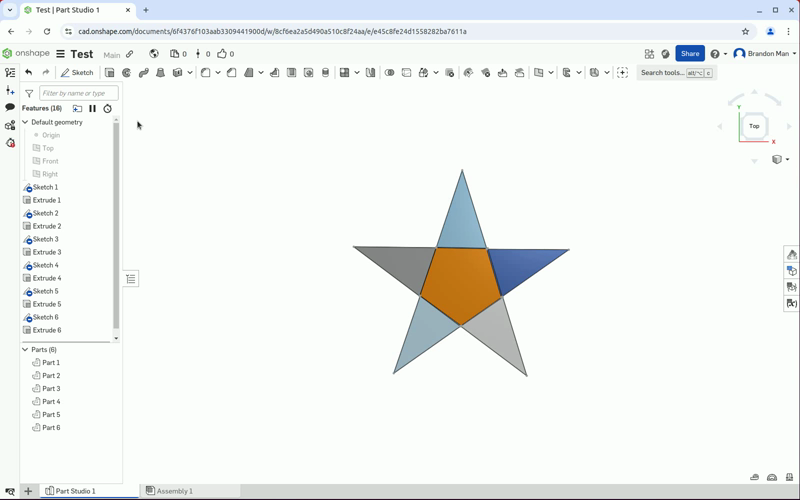
key(shift+7)
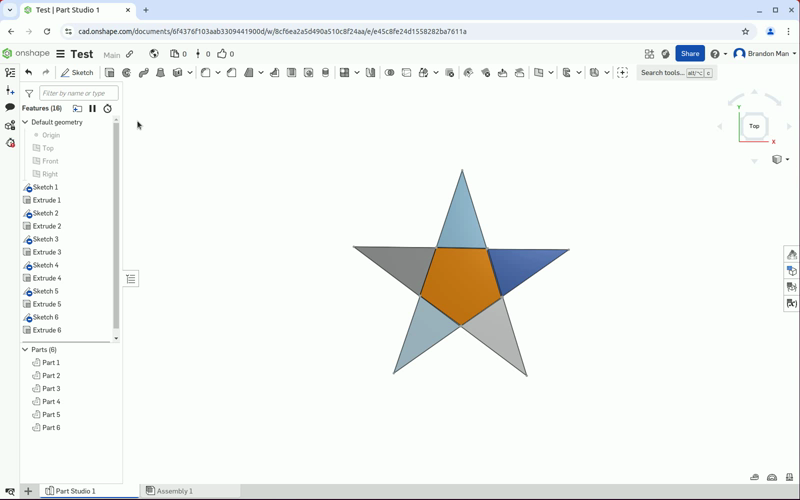
key(up, 3)
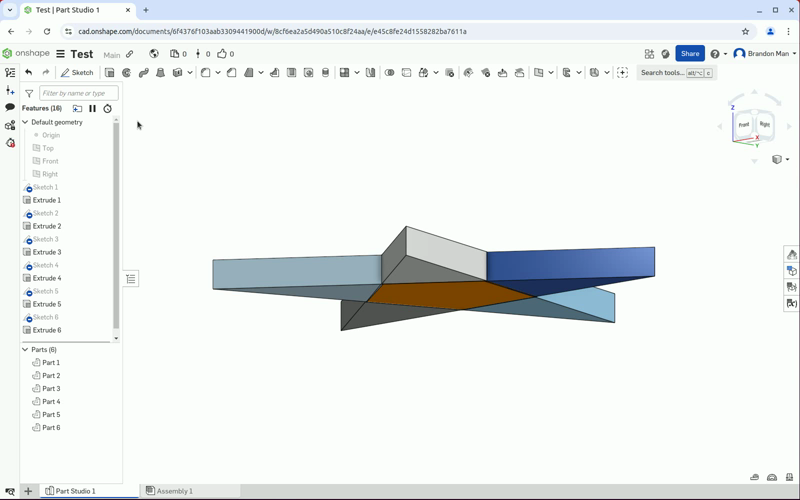
key(left, 3)
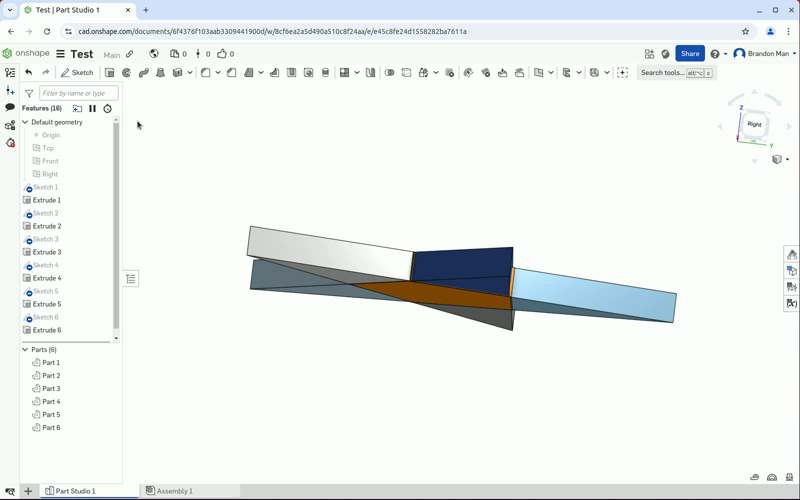
key(right, 3)
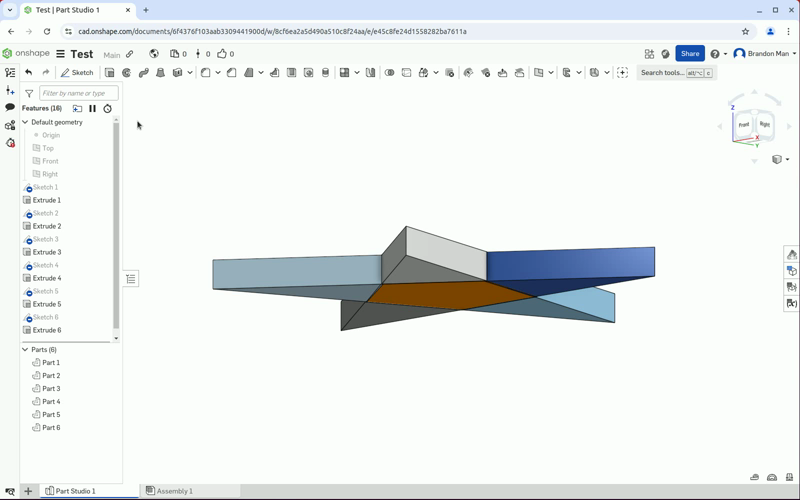
key(down, 3)
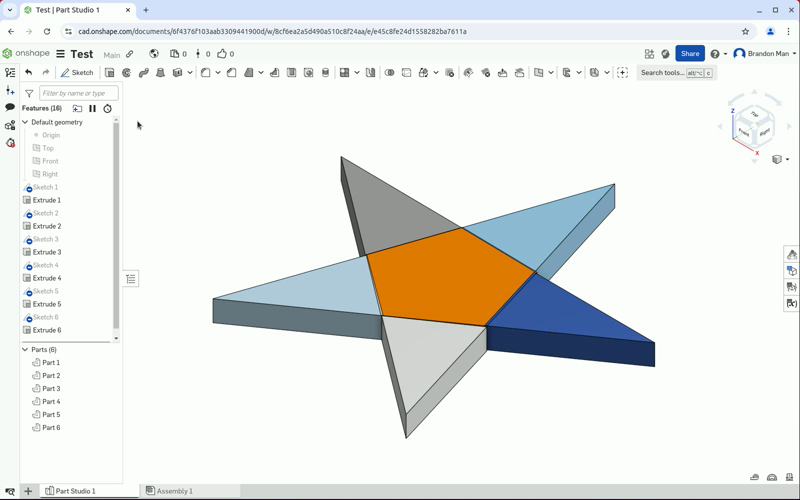
mouse_move(69, 189)
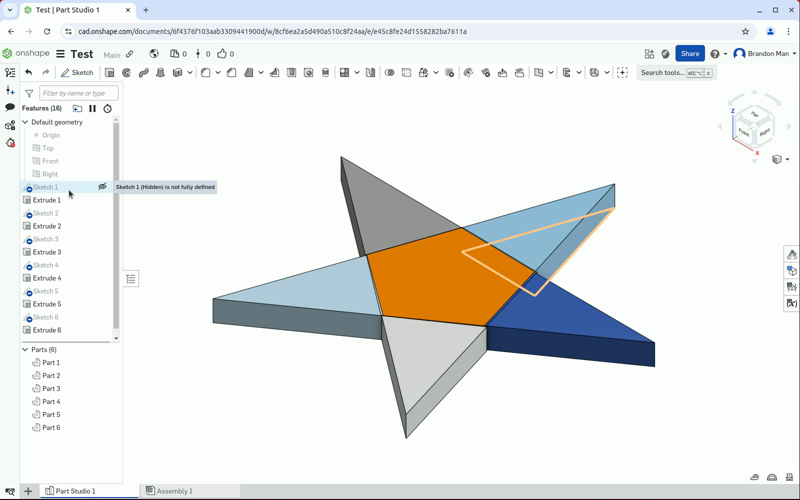
click(69, 189)